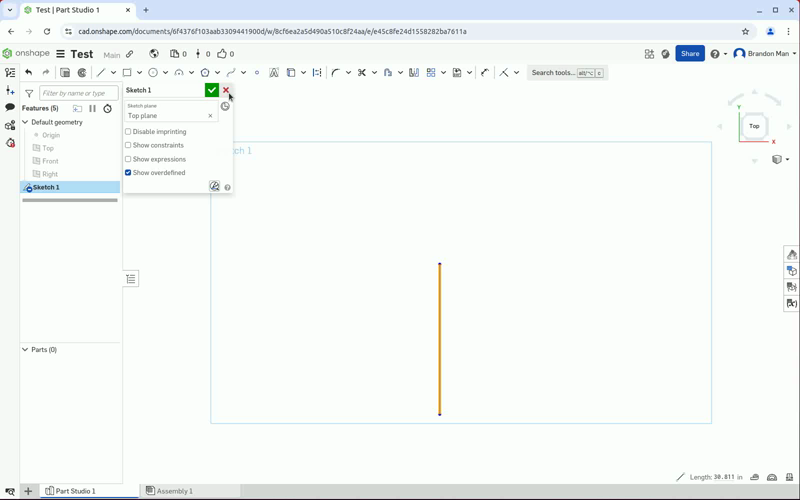
key(shift+h)
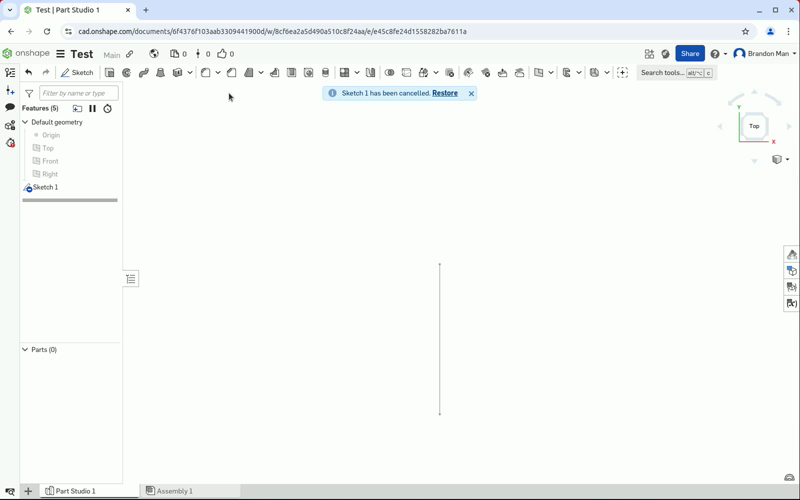
mouse_move(73, 352)
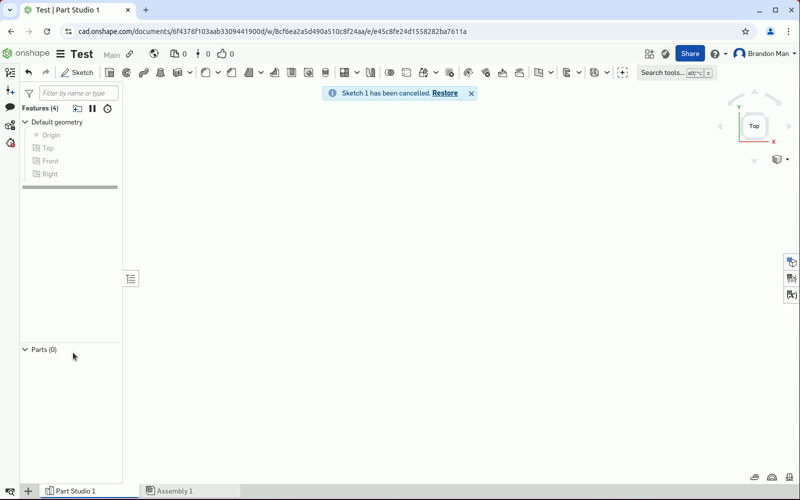
key(y)
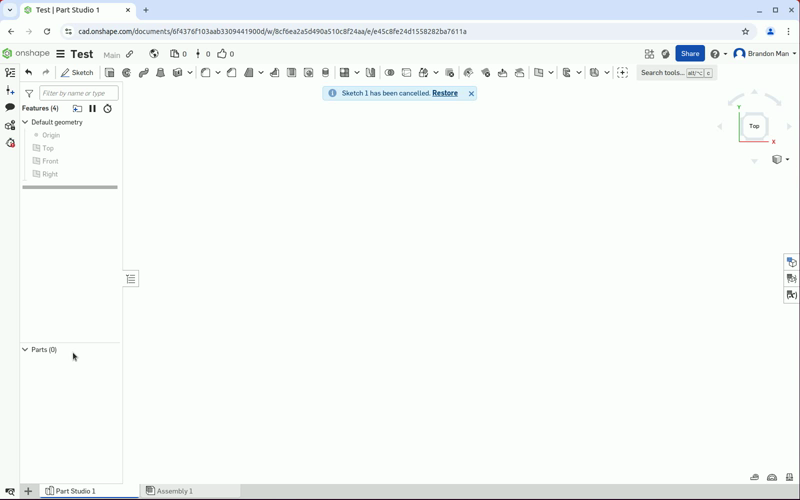
key(shift+p)
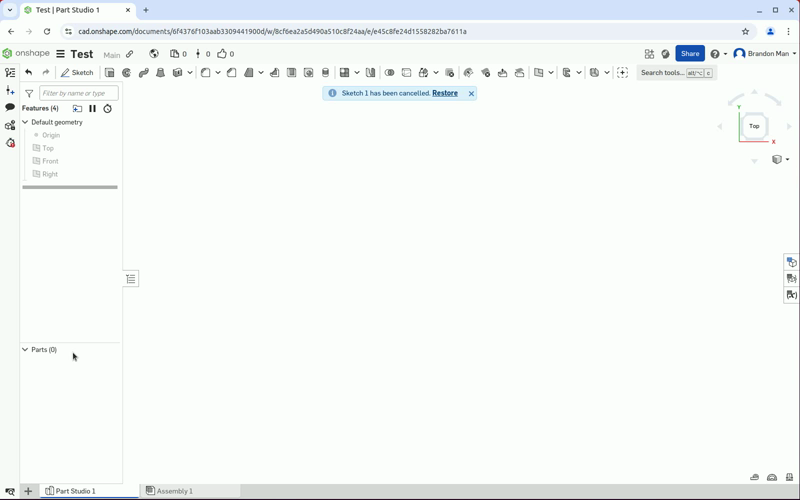
key(space)
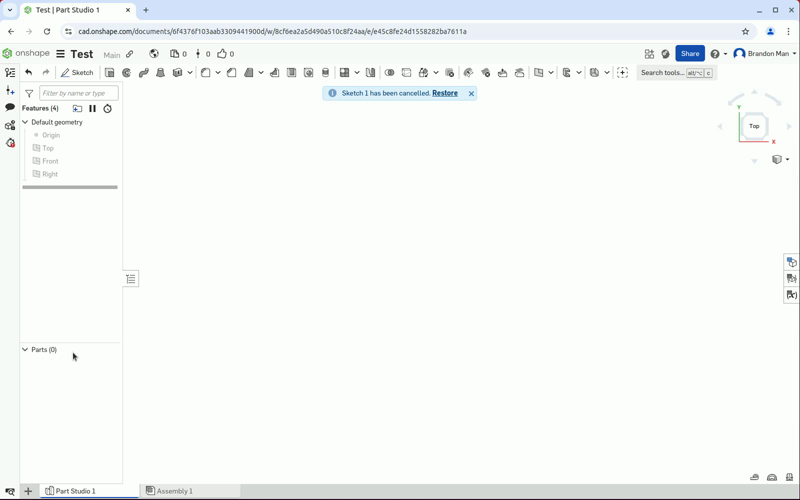
key_down(shift)
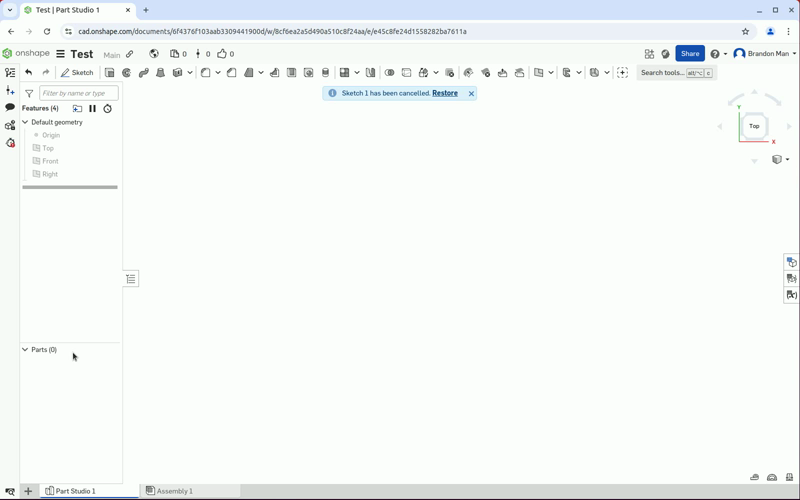
key(up)
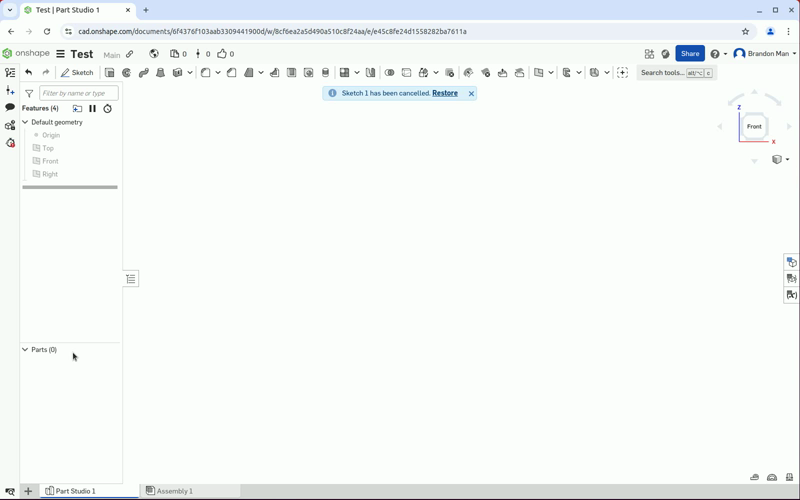
key_up(shift)
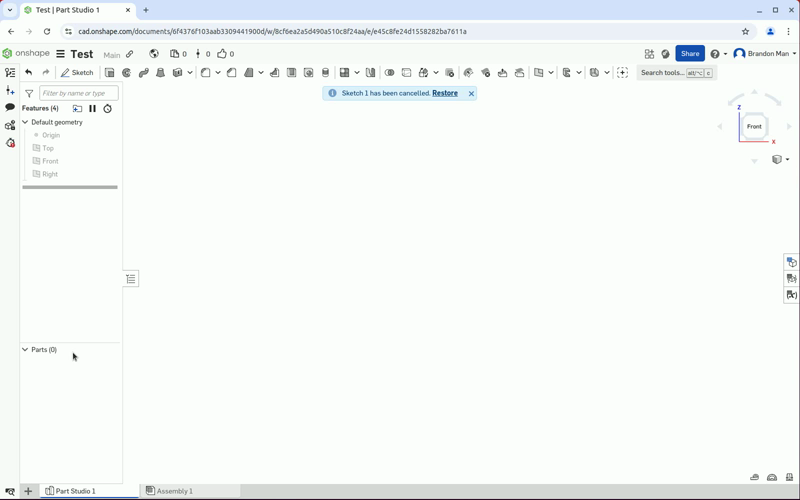
mouse_move(73, 352)
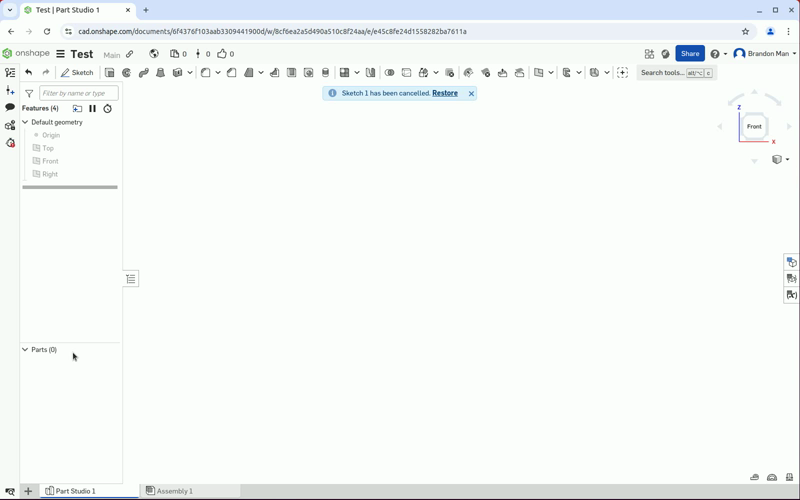
key(shift+y)
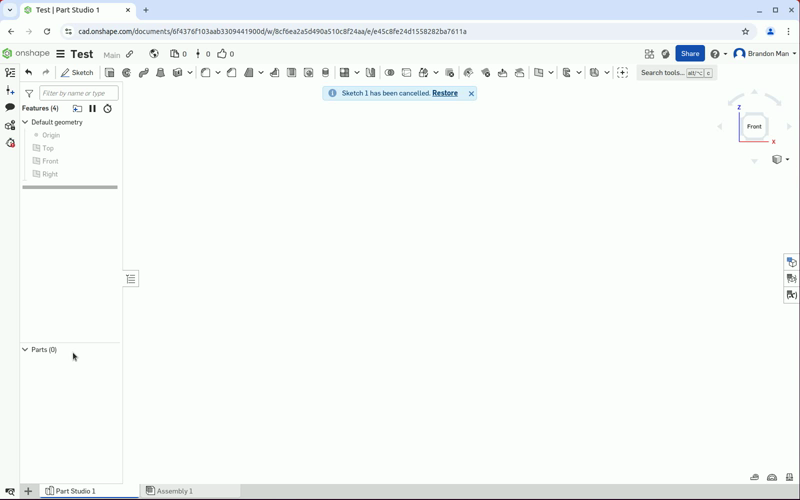
key(shift+s)
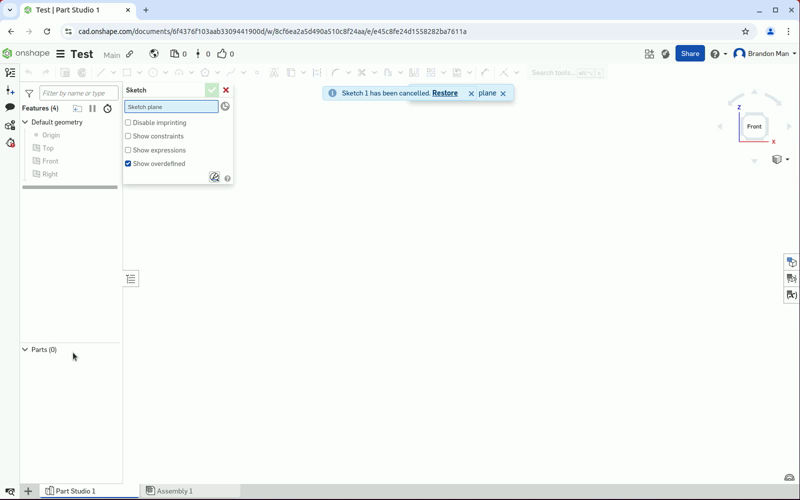
mouse_move(73, 163)
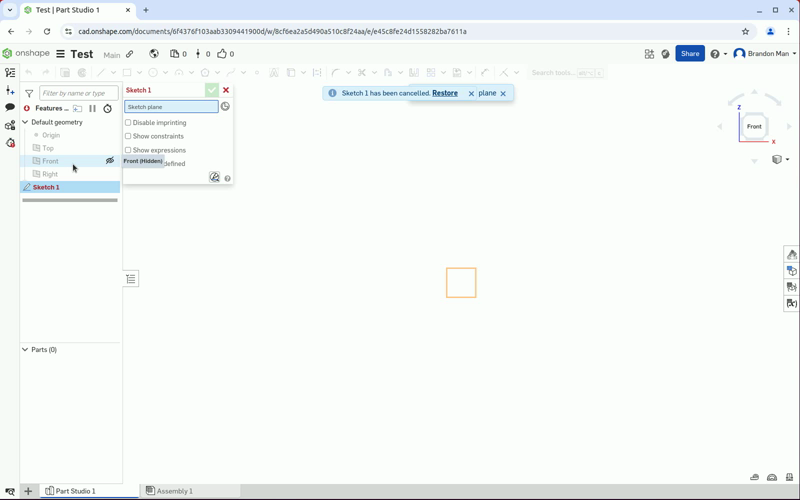
click(73, 163)
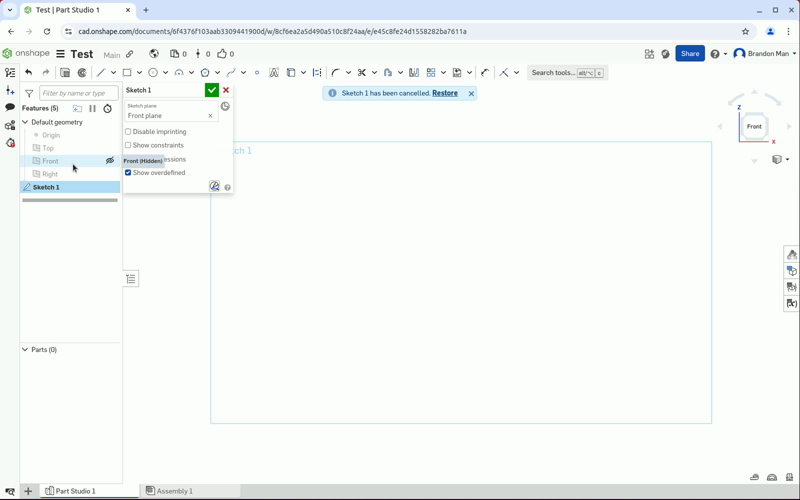
mouse_move(73, 352)
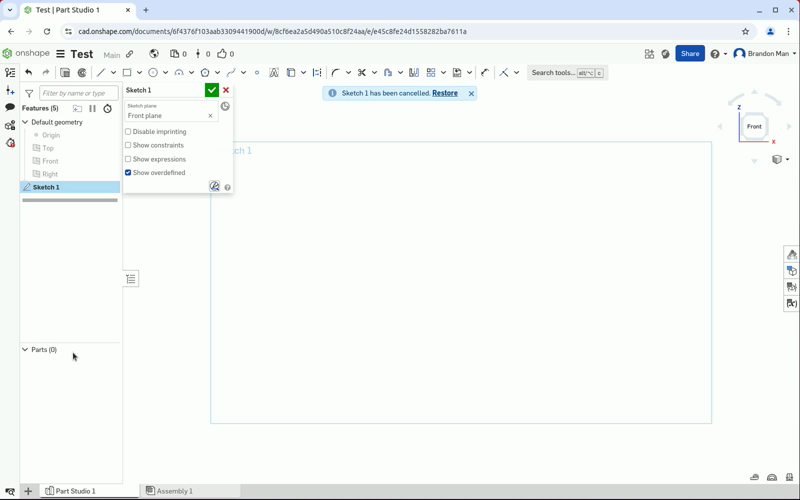
key(y)
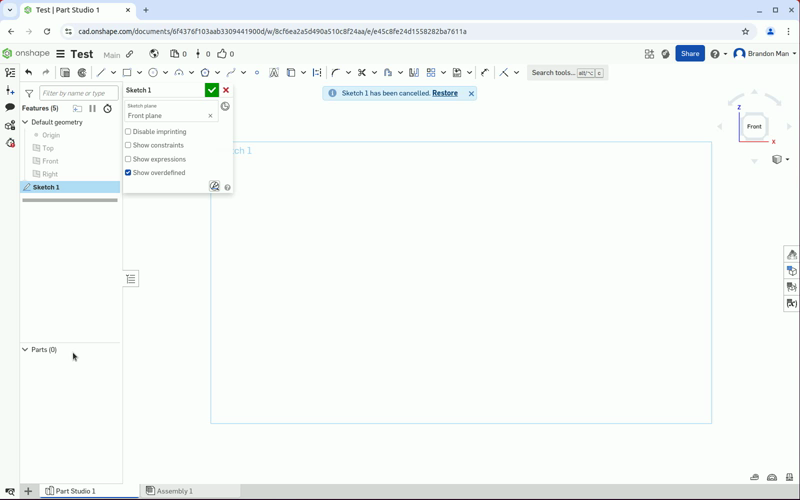
key(l)
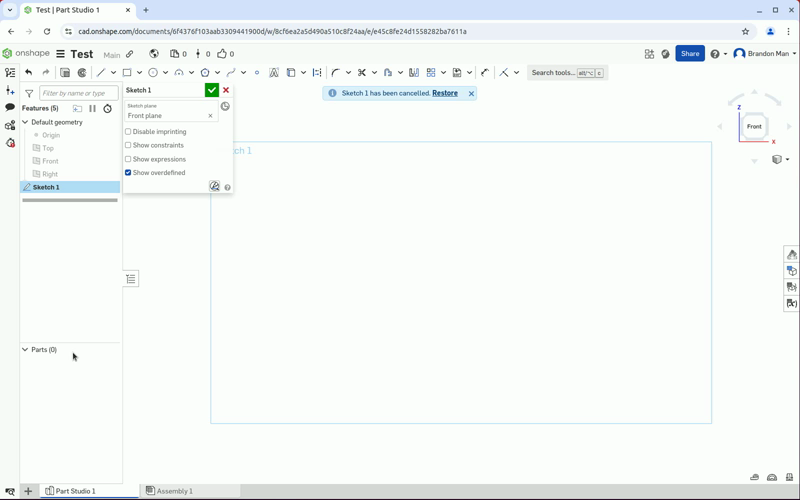
key_down(shift)
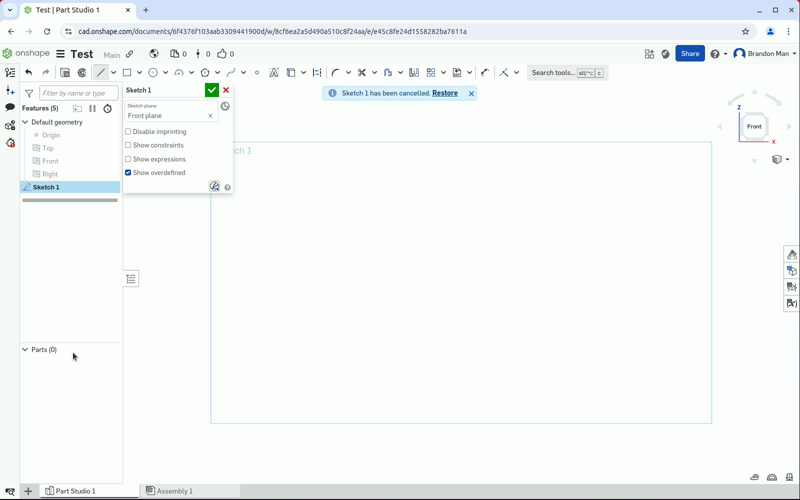
mouse_move(348, 337)
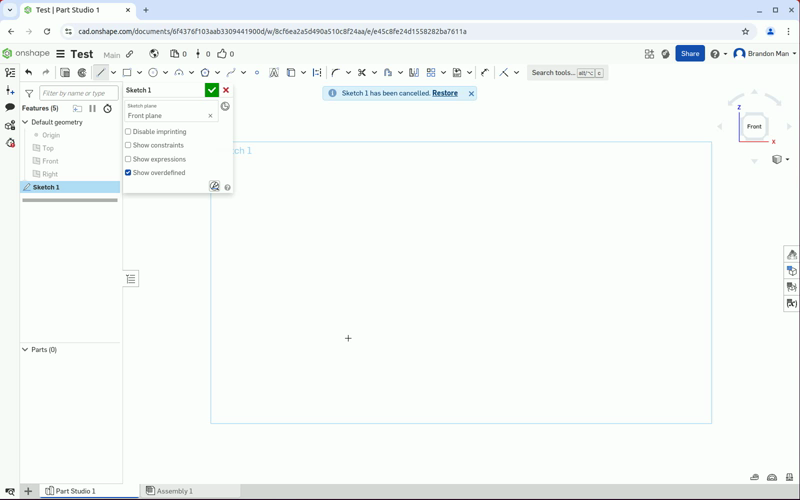
click(348, 337)
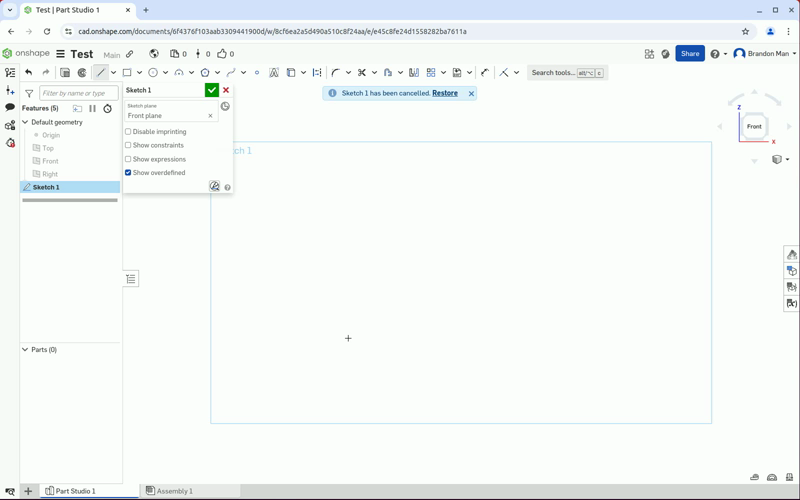
key_up(shift)
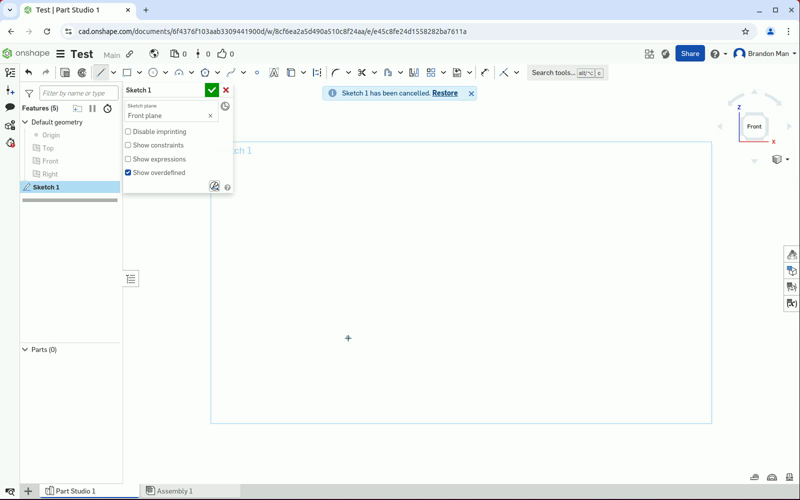
key_down(shift)
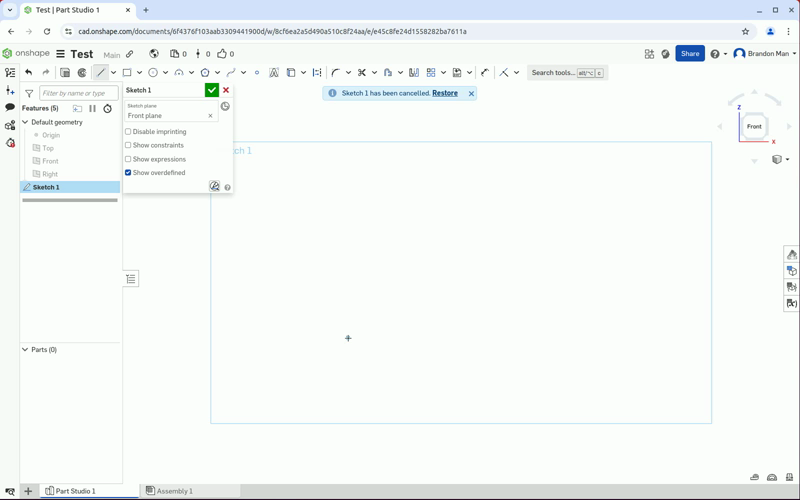
mouse_move(438, 338)
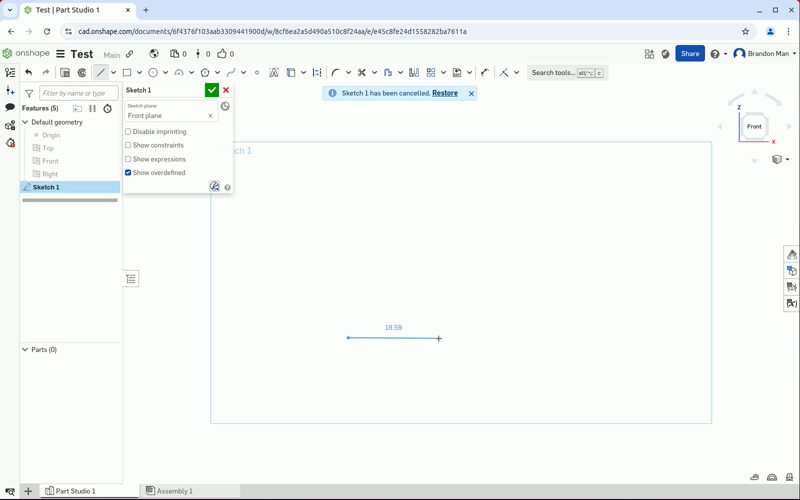
click(438, 338)
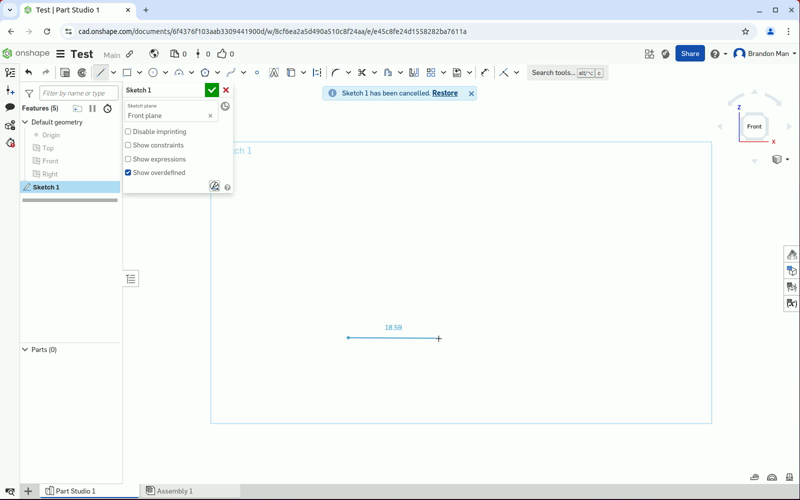
key_up(shift)
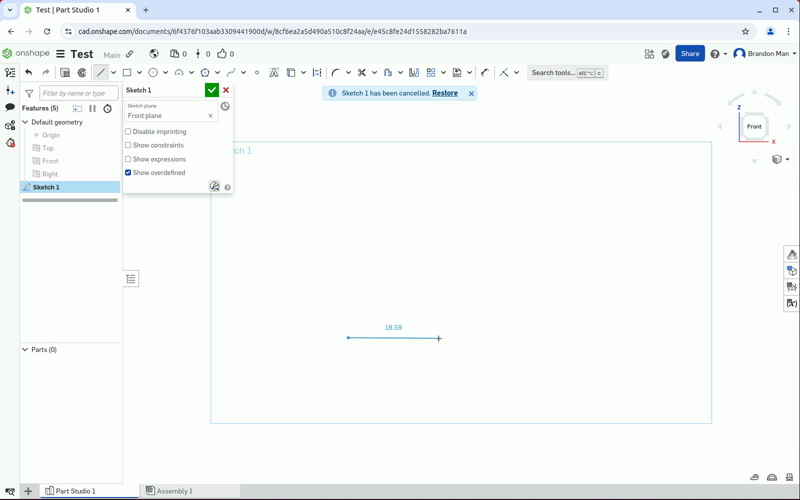
key_down(shift)
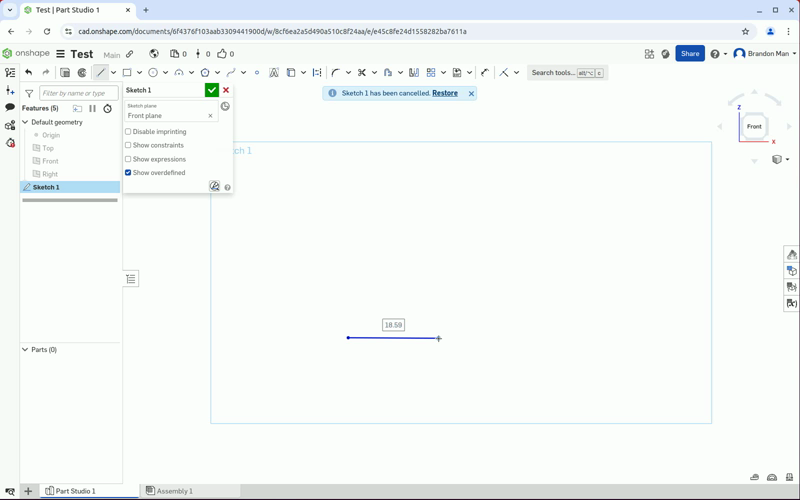
mouse_move(379, 227)
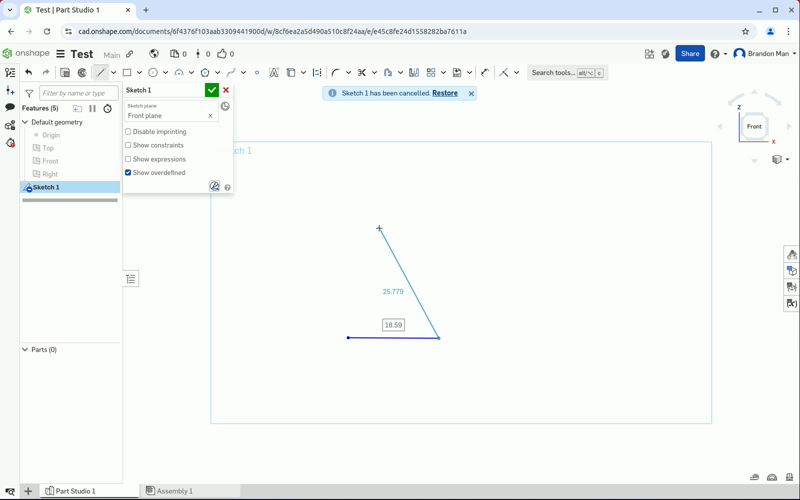
click(379, 227)
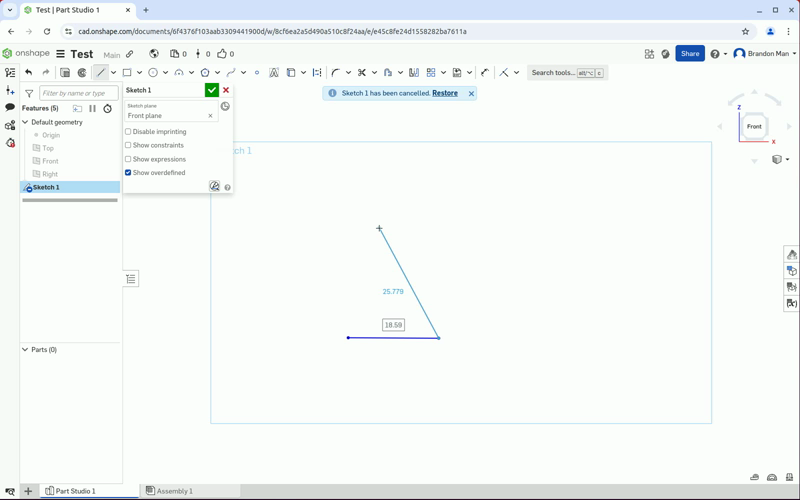
key_up(shift)
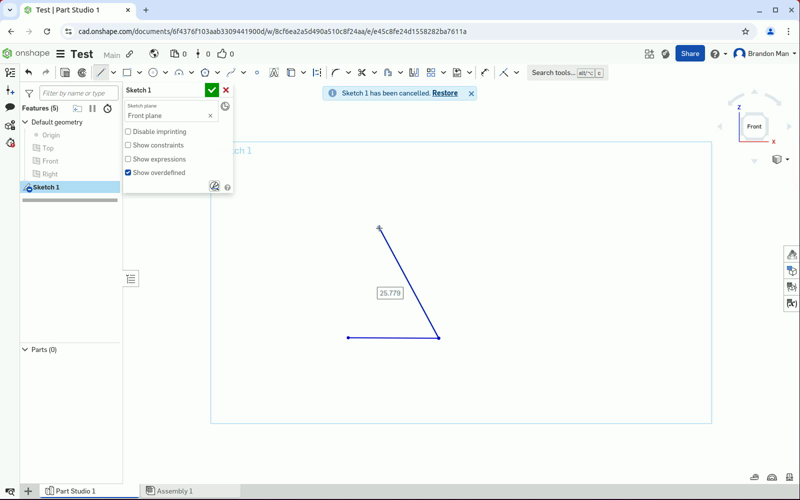
key_down(shift)
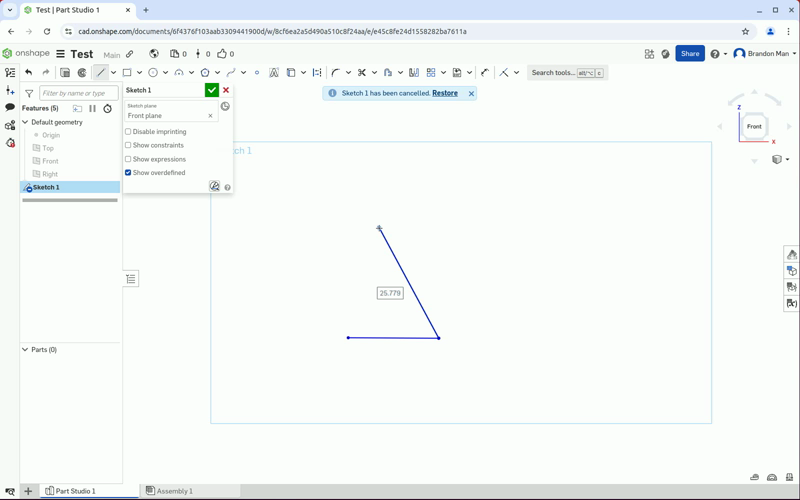
mouse_move(409, 227)
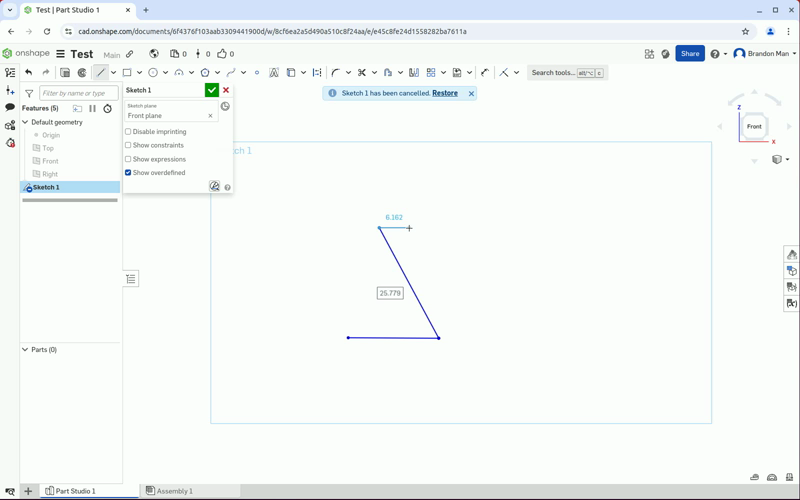
mouse_move(348, 227)
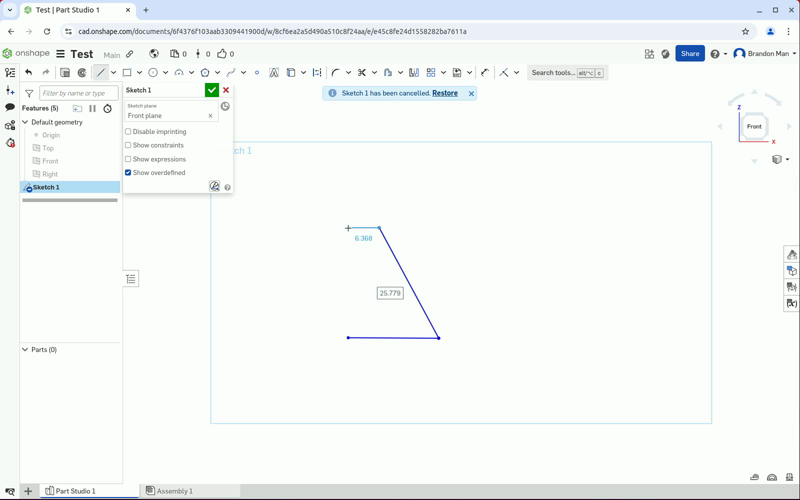
click(348, 227)
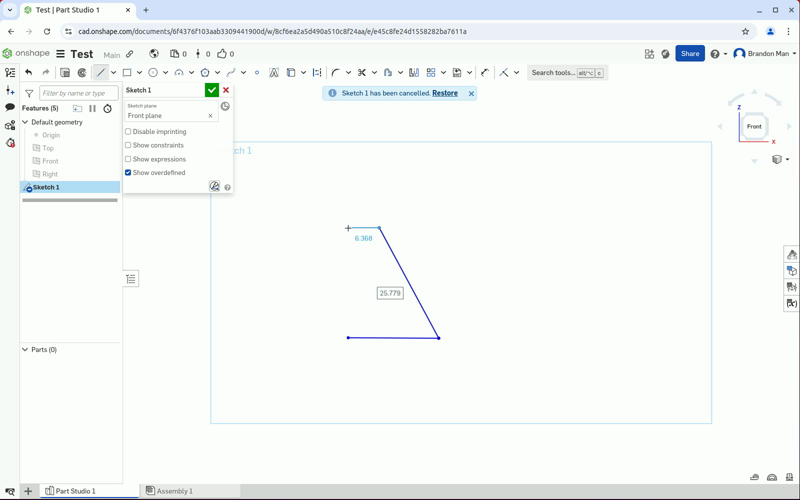
key_up(shift)
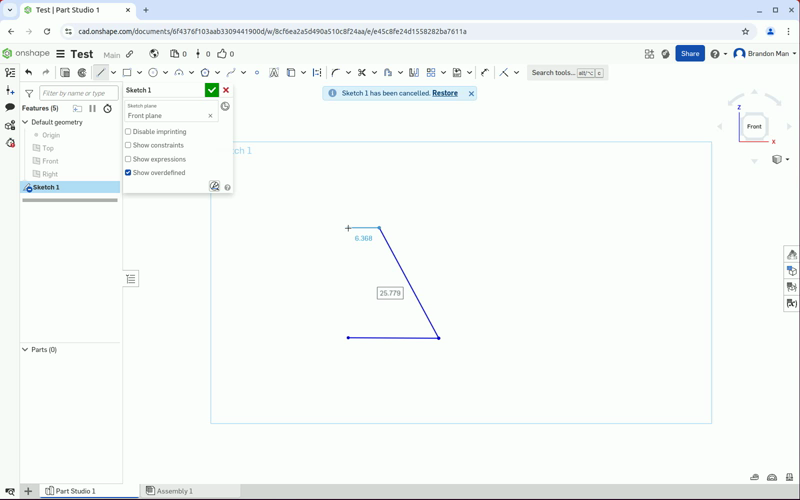
key_down(shift)
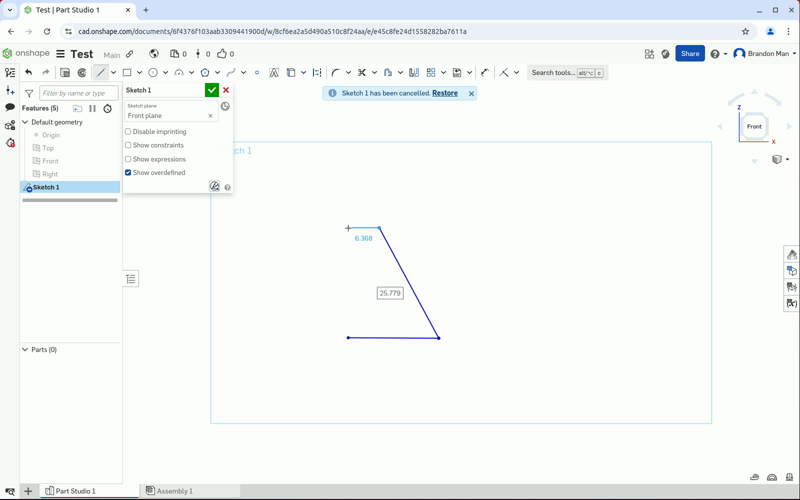
mouse_move(348, 337)
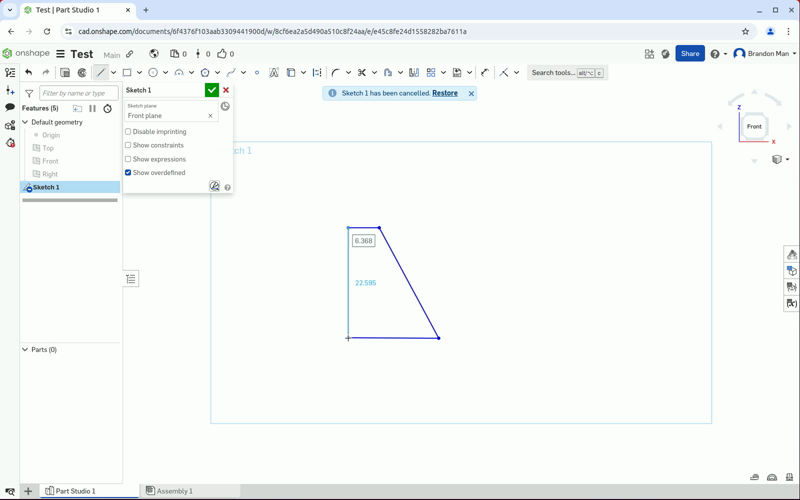
key_up(shift)
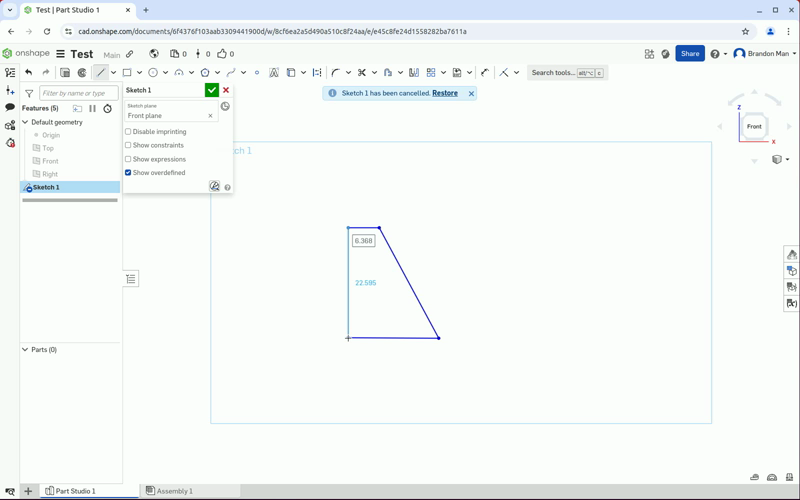
click(348, 337)
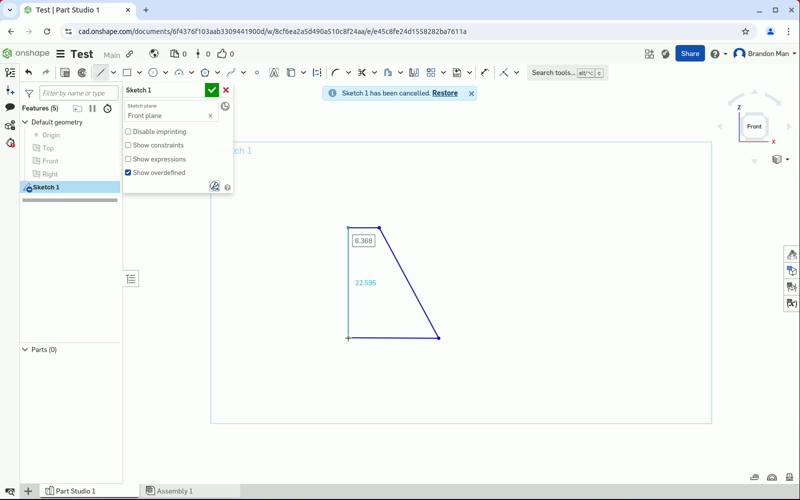
key(esc)
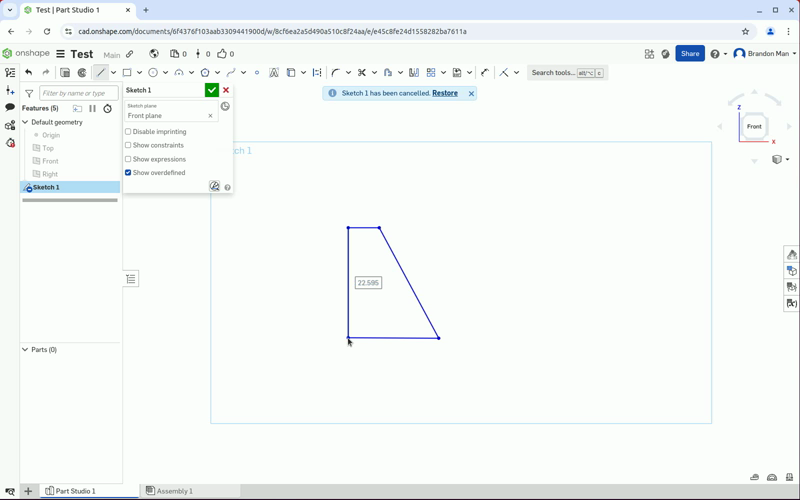
mouse_move(368, 268)
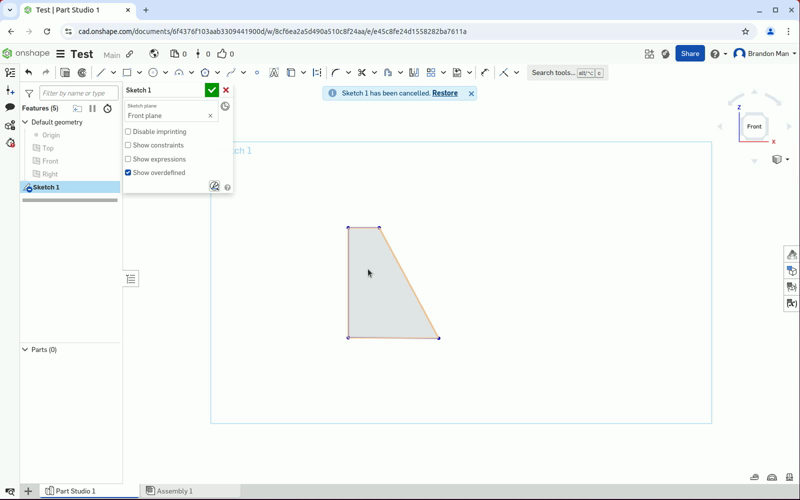
click(368, 268)
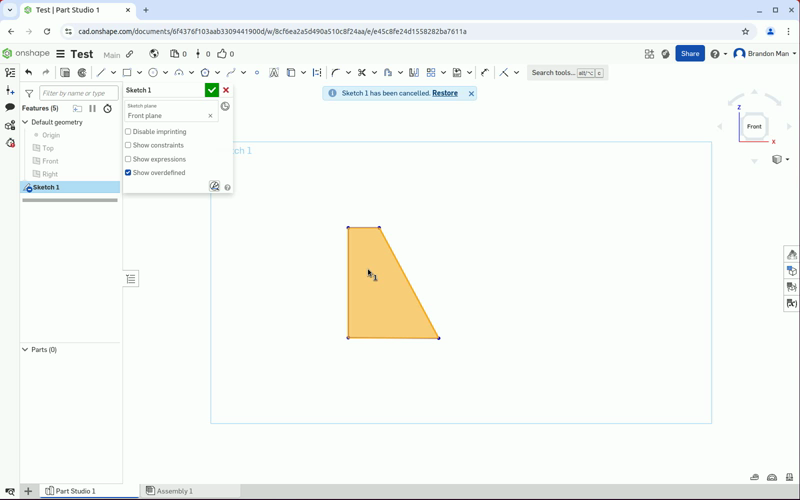
mouse_move(73, 352)
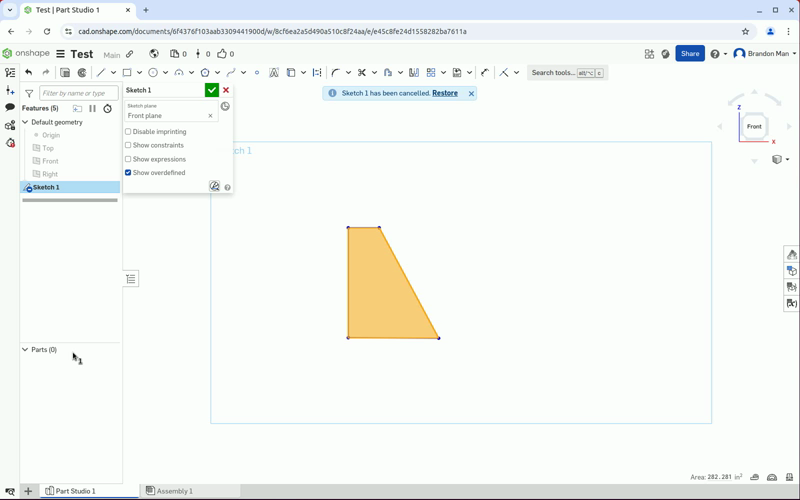
key(shift+y)
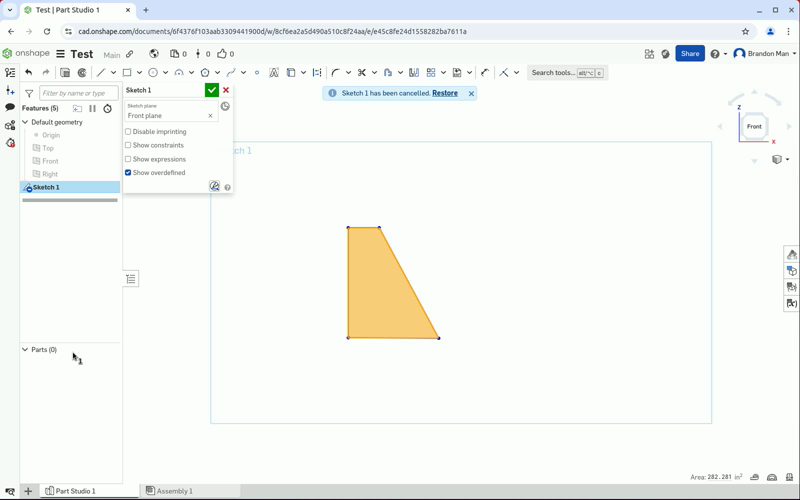
key(shift+e)
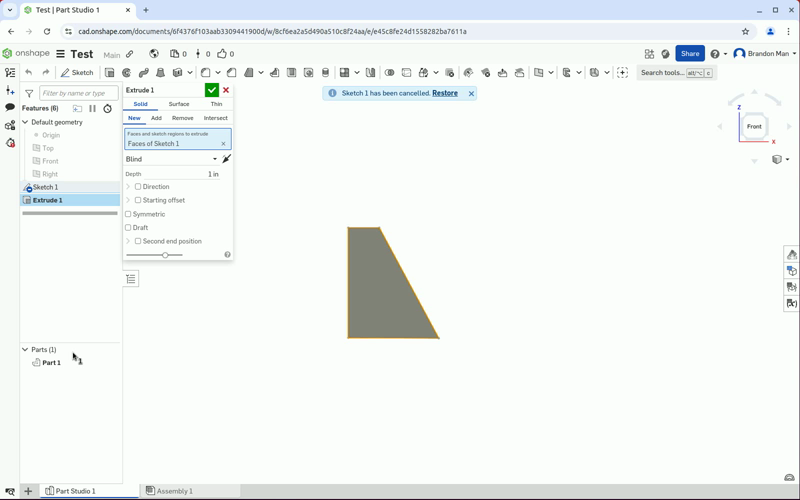
mouse_move(143, 106)
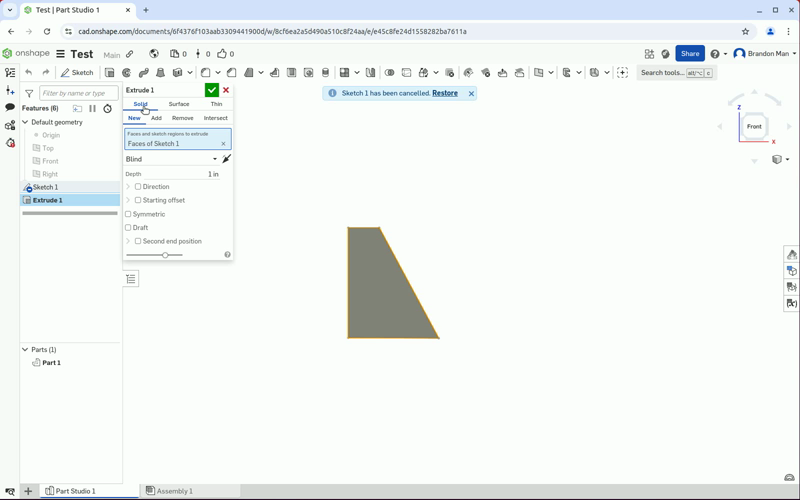
click(143, 106)
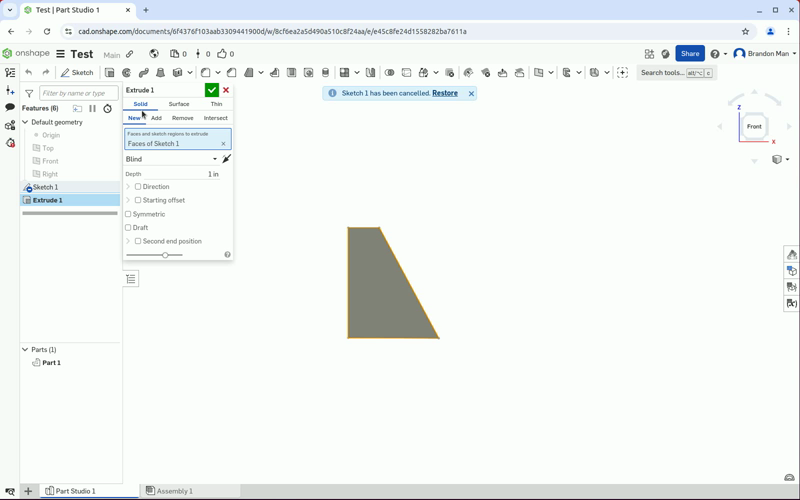
mouse_move(137, 120)
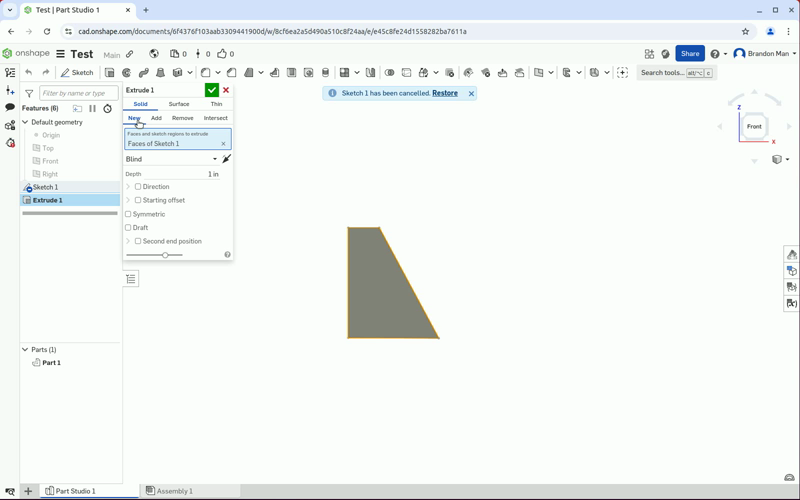
click(137, 120)
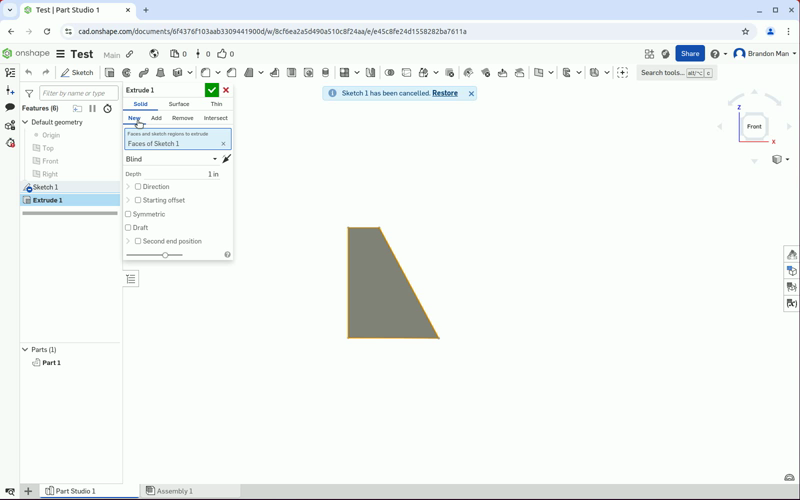
key(tab, 4)
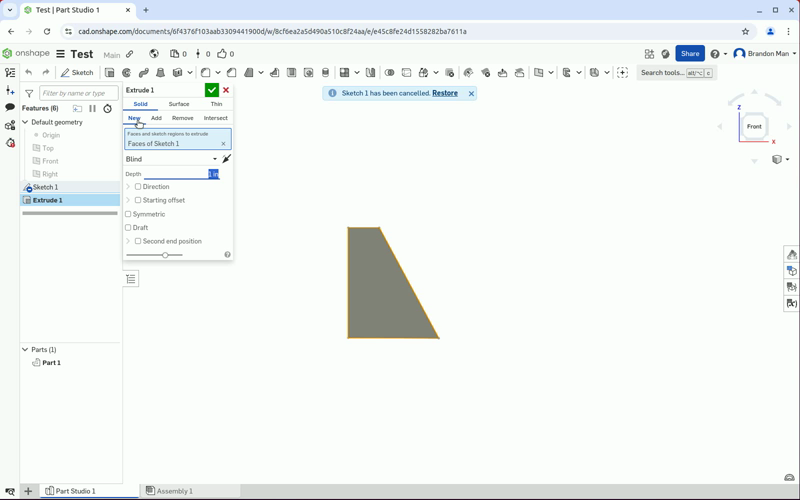
text(8.184)
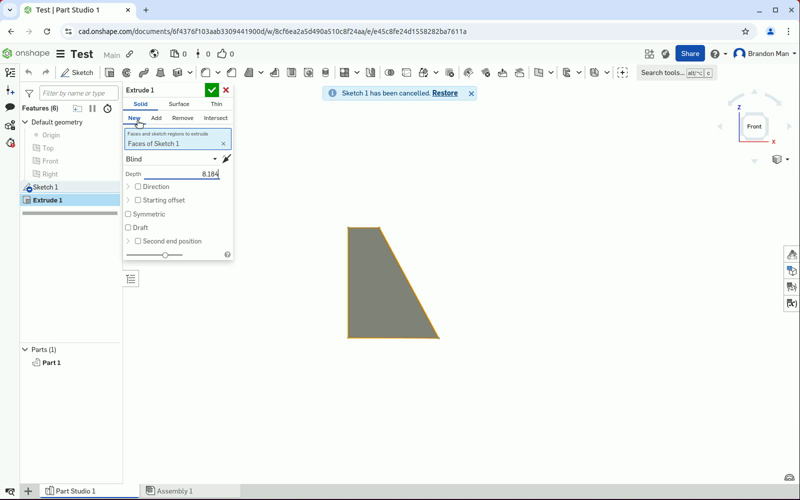
key(enter)
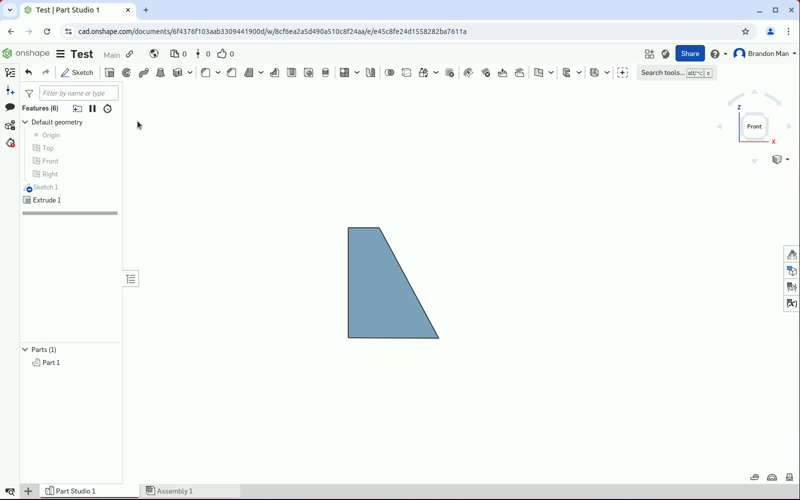
key(shift+h)
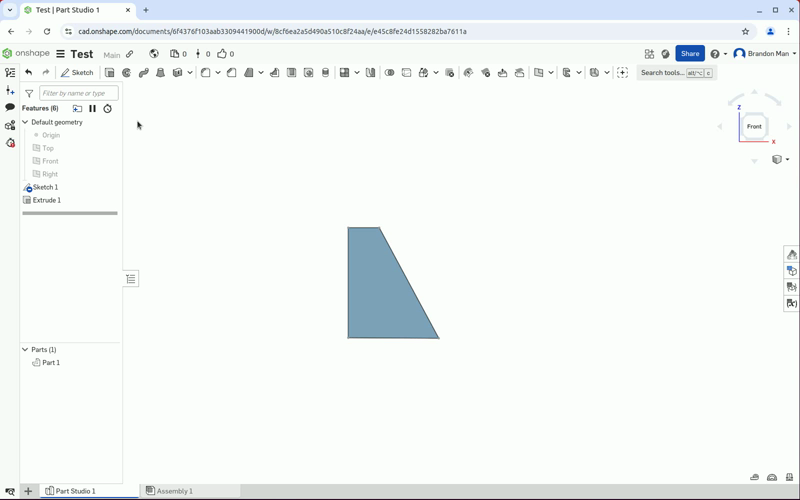
key(shift+h)
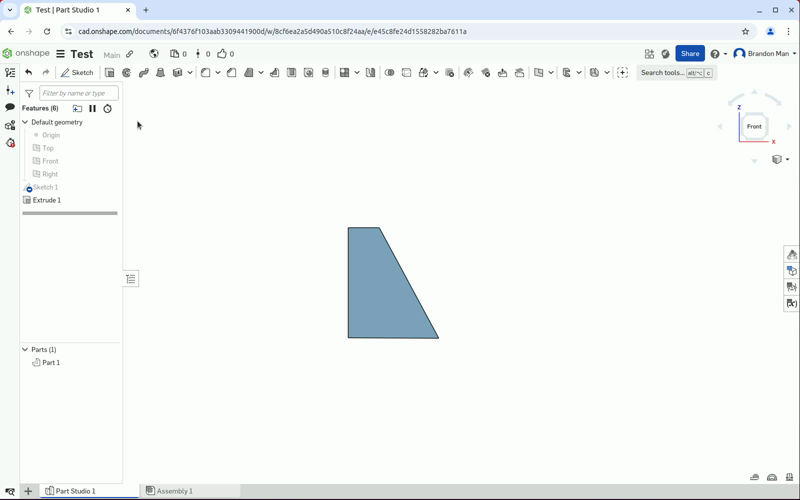
mouse_move(73, 189)
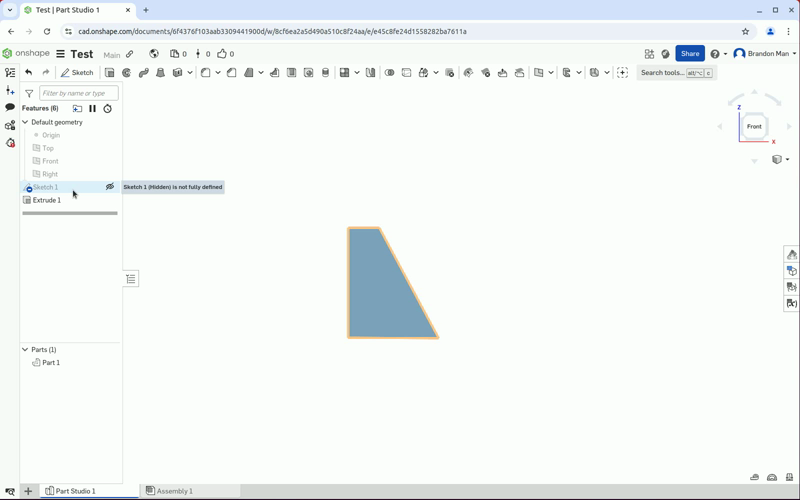
click(73, 189)
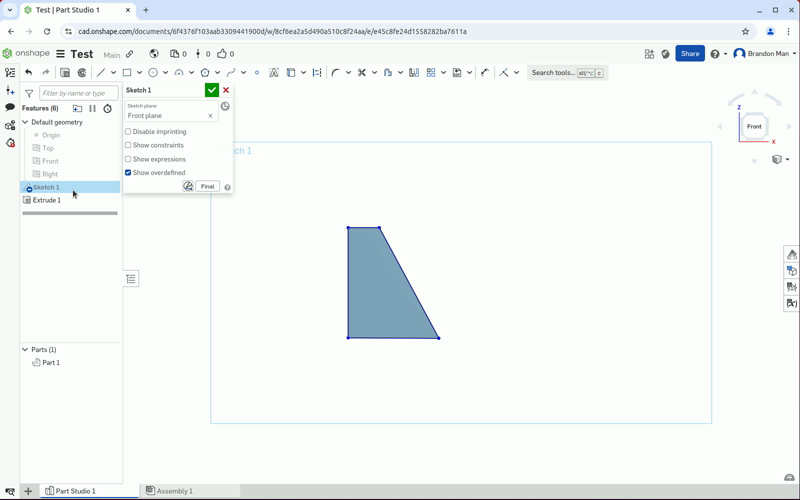
mouse_move(229, 92)
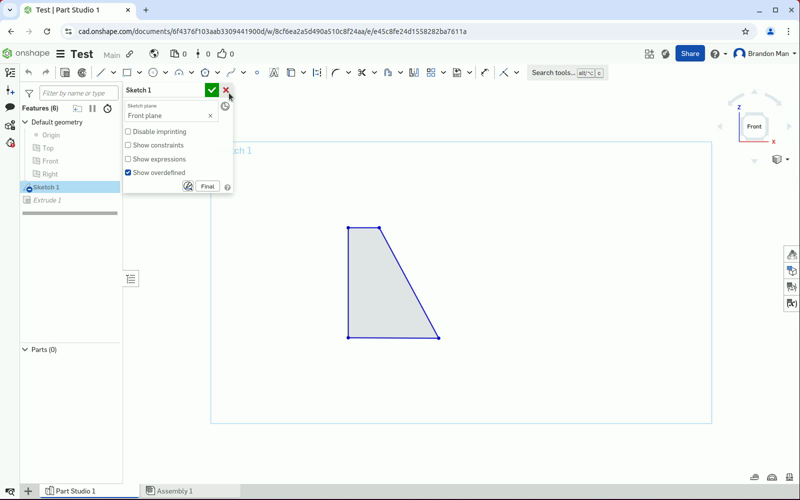
click(229, 92)
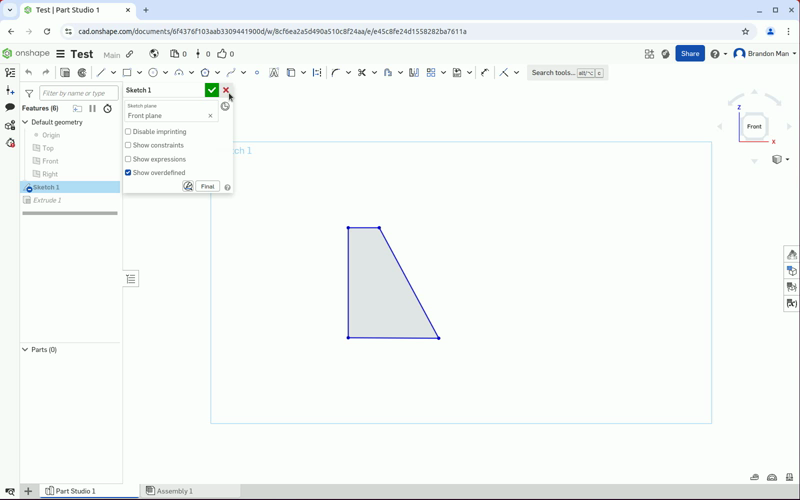
key(shift+s)
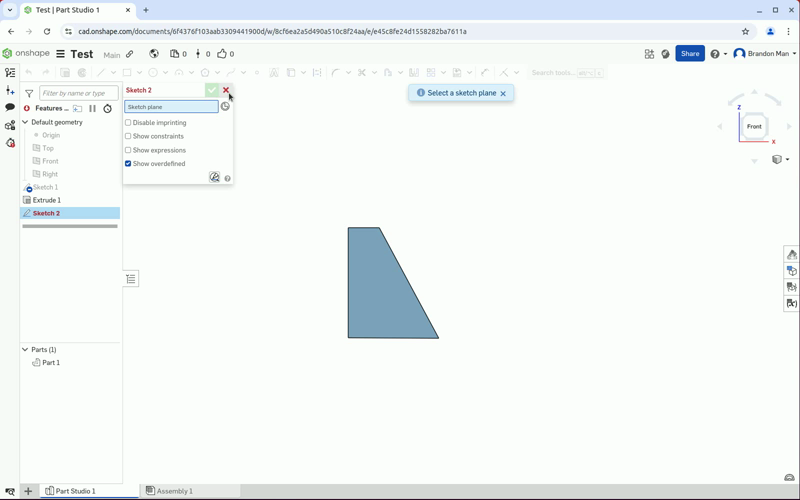
mouse_move(73, 163)
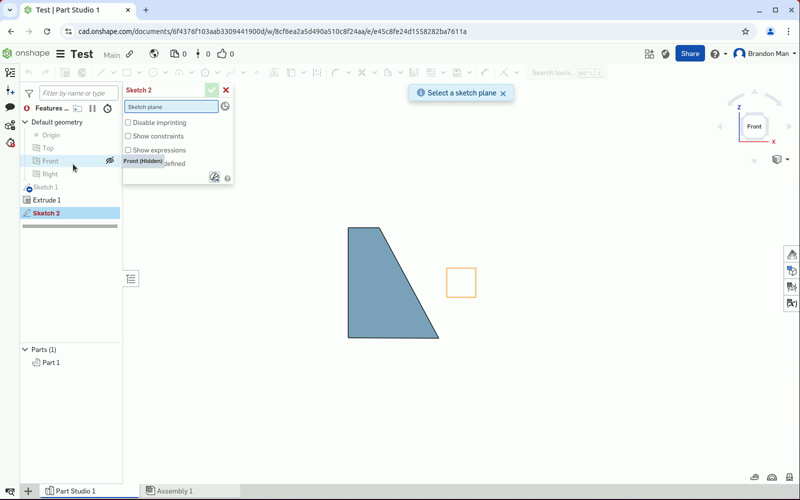
click(73, 163)
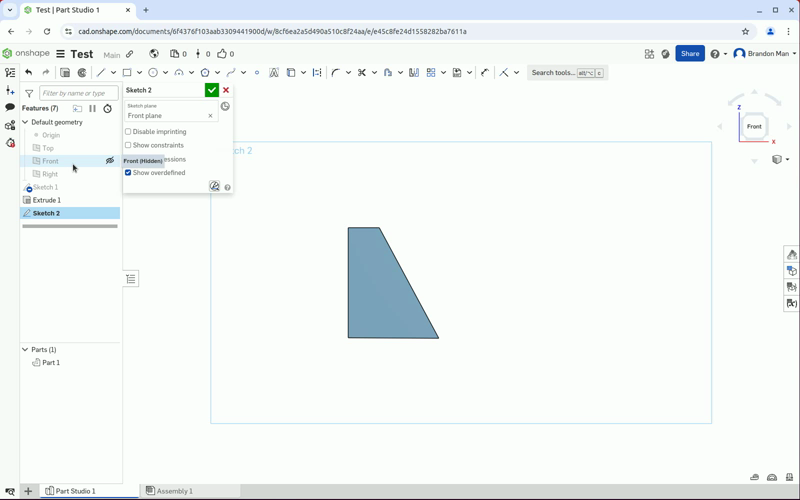
mouse_move(73, 352)
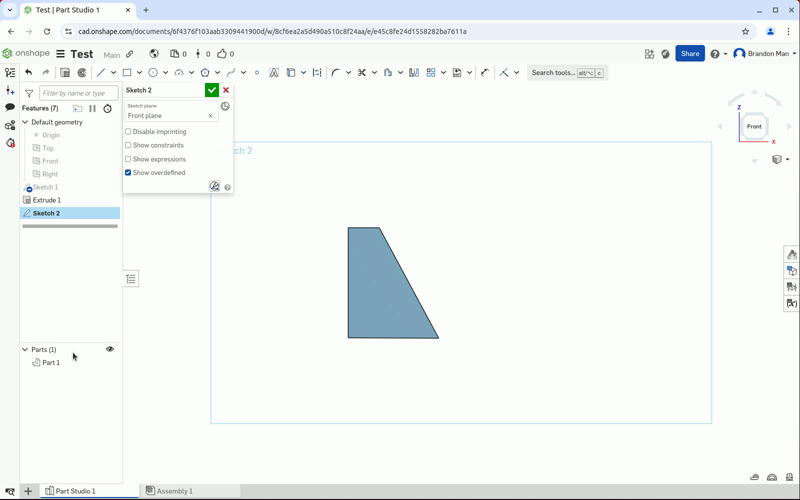
key(y)
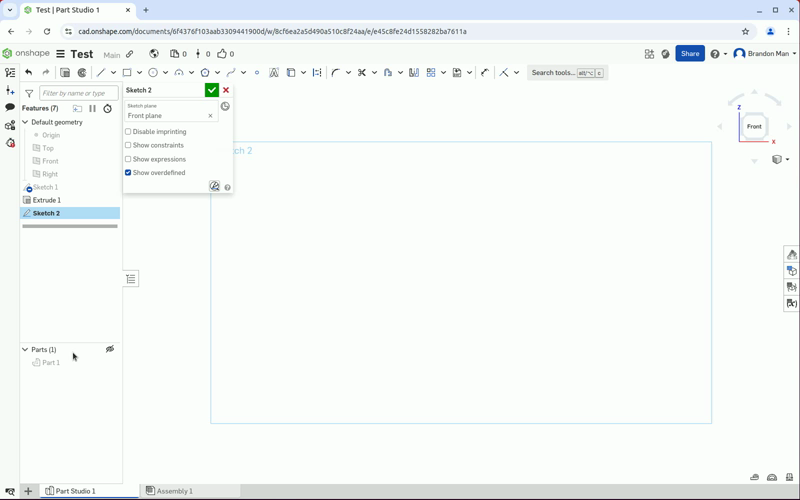
key(l)
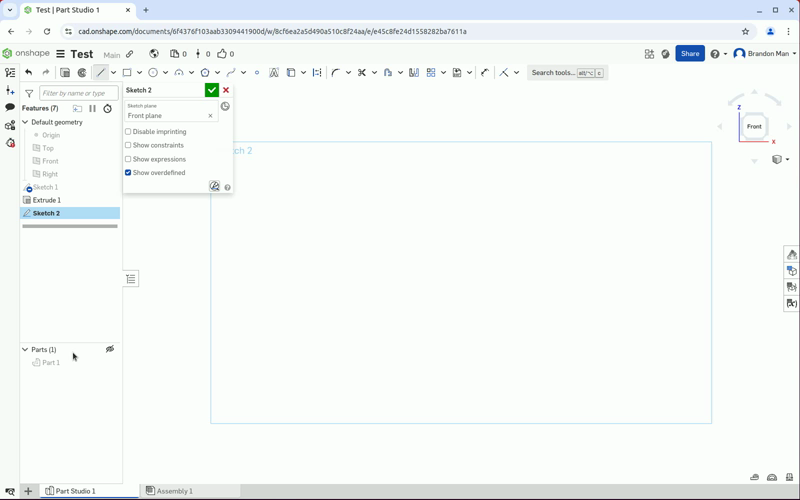
key_down(shift)
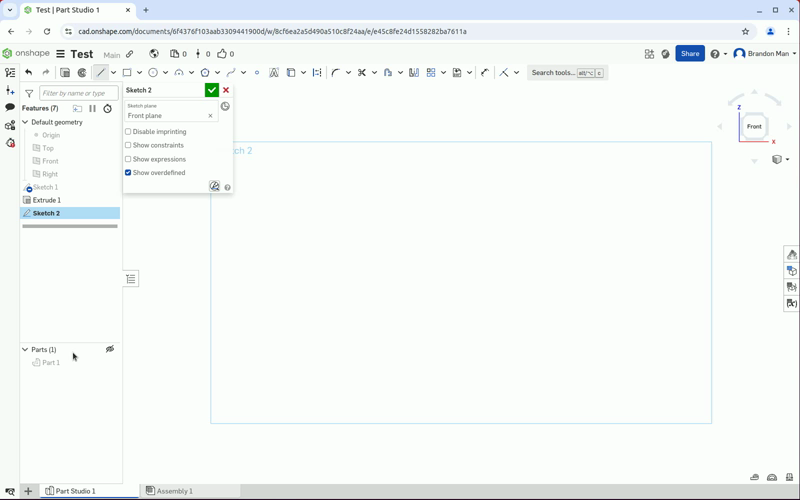
mouse_move(477, 337)
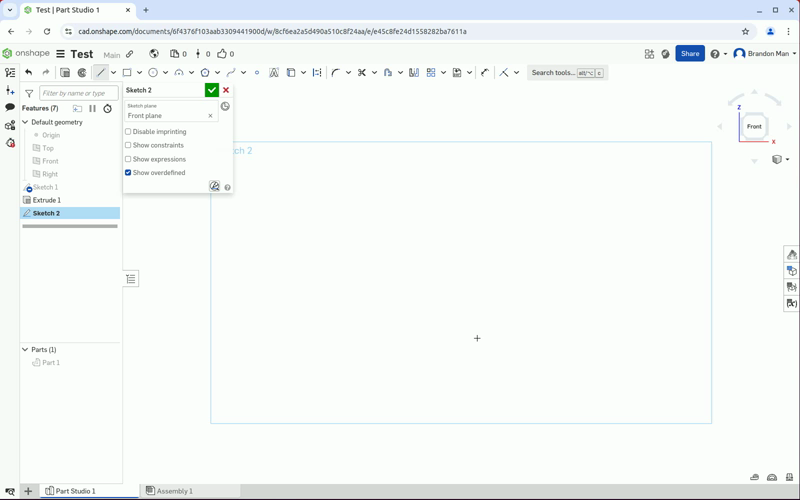
click(477, 337)
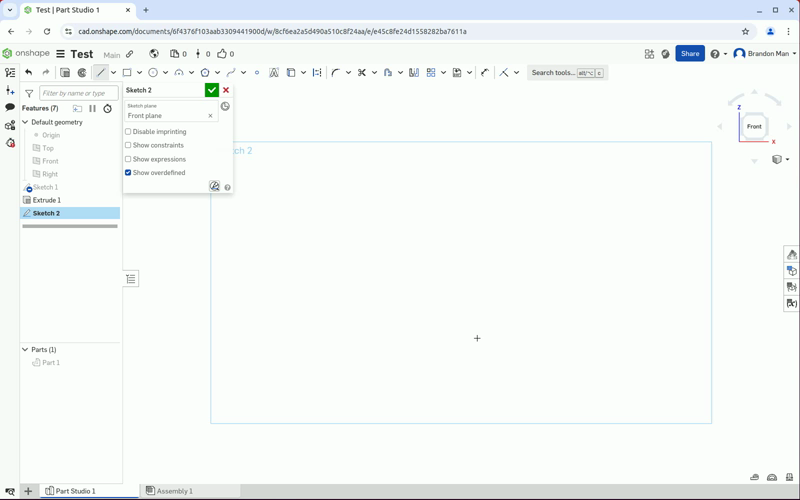
key_up(shift)
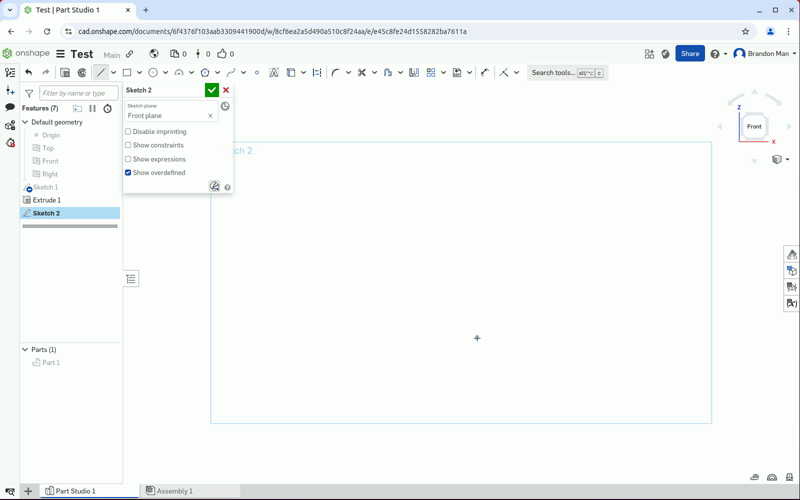
key_down(shift)
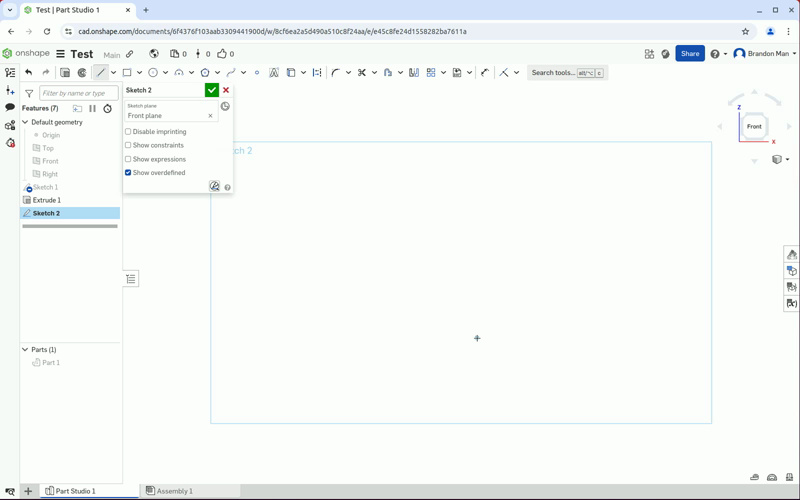
mouse_move(573, 338)
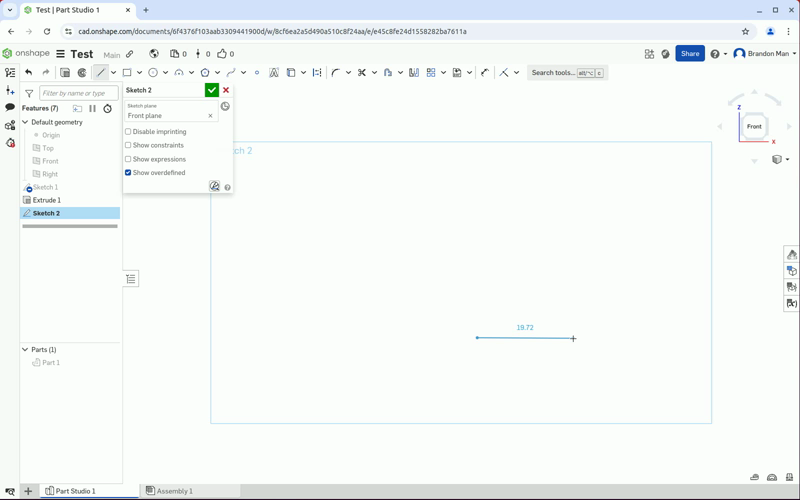
click(573, 338)
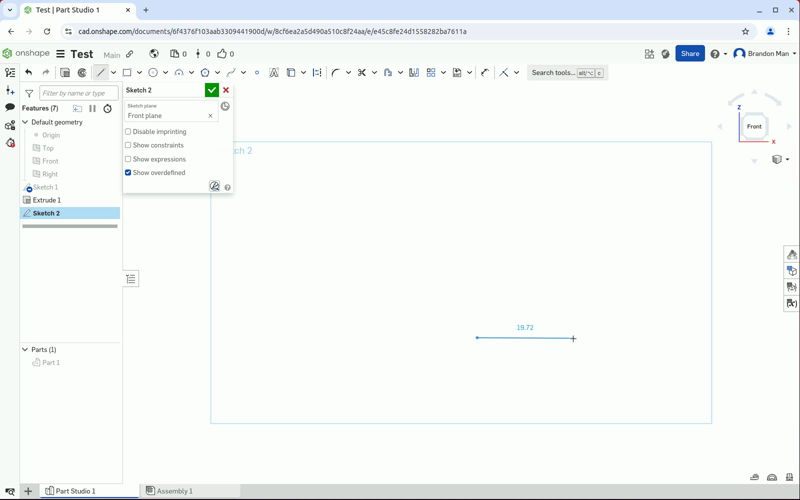
key_up(shift)
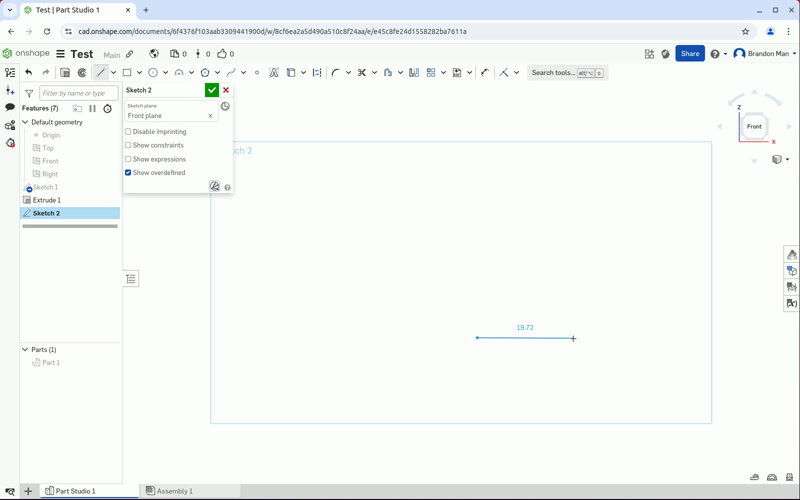
key_down(shift)
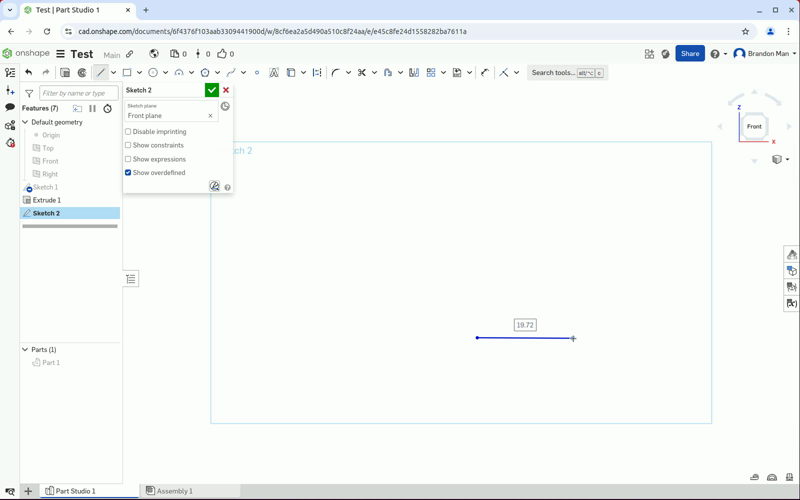
mouse_move(573, 227)
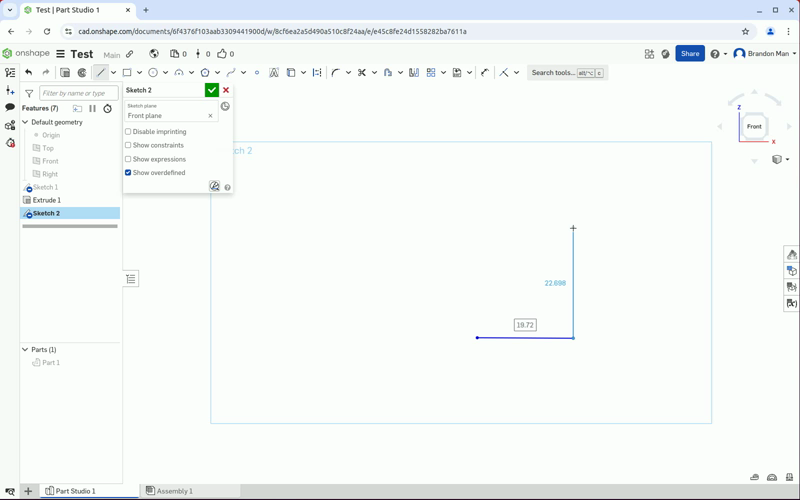
click(573, 227)
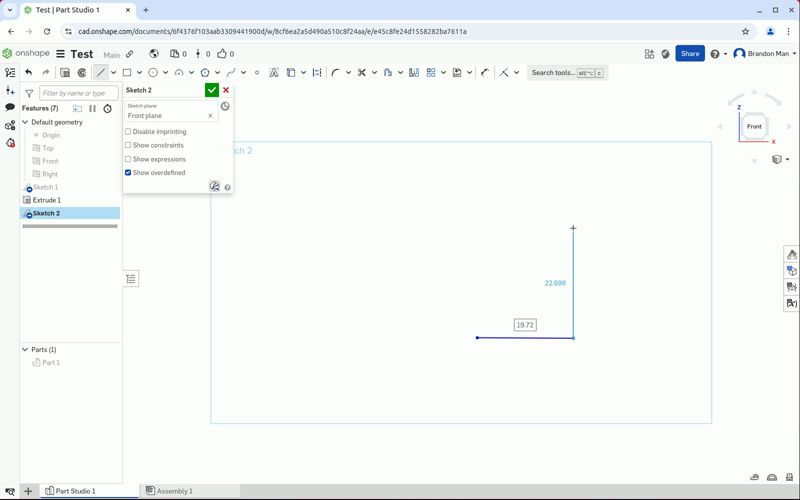
key_up(shift)
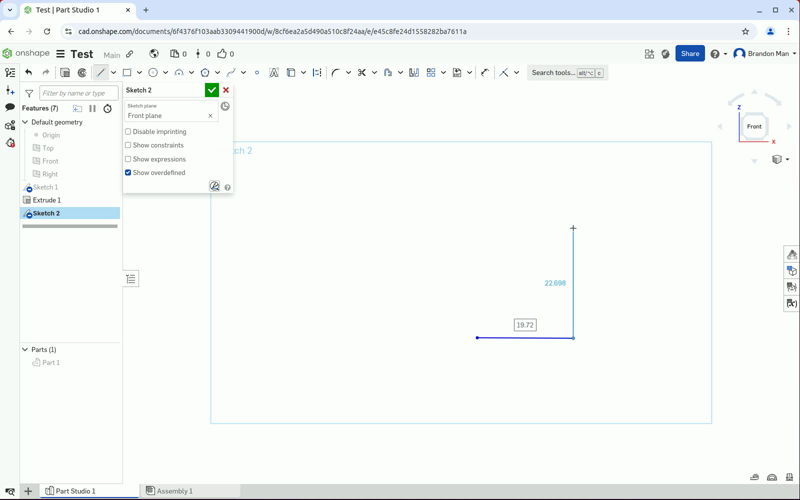
key_down(shift)
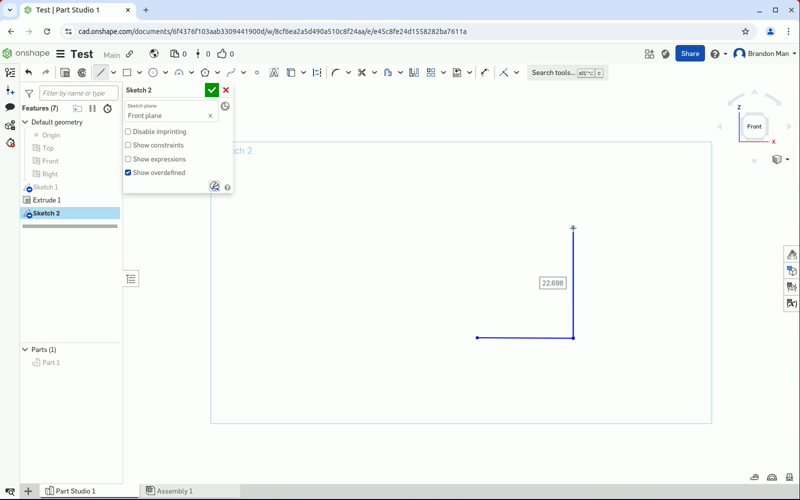
mouse_move(589, 227)
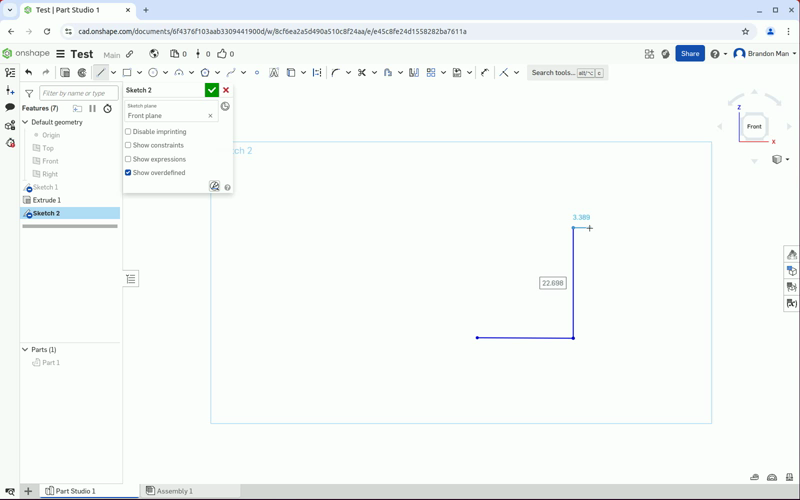
mouse_move(542, 227)
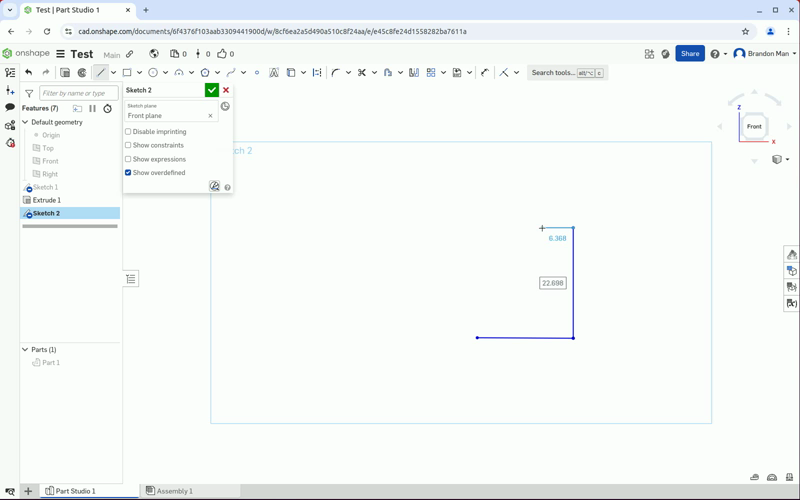
click(542, 227)
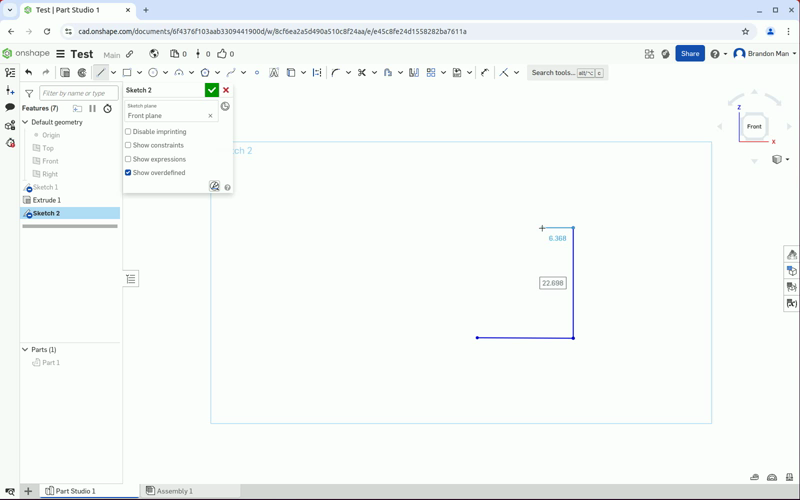
key_up(shift)
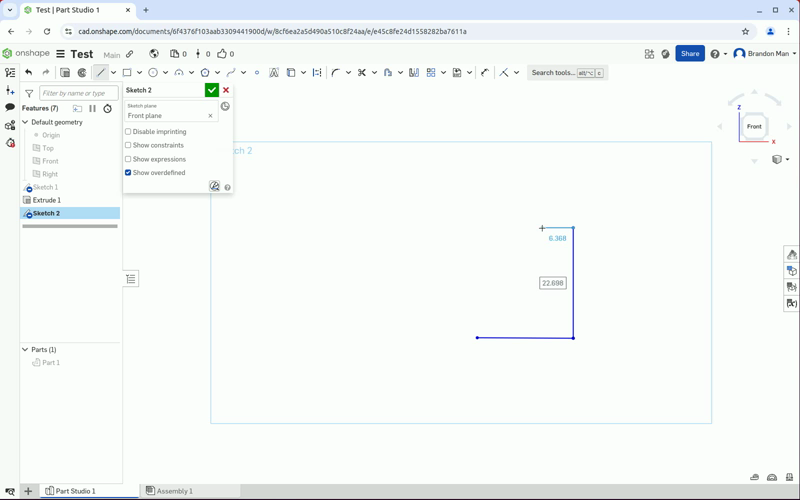
key_down(shift)
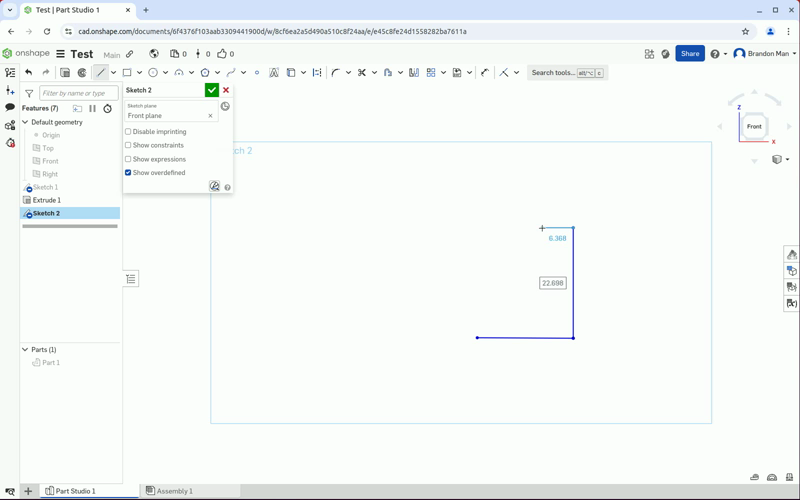
mouse_move(477, 337)
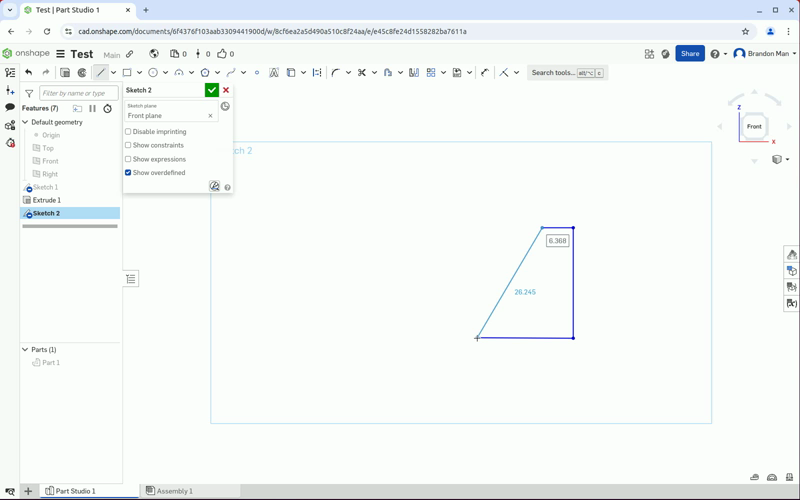
key_up(shift)
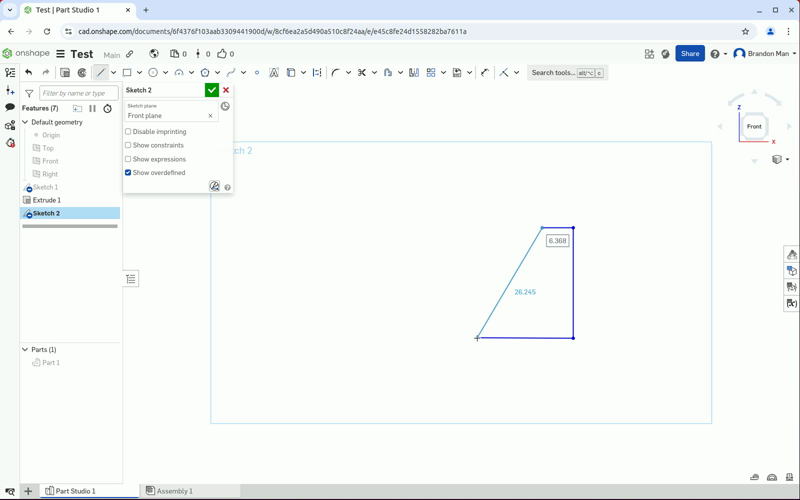
click(477, 337)
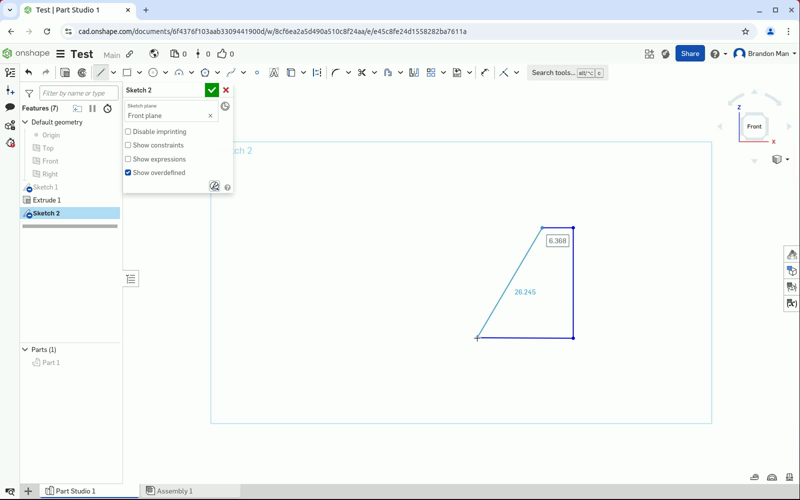
key(esc)
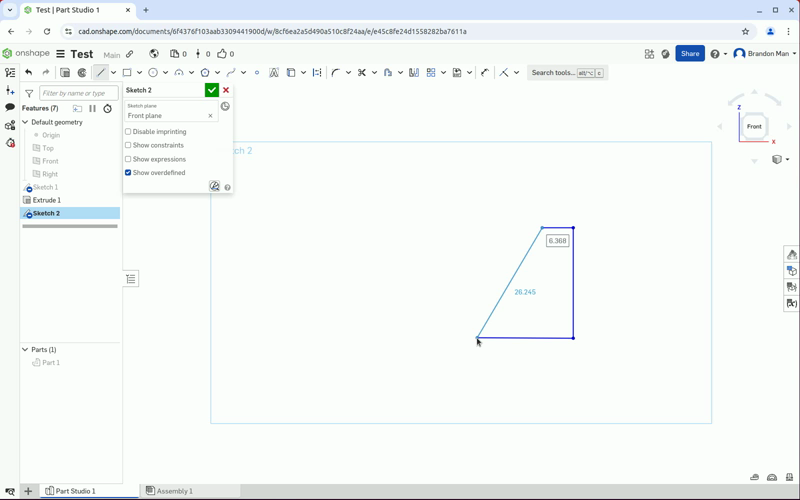
mouse_move(557, 251)
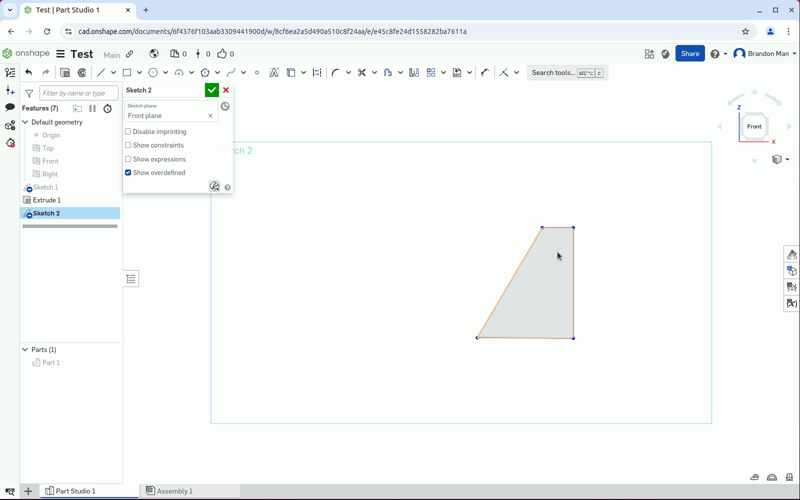
click(557, 251)
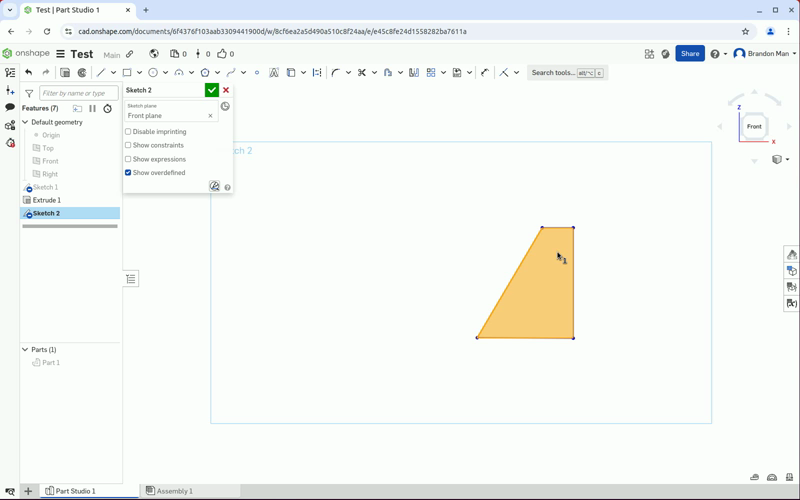
mouse_move(73, 352)
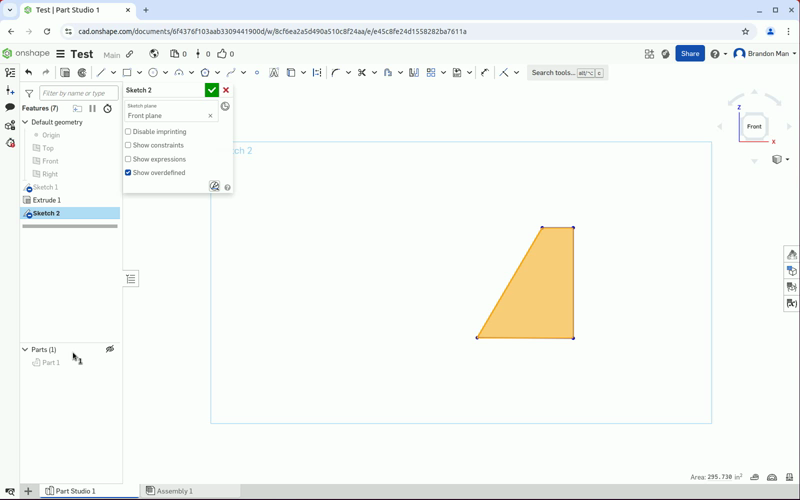
key(shift+y)
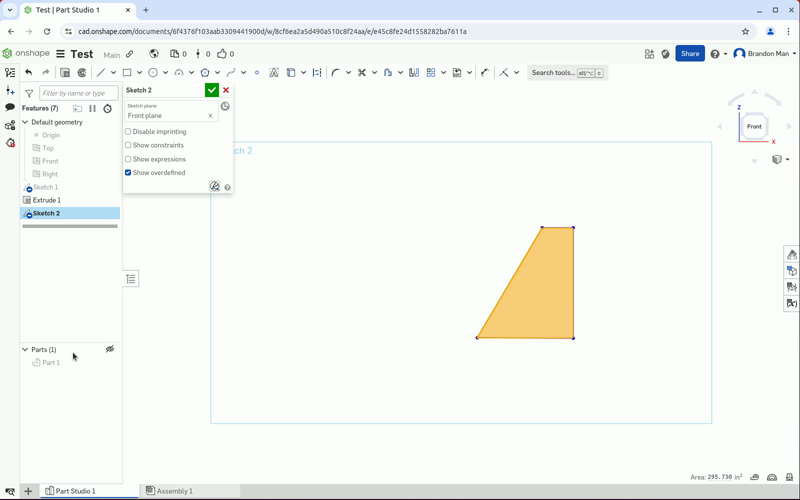
key(shift+e)
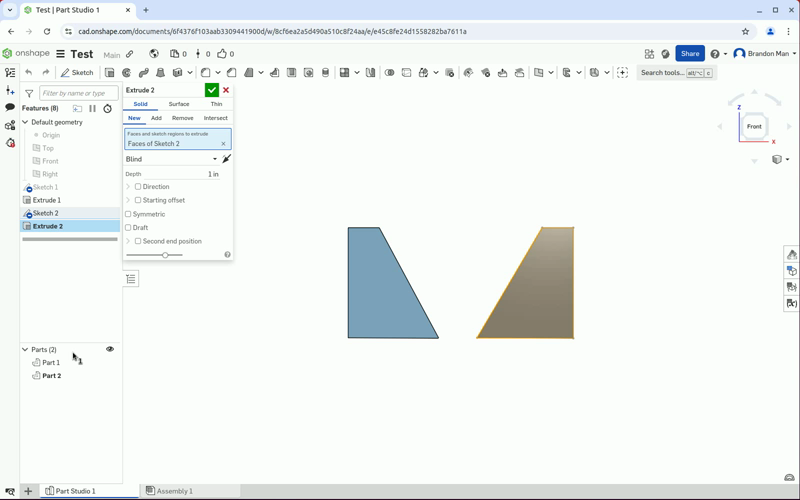
mouse_move(143, 106)
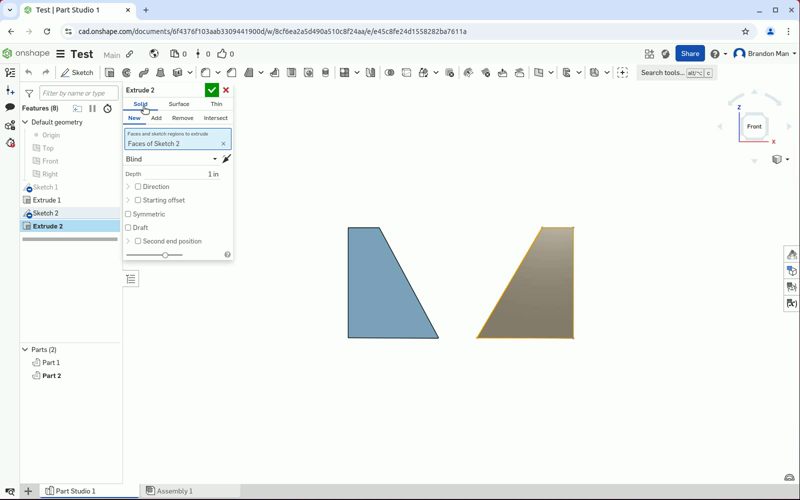
click(143, 106)
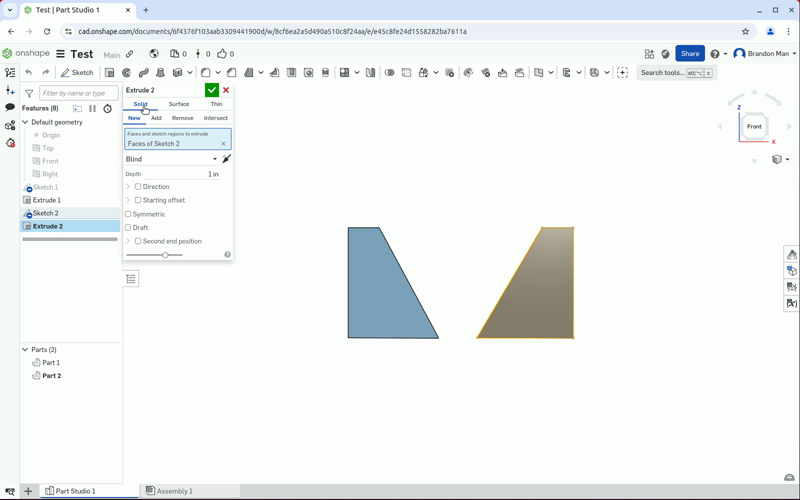
mouse_move(137, 120)
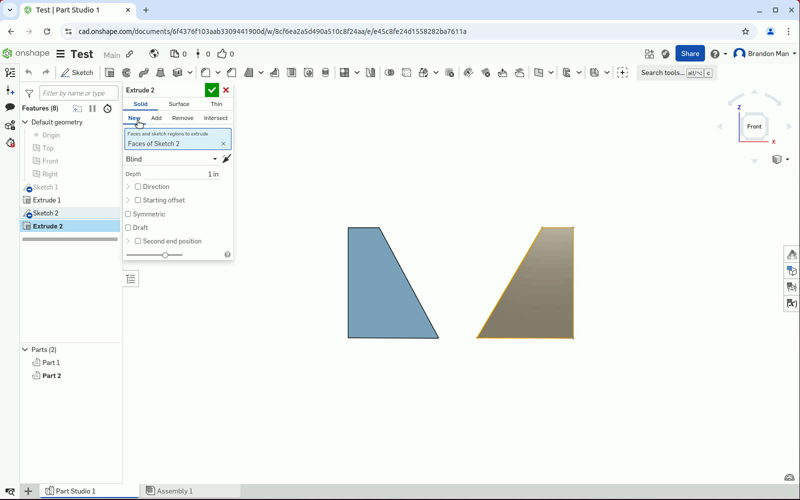
click(137, 120)
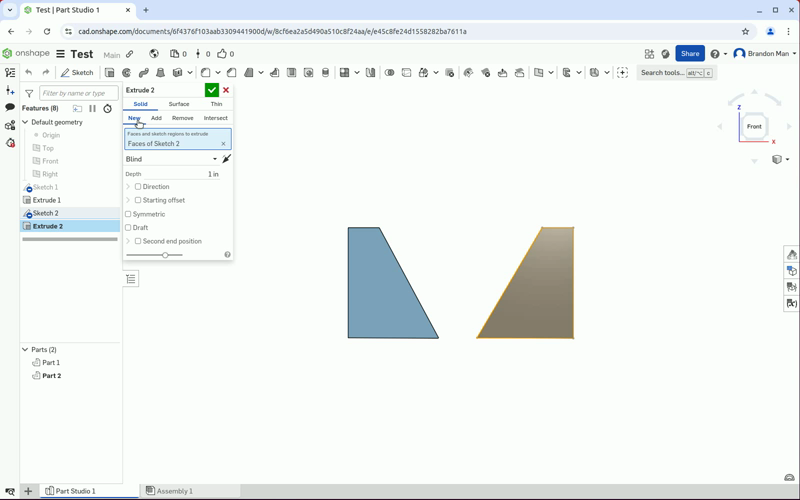
key(tab, 4)
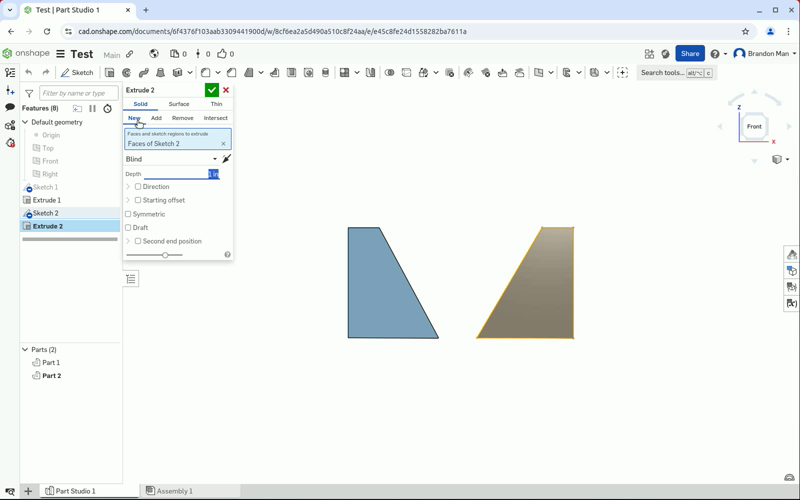
text(8.184)
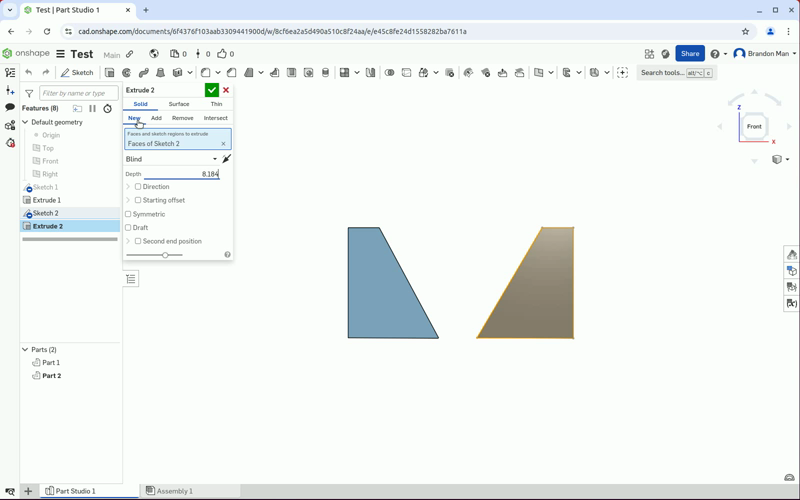
key(enter)
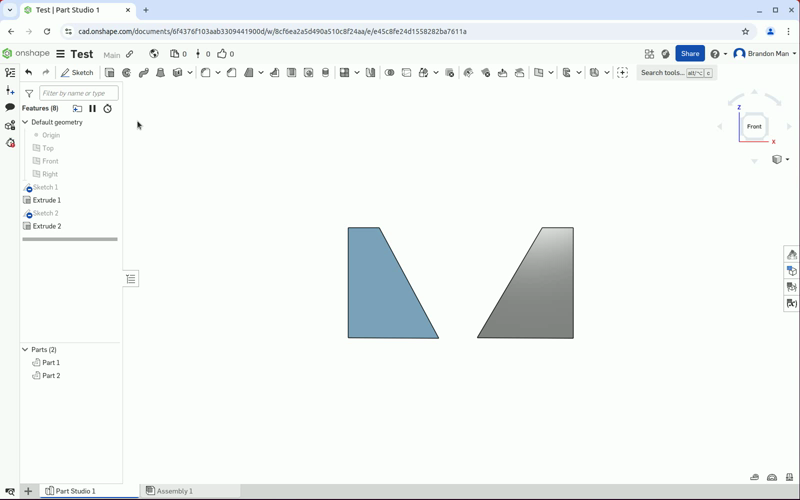
key(shift+h)
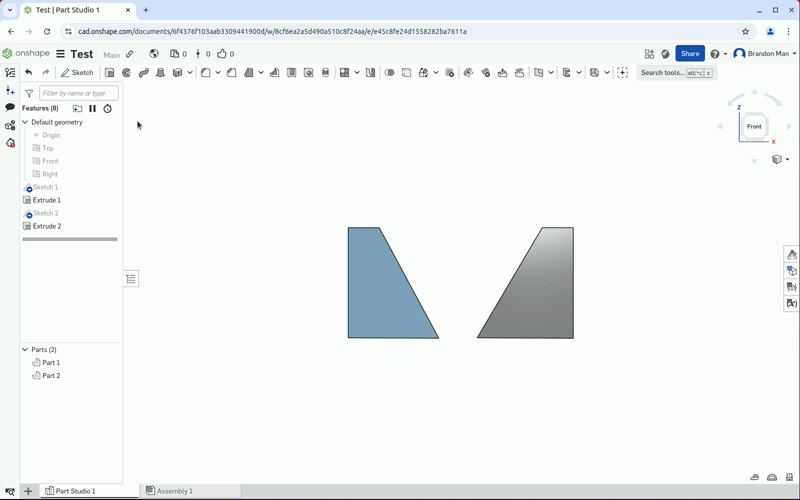
key(shift+h)
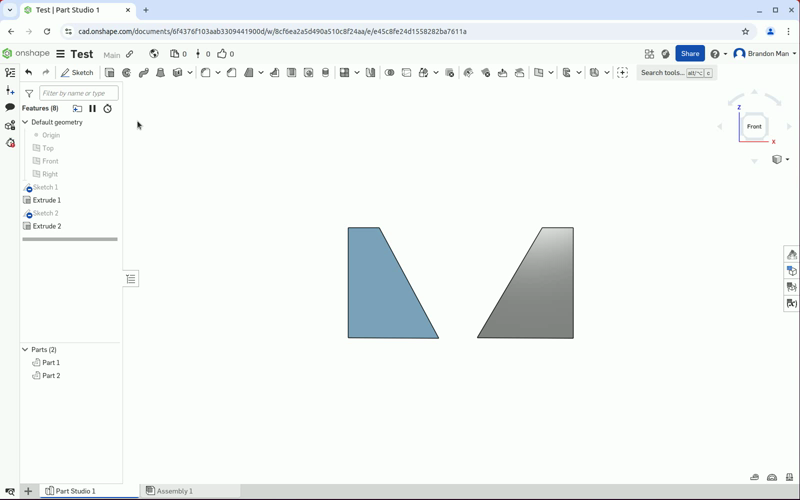
mouse_move(73, 189)
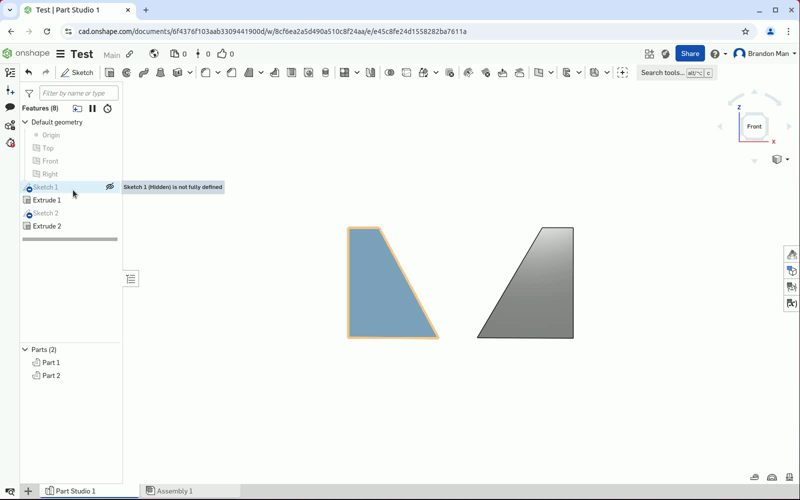
click(73, 189)
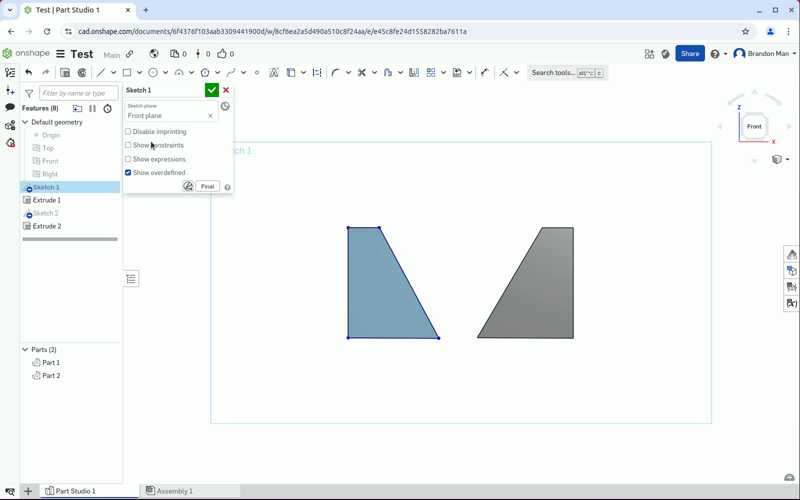
mouse_move(229, 92)
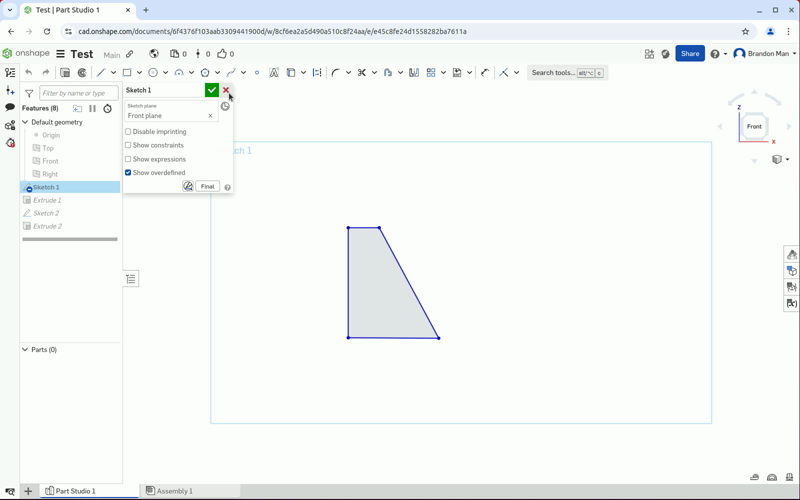
click(229, 92)
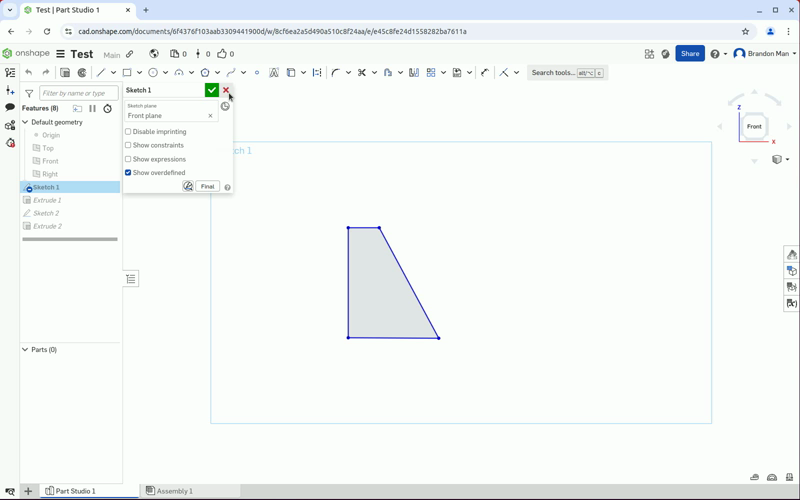
key(shift+s)
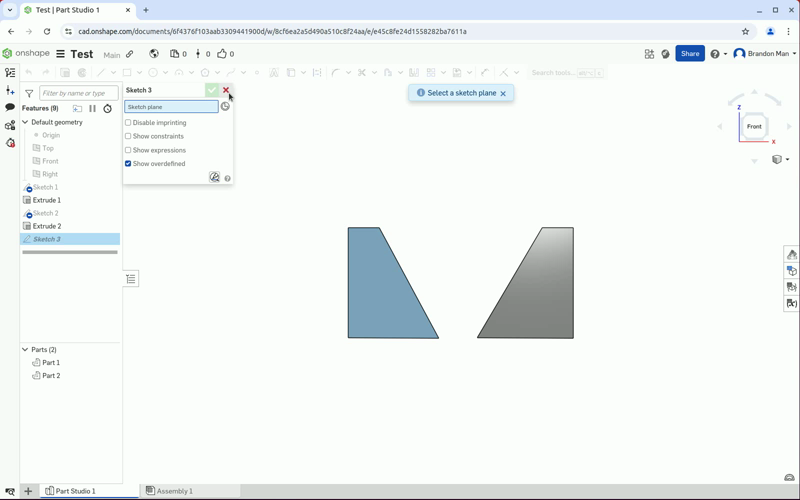
mouse_move(73, 163)
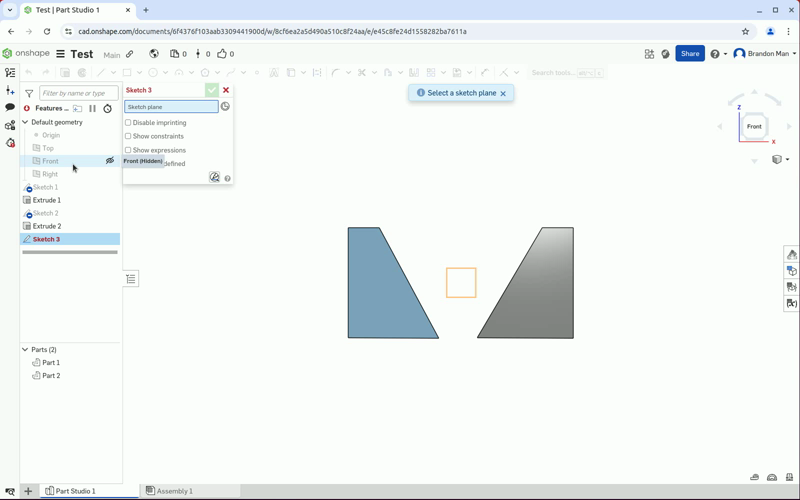
click(73, 163)
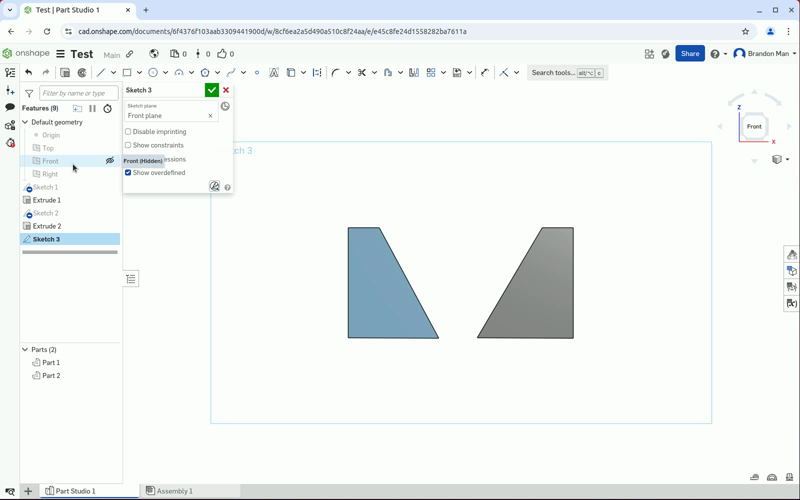
mouse_move(73, 352)
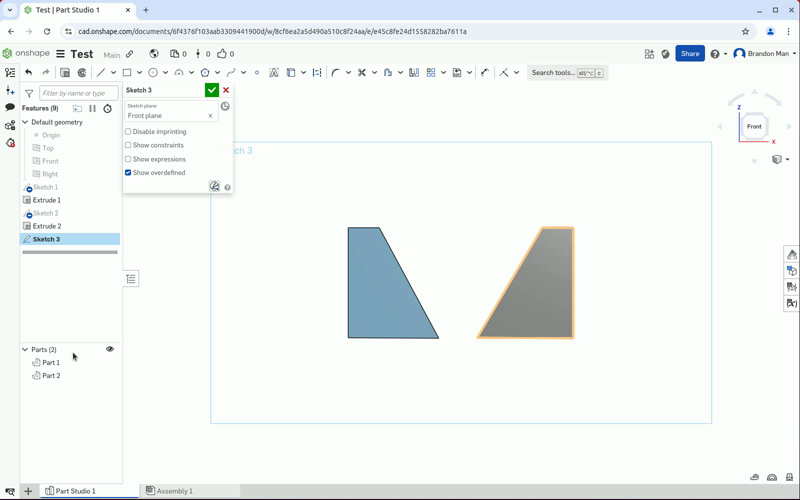
key(y)
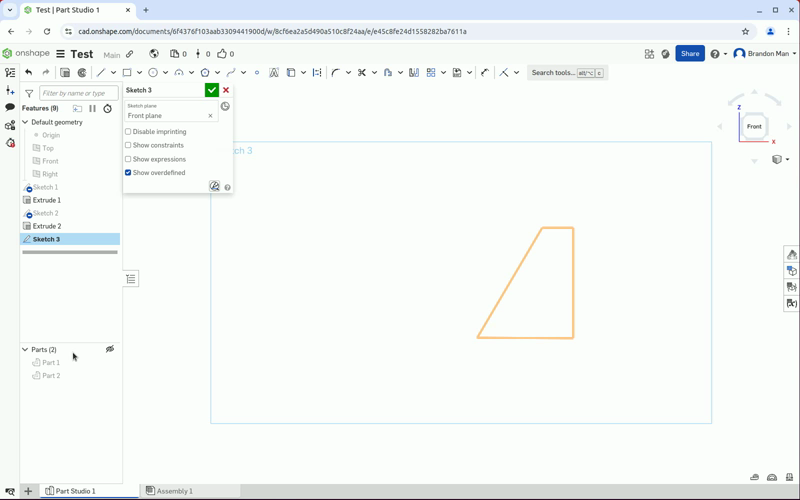
key(l)
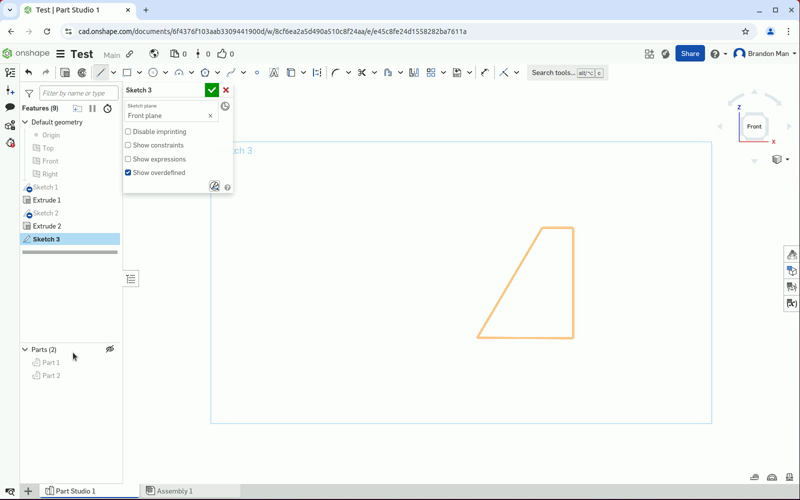
key_down(shift)
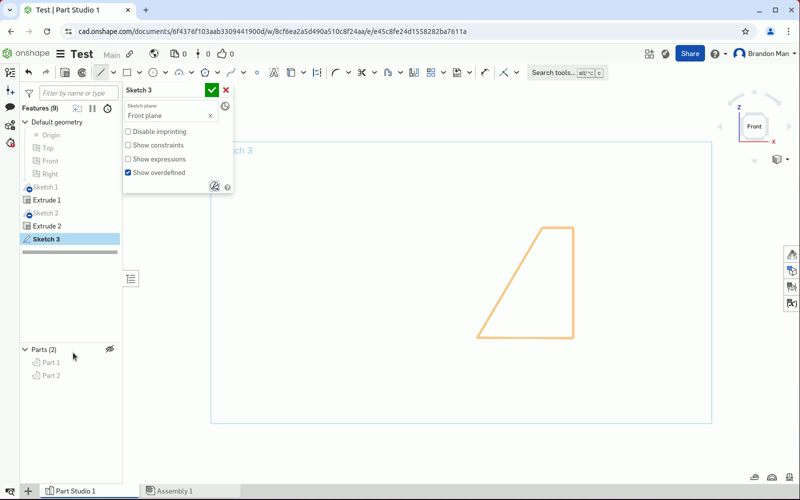
mouse_move(477, 337)
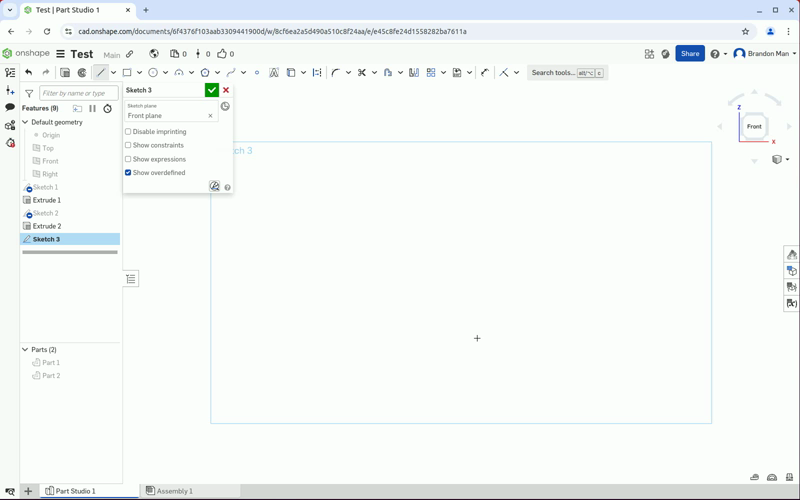
click(477, 337)
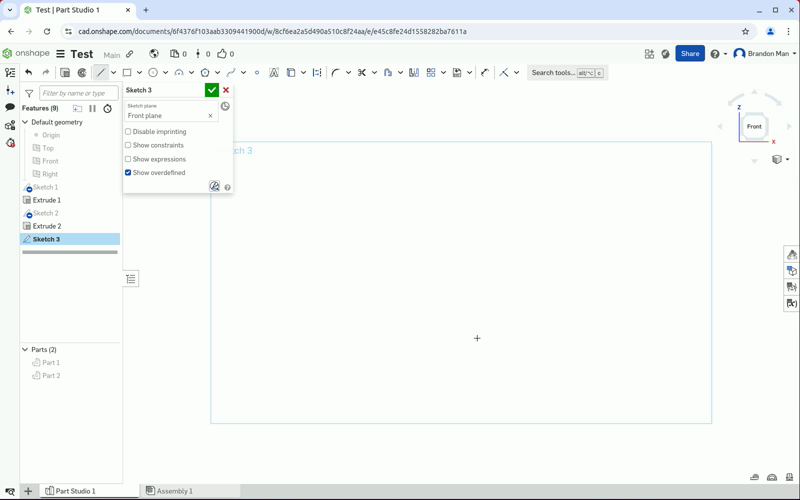
key_up(shift)
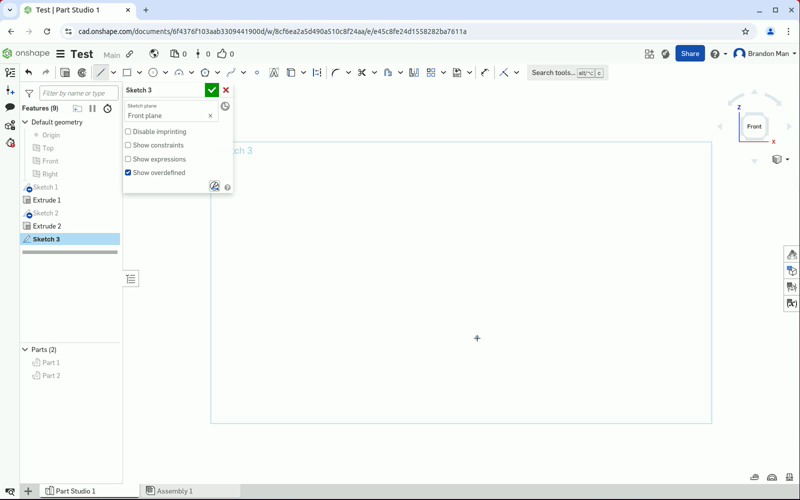
key_down(shift)
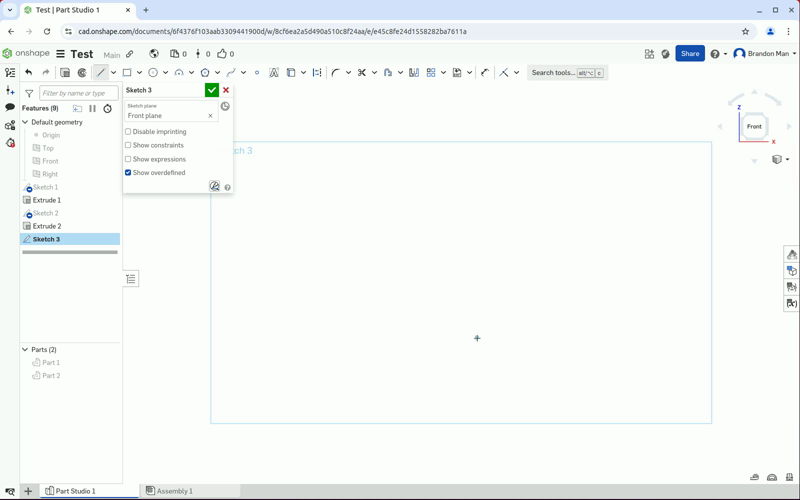
mouse_move(573, 338)
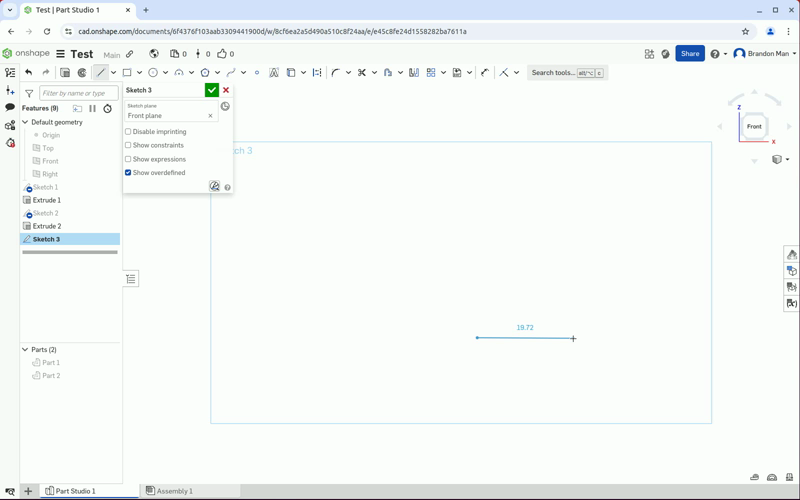
click(573, 338)
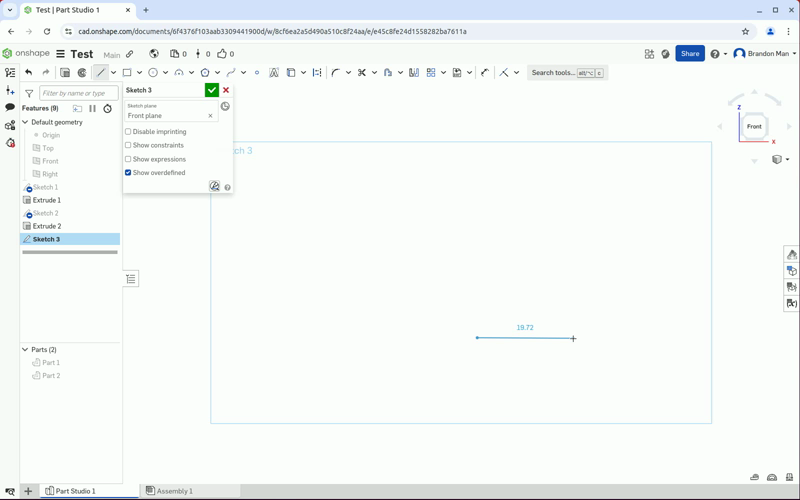
key_up(shift)
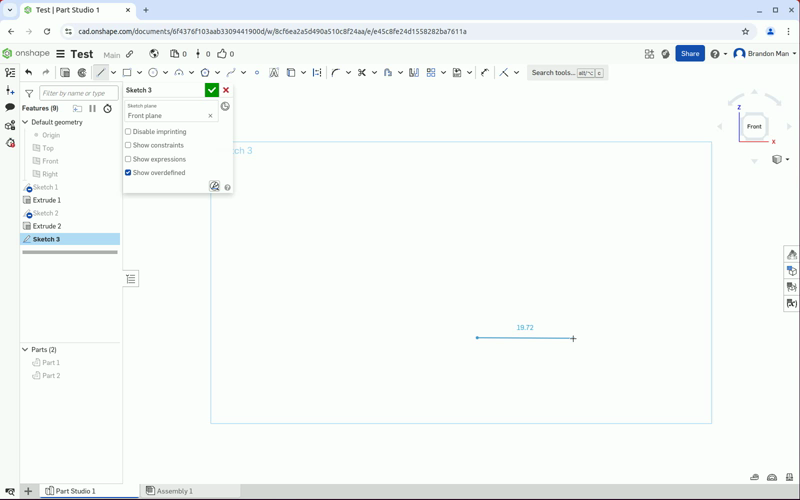
key_down(shift)
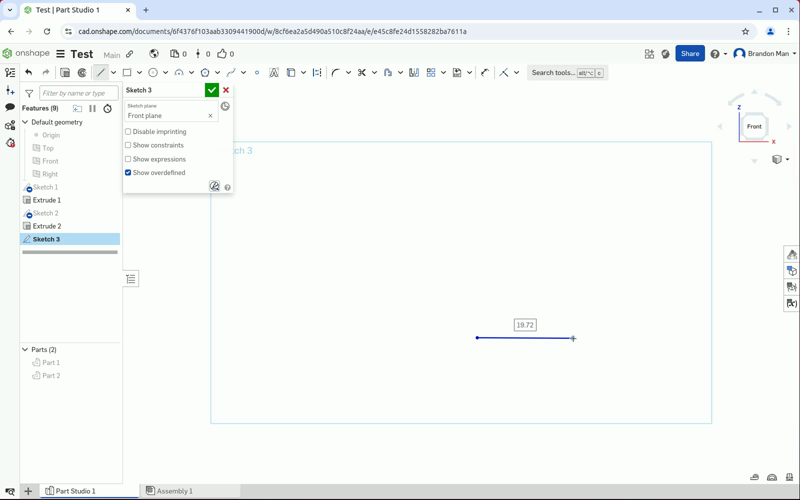
mouse_move(573, 227)
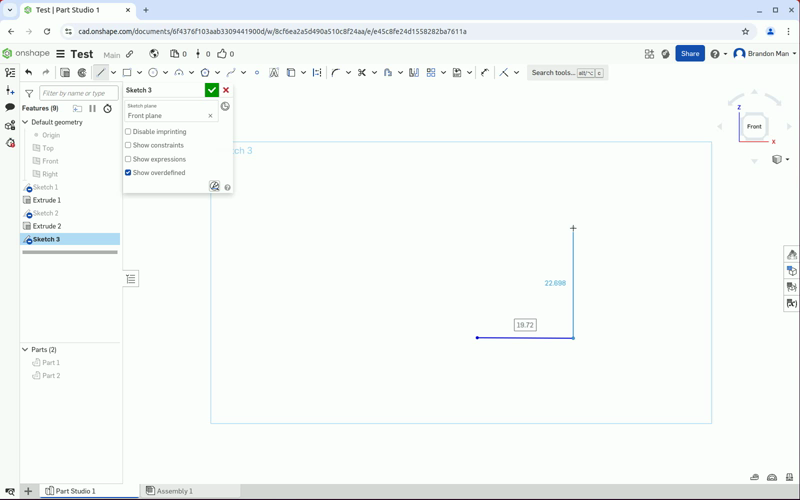
click(573, 227)
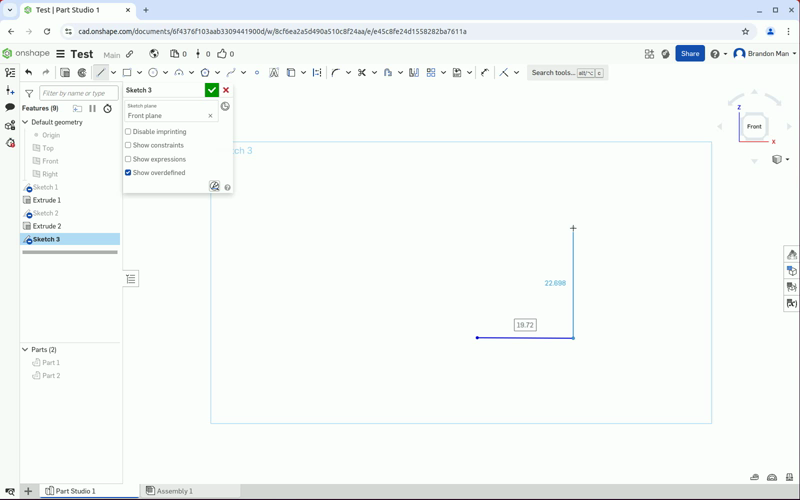
key_up(shift)
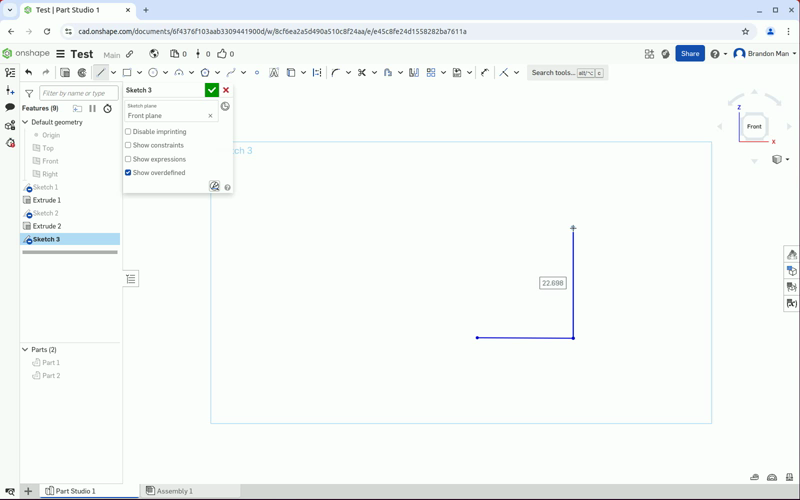
key_down(shift)
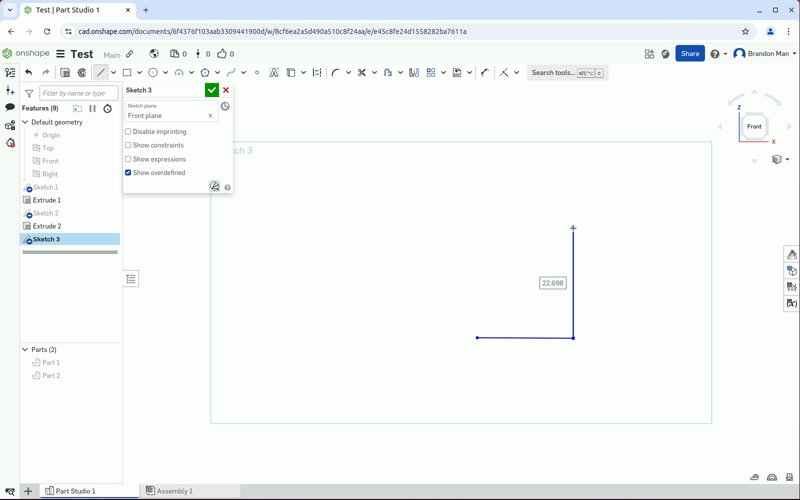
mouse_move(589, 227)
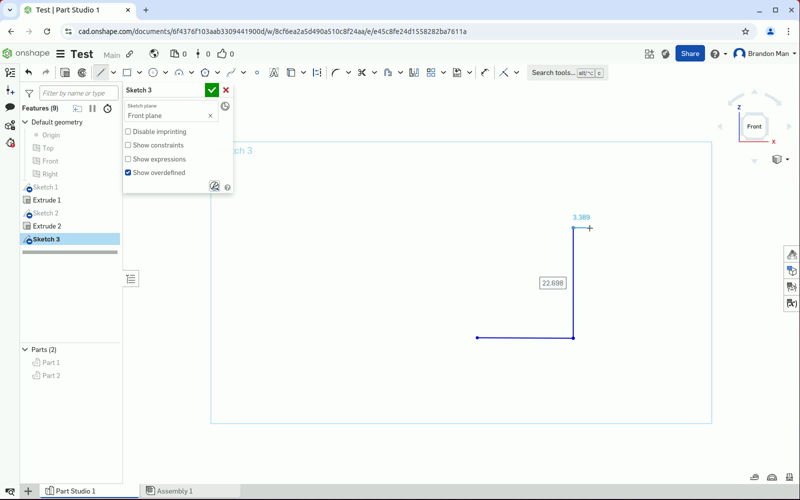
mouse_move(542, 227)
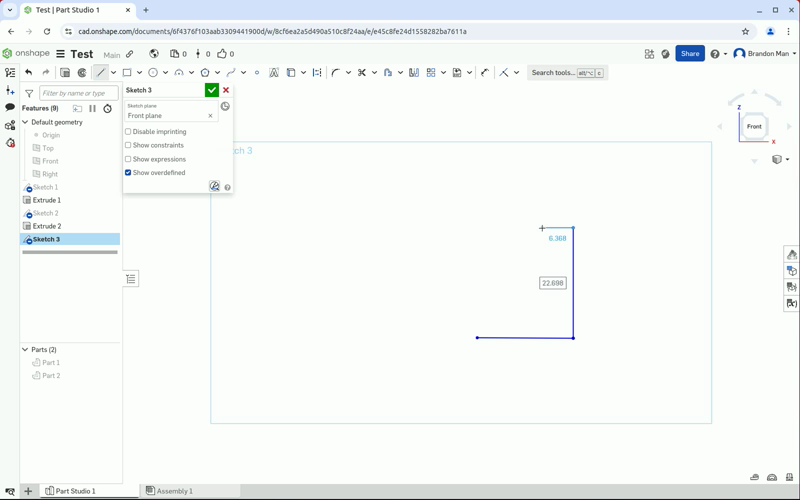
click(542, 227)
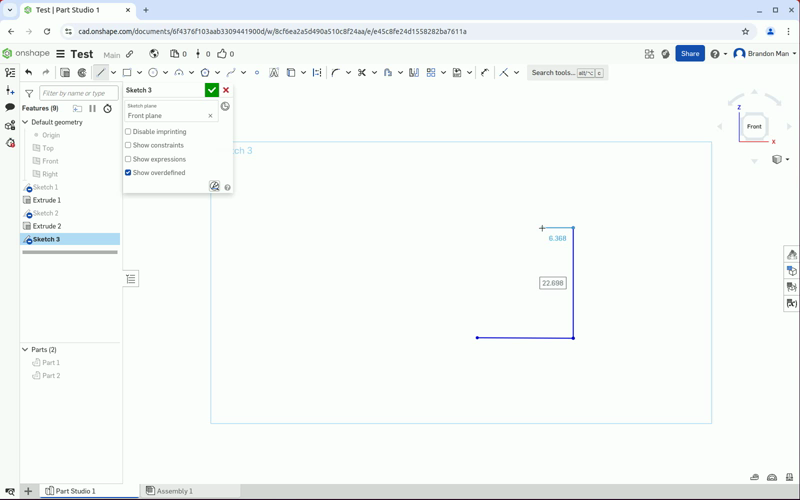
key_up(shift)
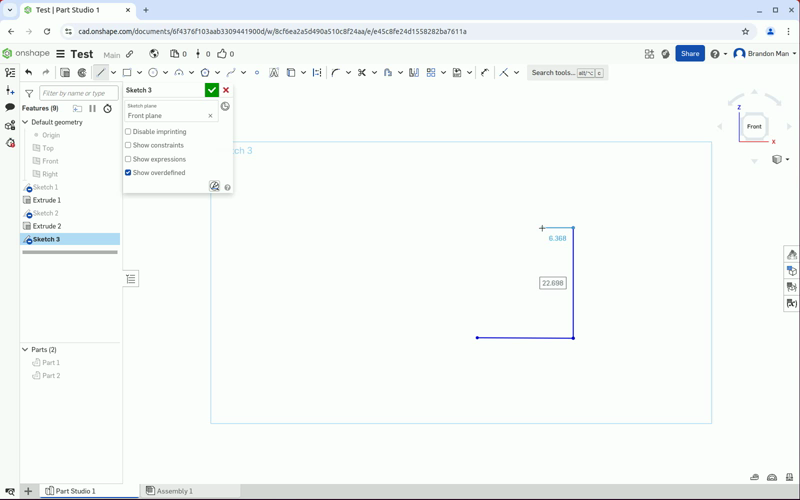
key_down(shift)
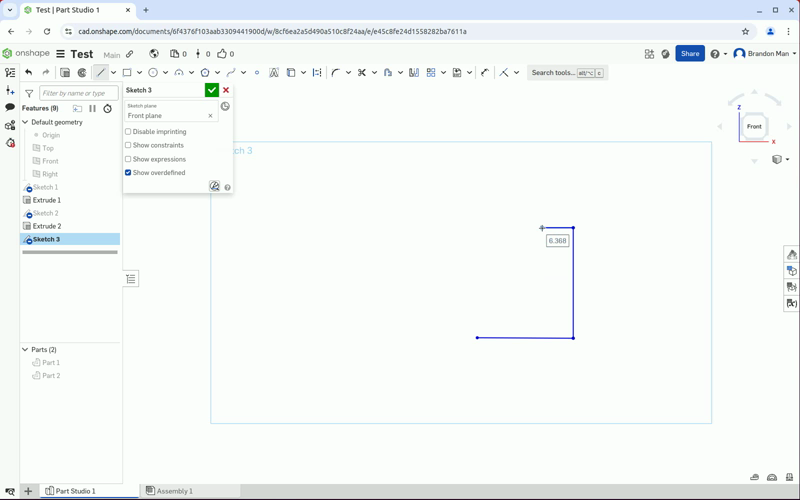
mouse_move(477, 337)
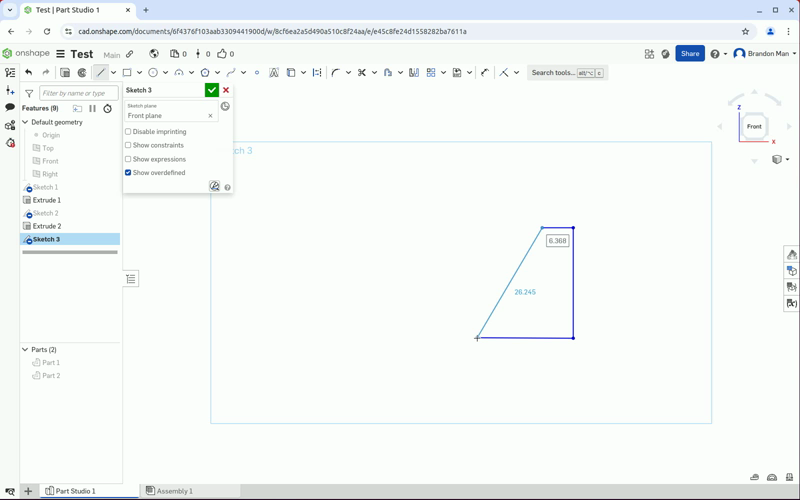
key_up(shift)
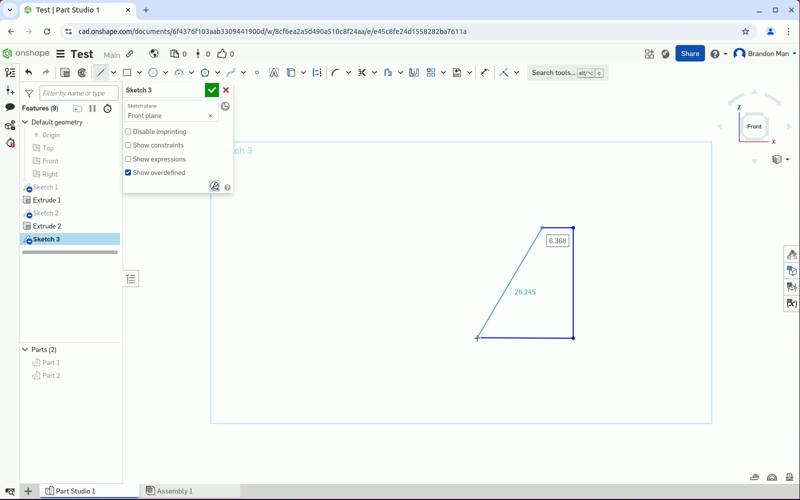
click(477, 337)
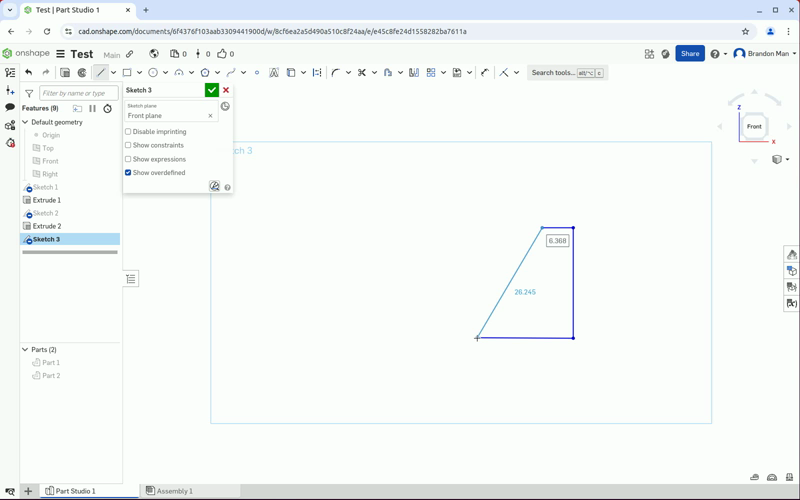
key(esc)
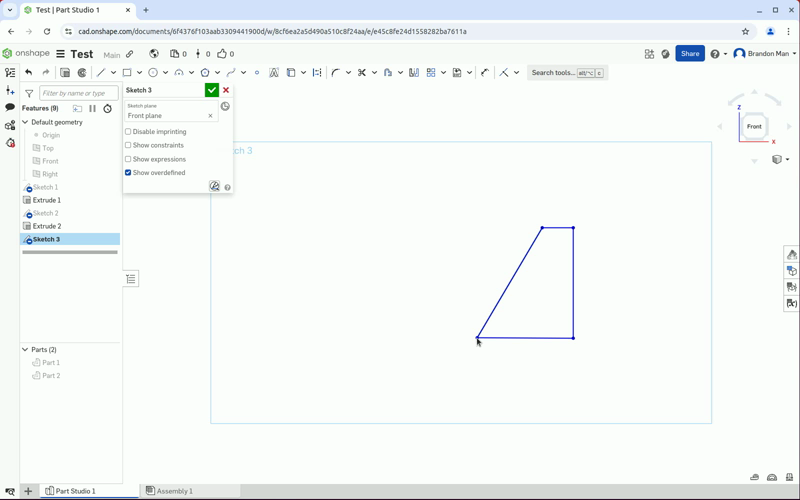
mouse_move(531, 310)
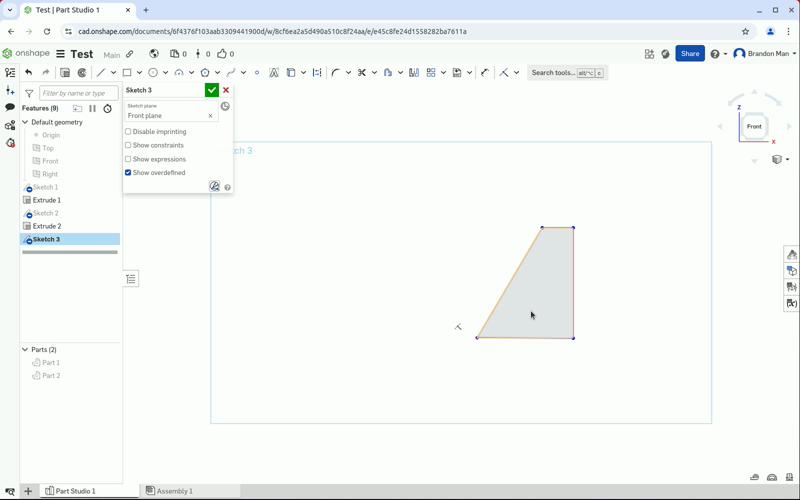
click(531, 310)
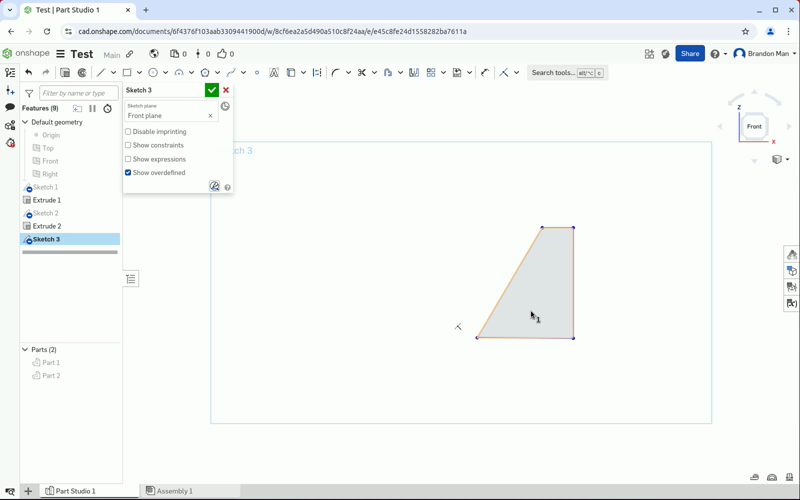
mouse_move(73, 352)
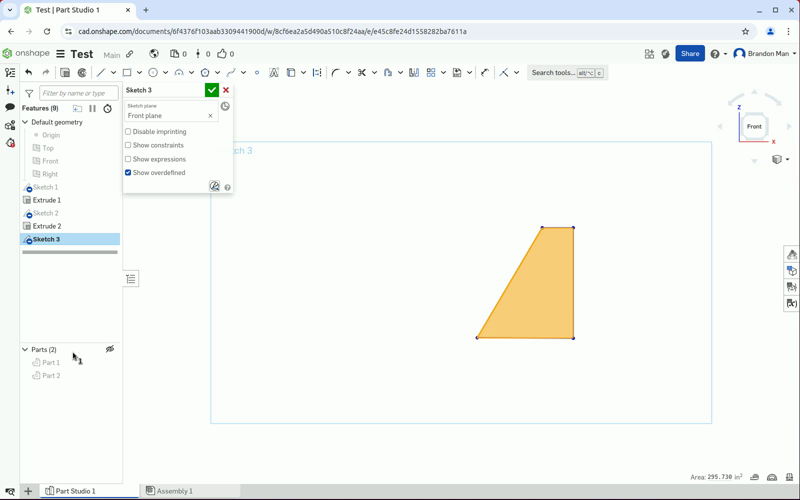
key(shift+y)
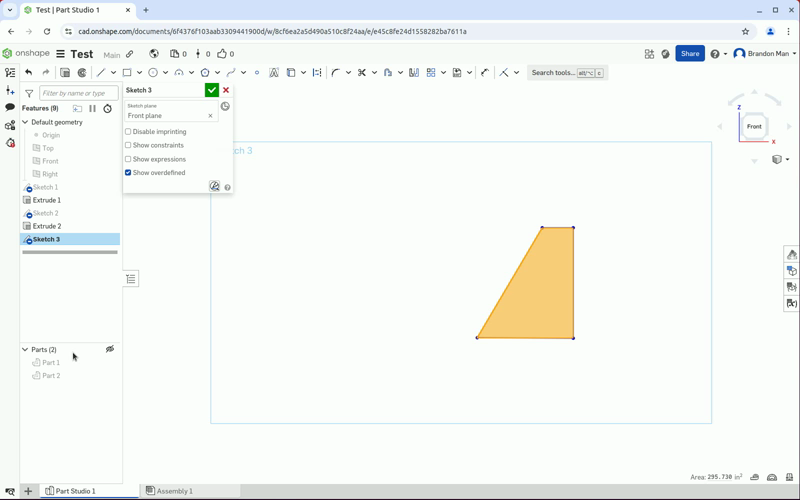
key(shift+e)
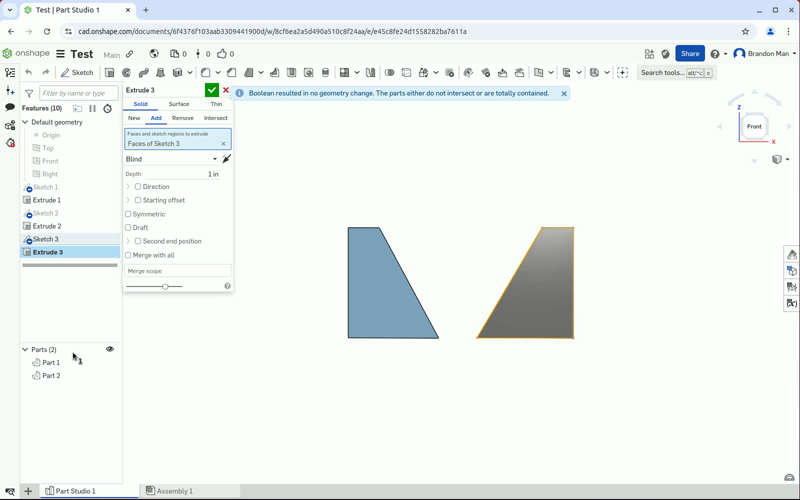
mouse_move(143, 106)
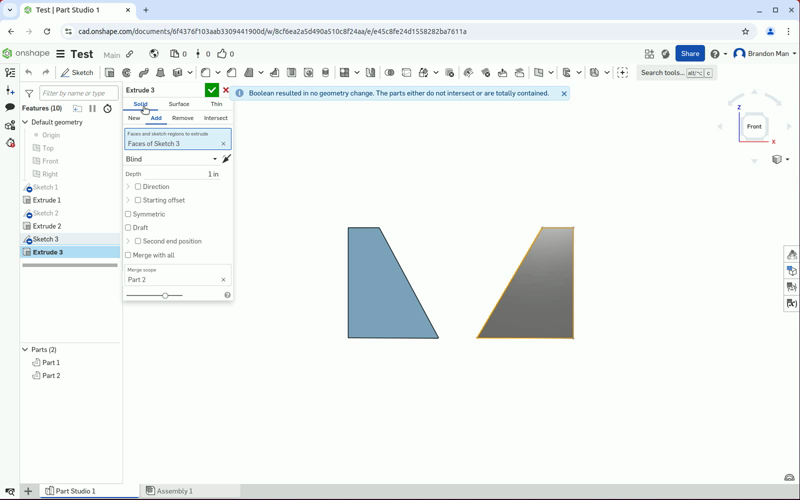
click(143, 106)
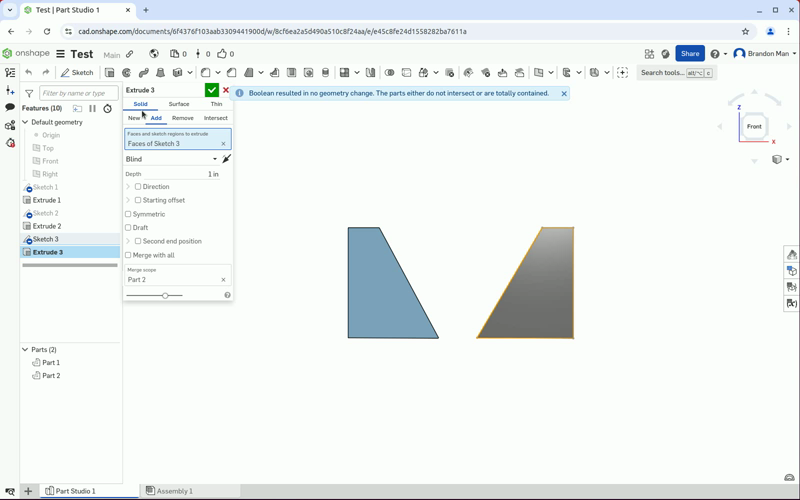
mouse_move(137, 120)
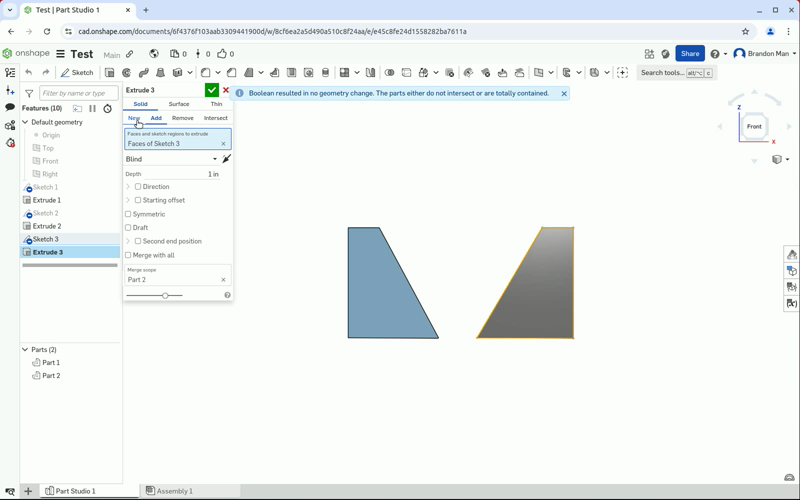
click(137, 120)
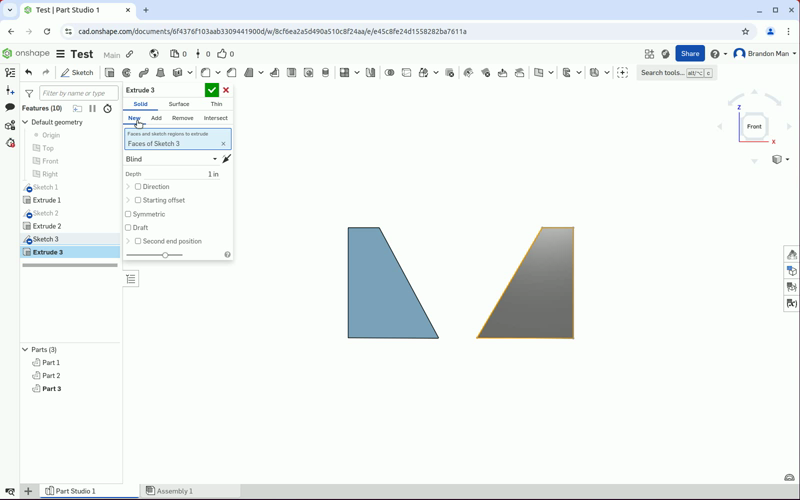
key(tab, 4)
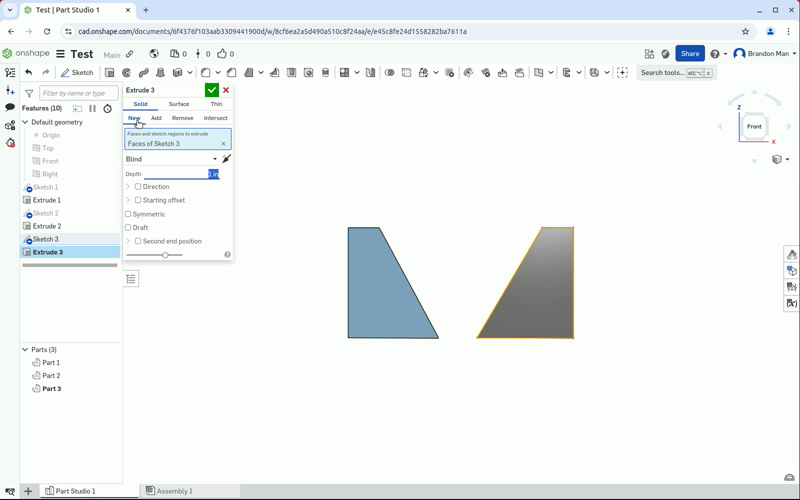
text(-8.184)
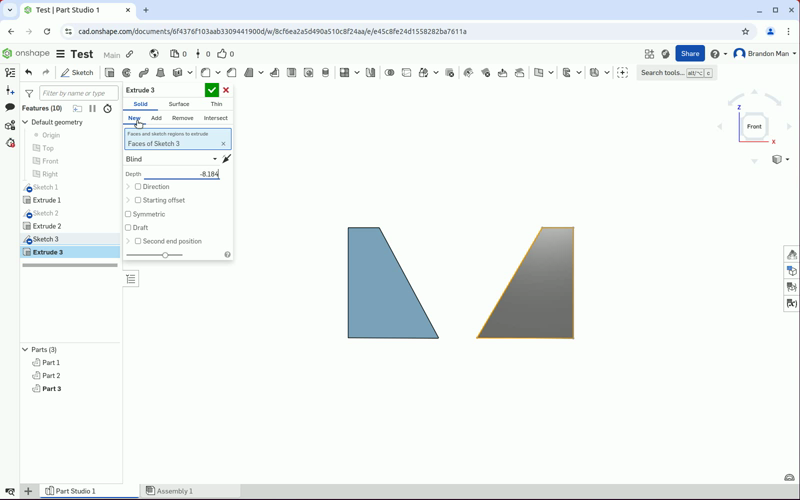
key(enter)
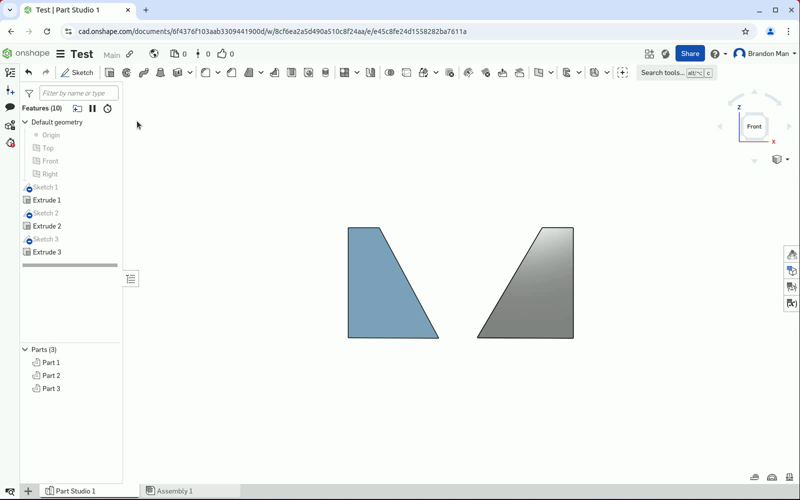
key(shift+h)
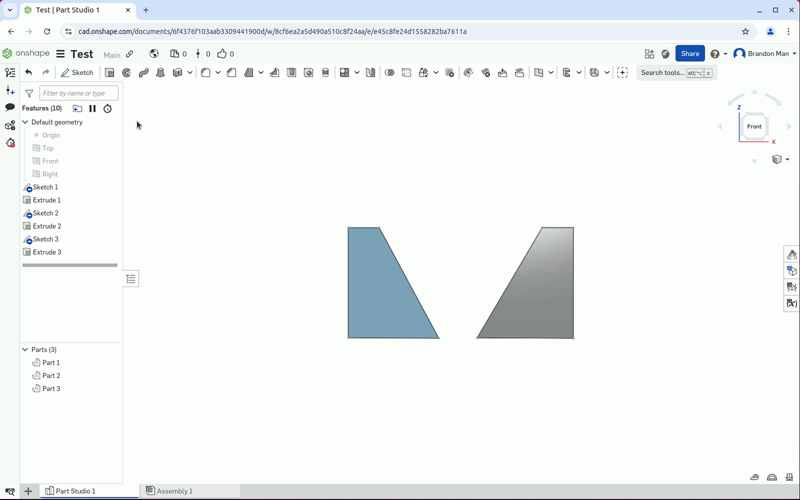
key(shift+h)
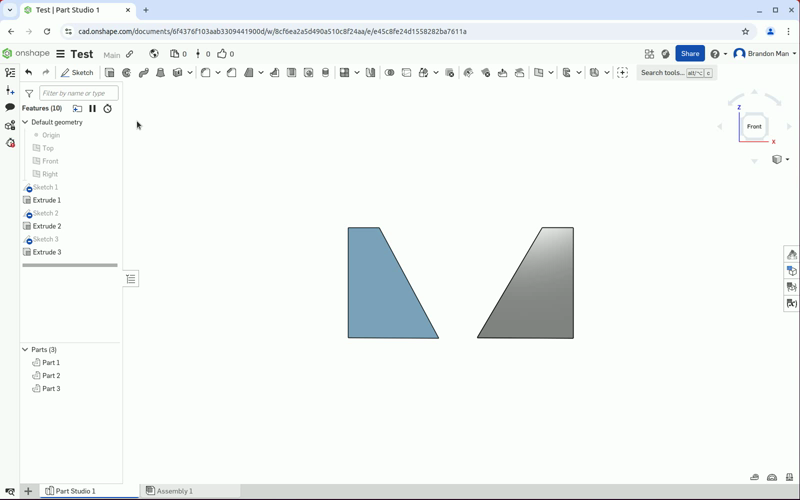
mouse_move(73, 189)
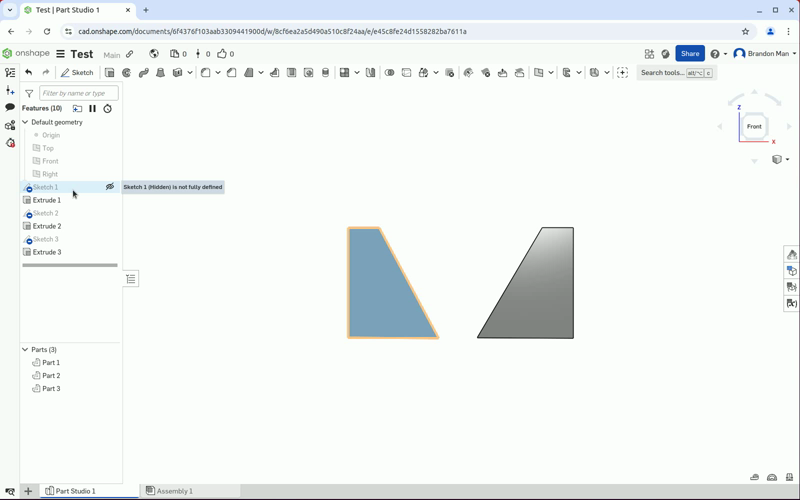
click(73, 189)
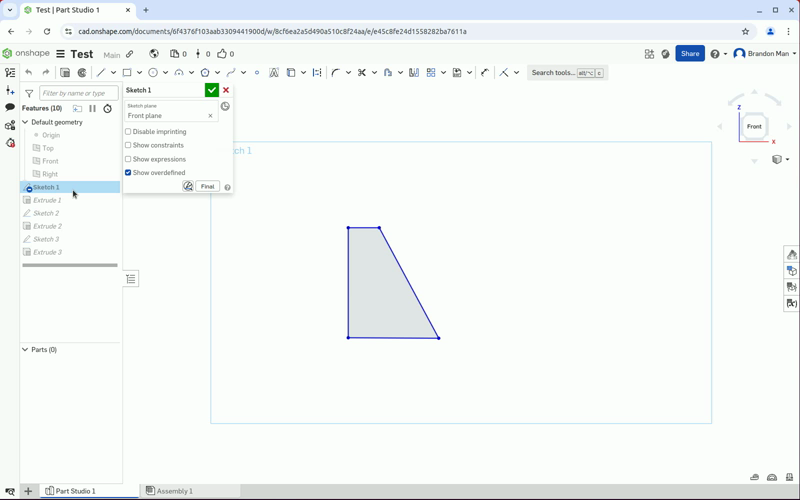
mouse_move(229, 92)
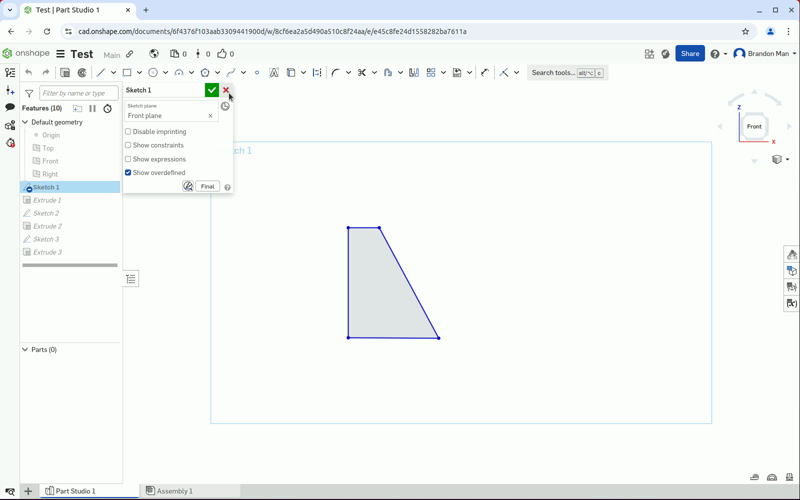
click(229, 92)
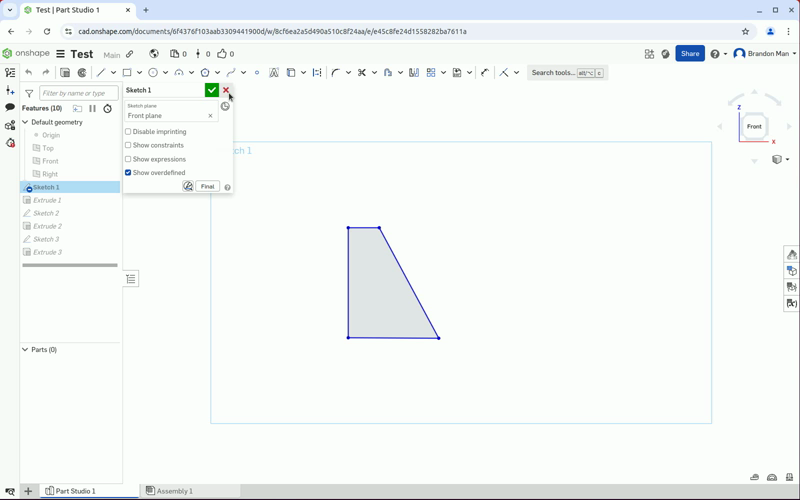
key(shift+s)
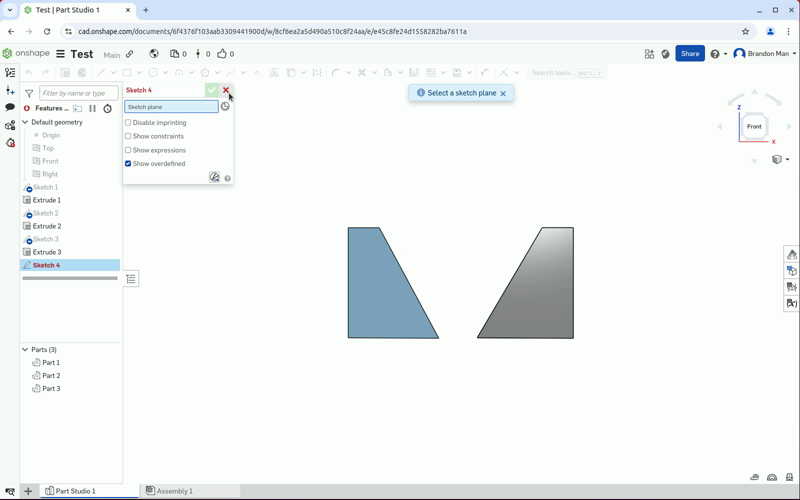
mouse_move(73, 163)
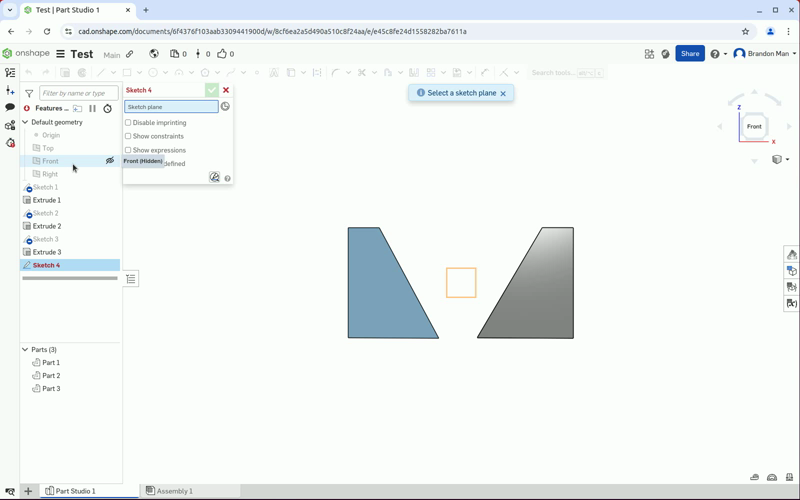
click(73, 163)
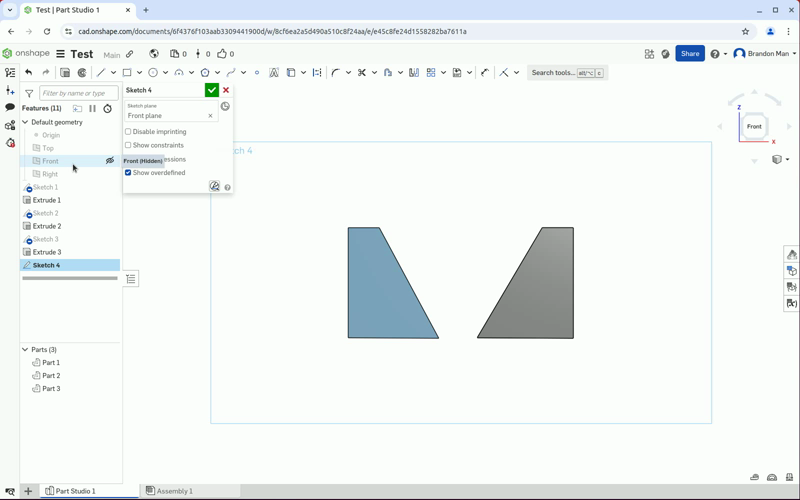
mouse_move(73, 352)
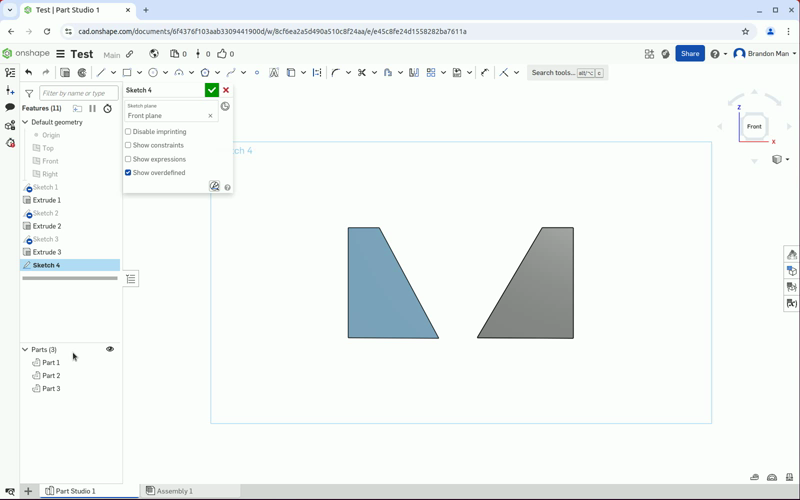
key(y)
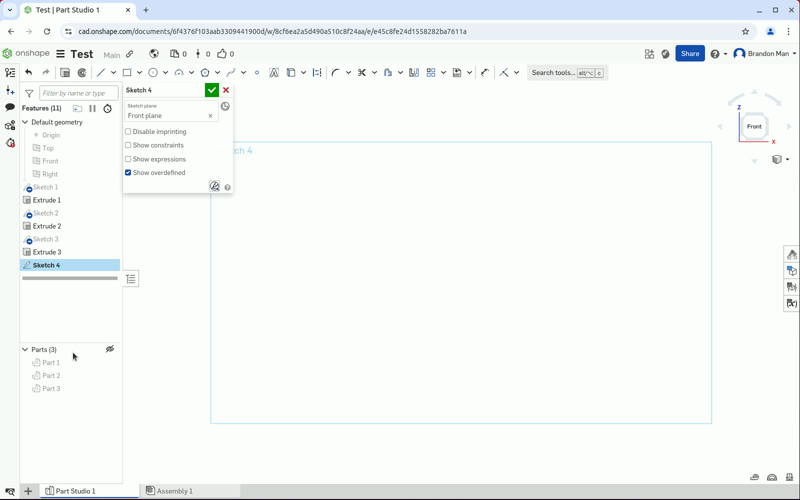
key(l)
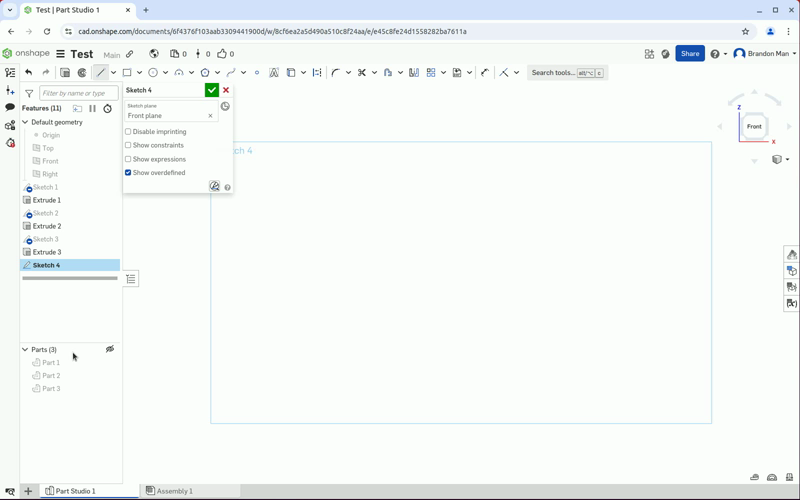
key_down(shift)
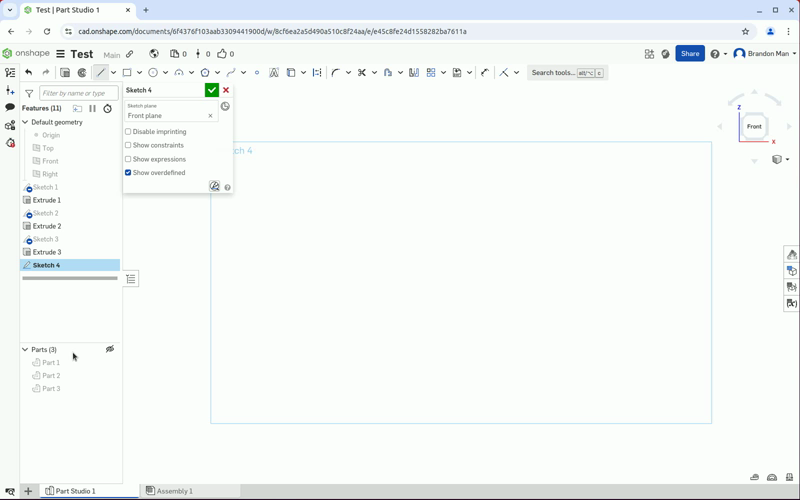
mouse_move(348, 337)
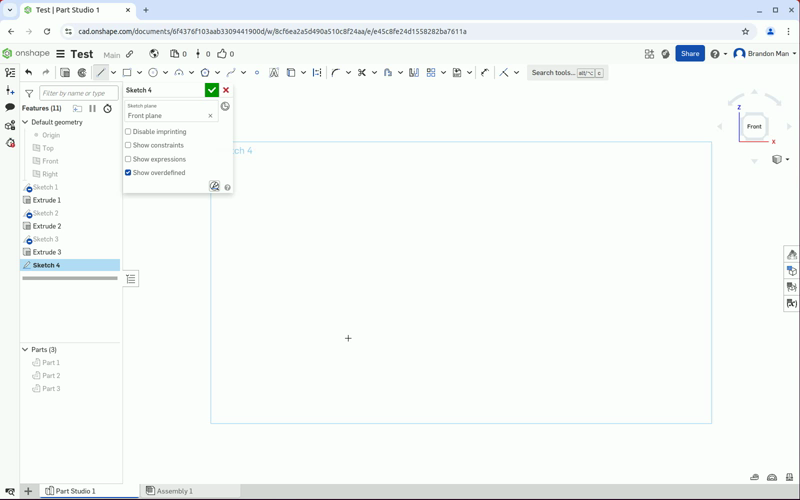
click(348, 337)
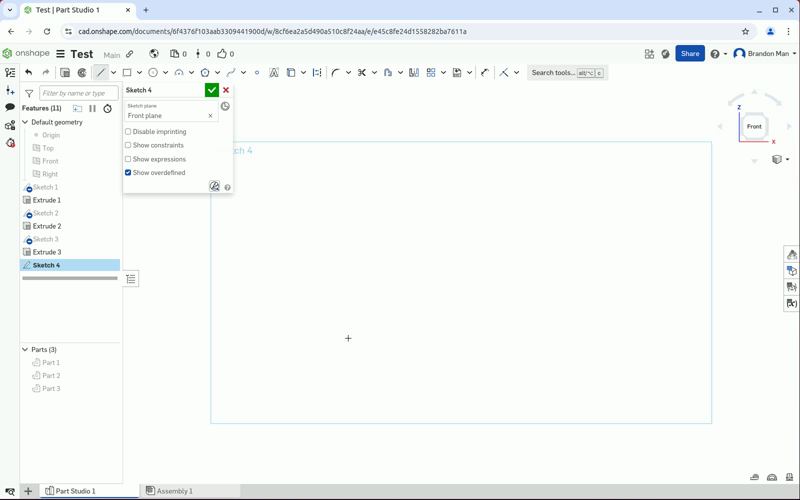
key_up(shift)
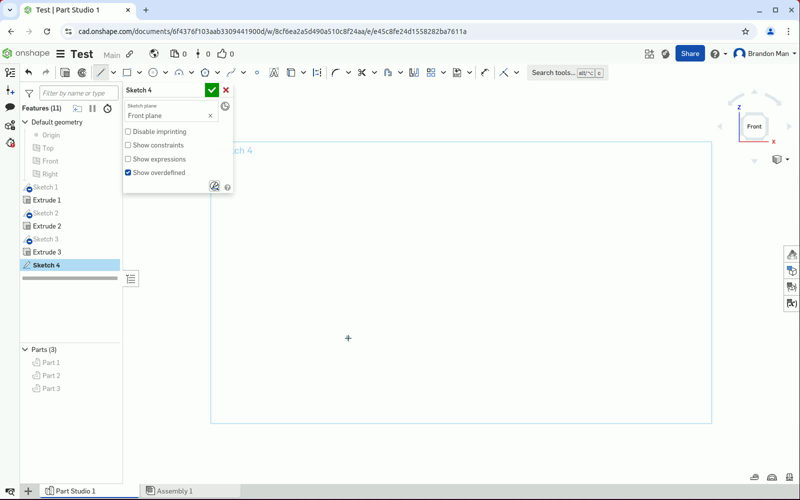
key_down(shift)
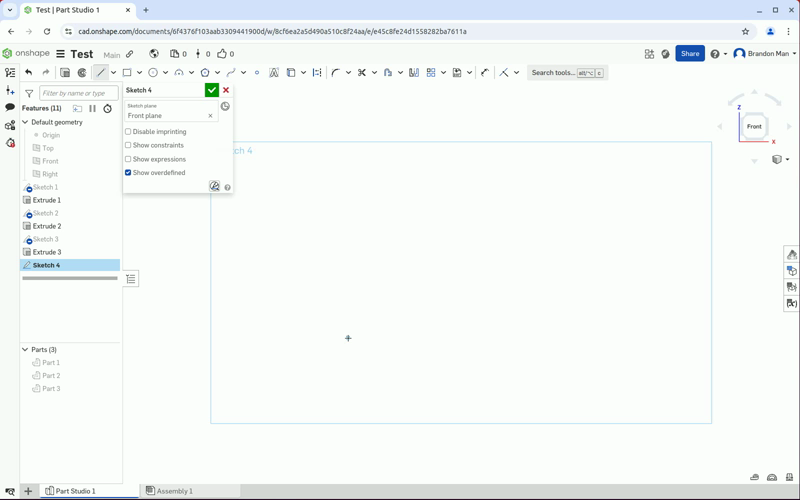
mouse_move(438, 338)
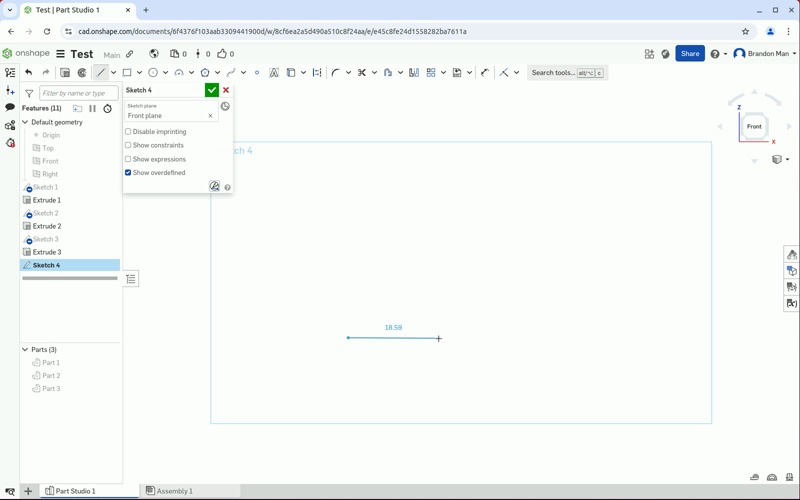
click(438, 338)
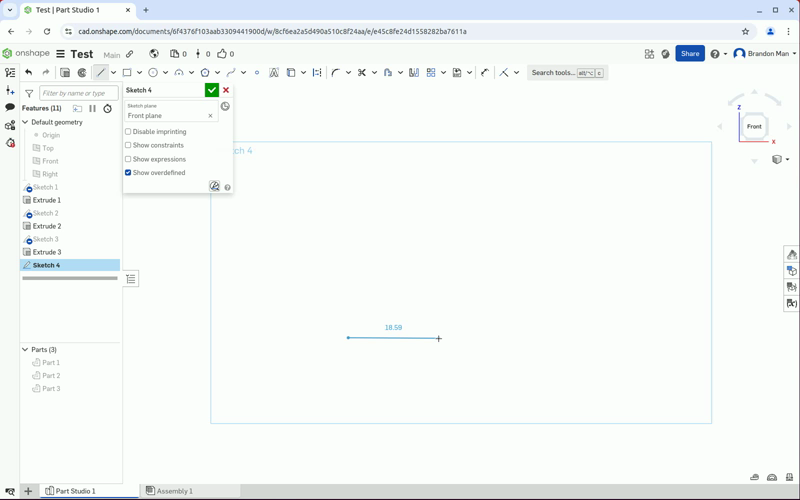
key_up(shift)
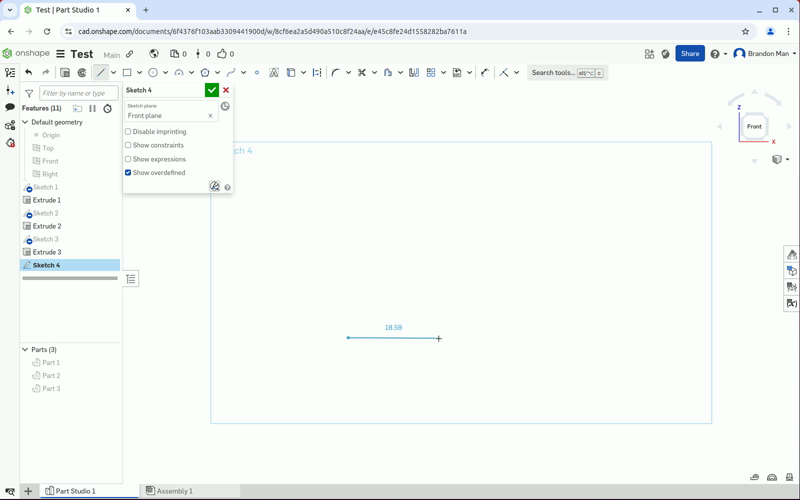
key_down(shift)
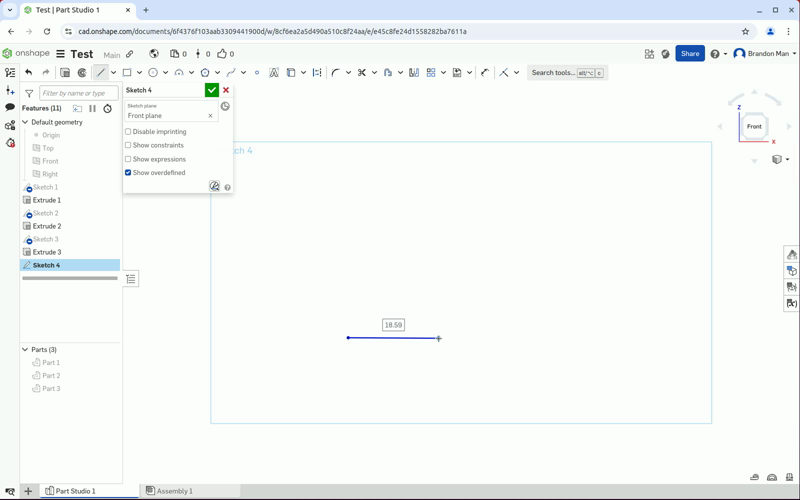
mouse_move(379, 227)
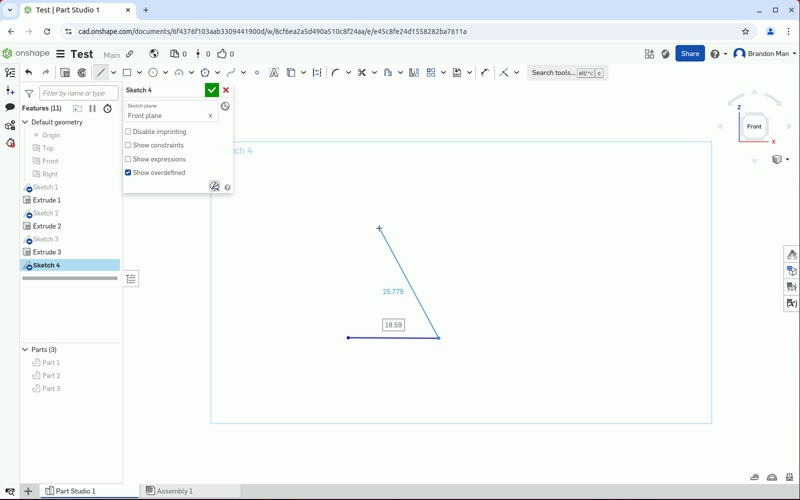
click(379, 227)
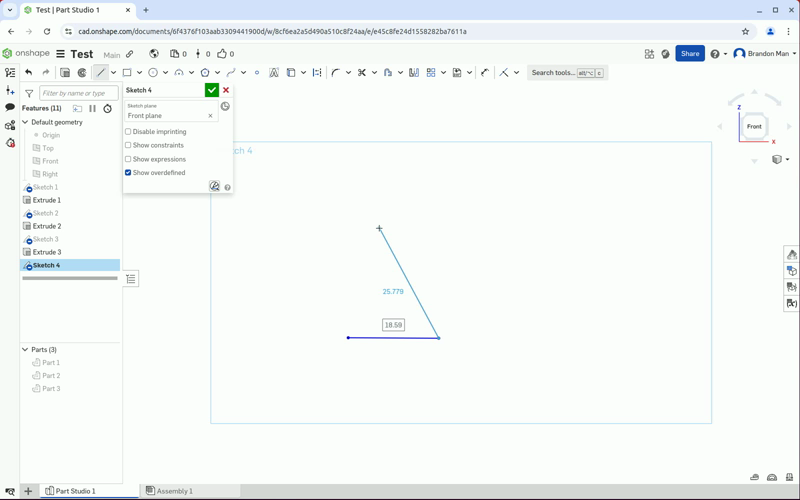
key_up(shift)
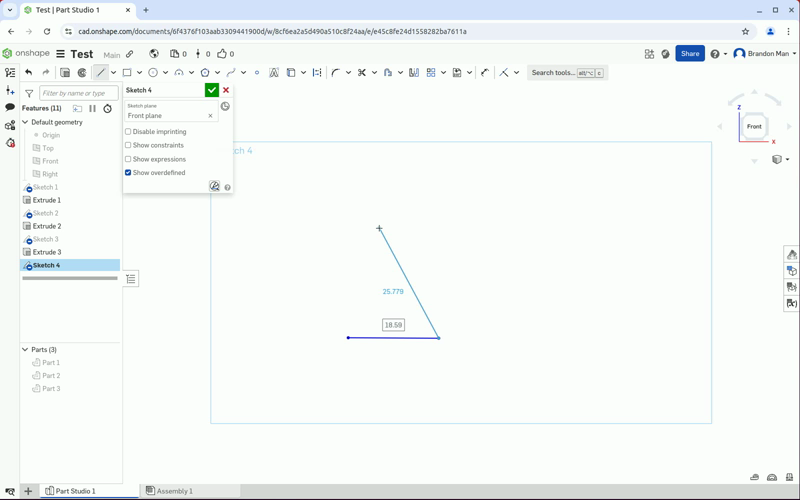
key_down(shift)
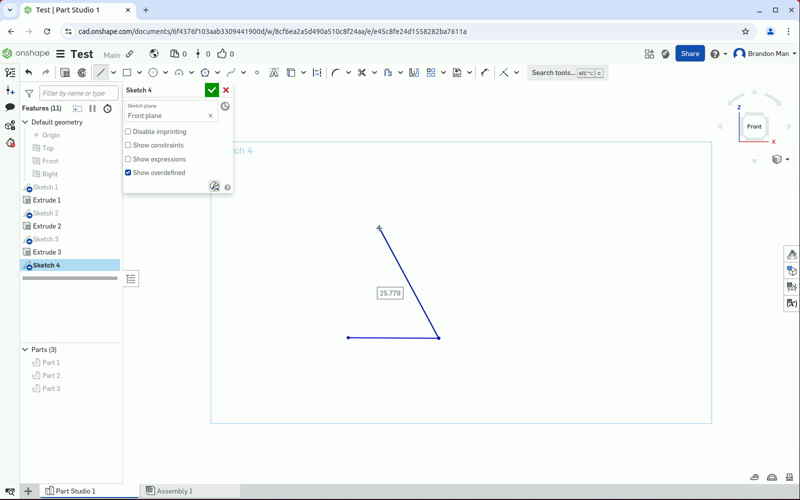
mouse_move(409, 227)
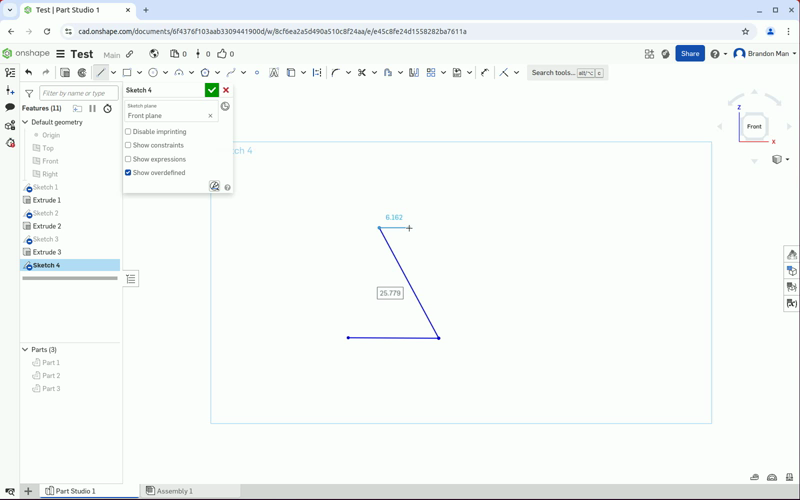
mouse_move(348, 227)
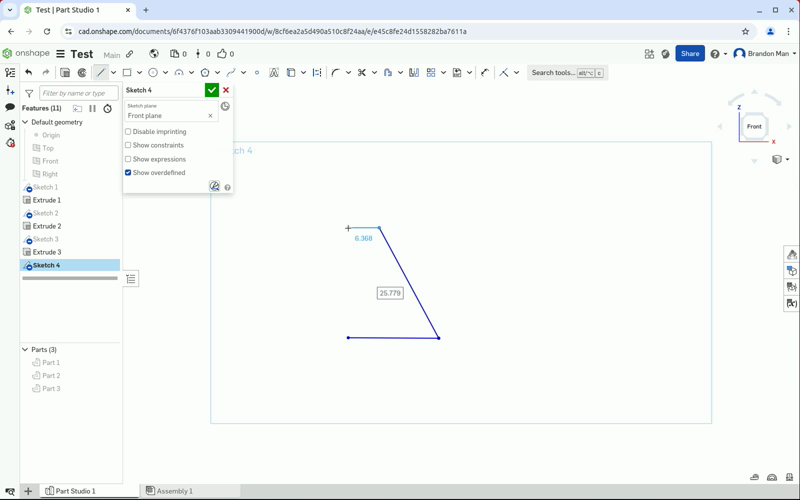
click(348, 227)
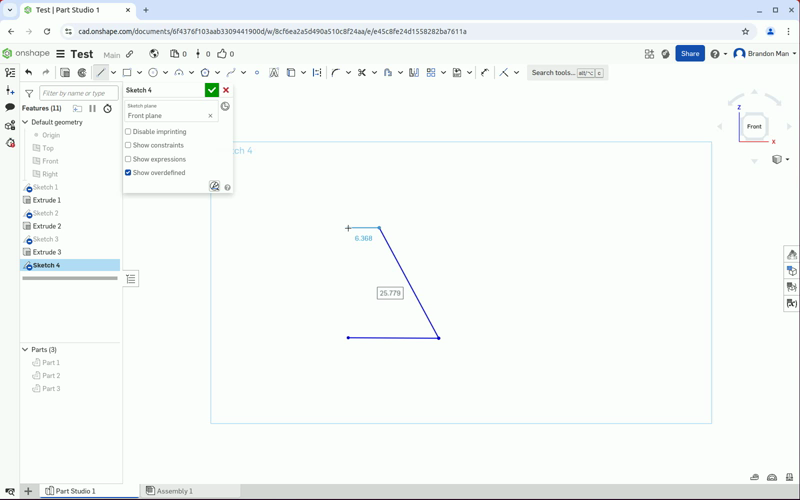
key_up(shift)
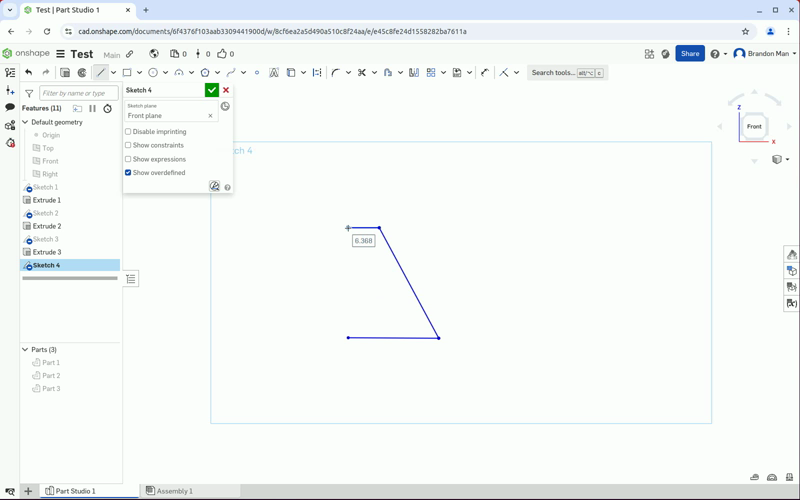
key_down(shift)
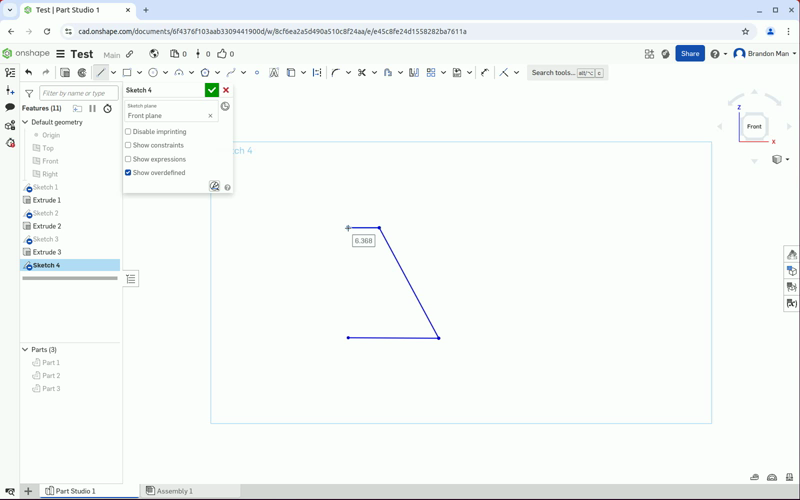
mouse_move(348, 337)
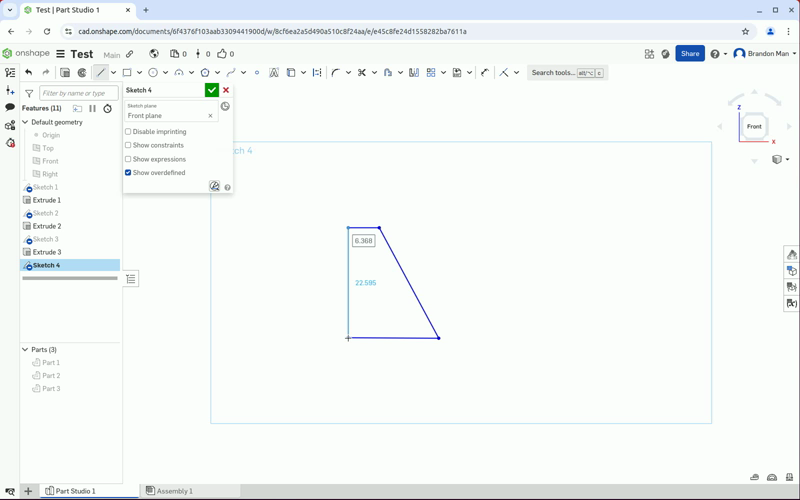
key_up(shift)
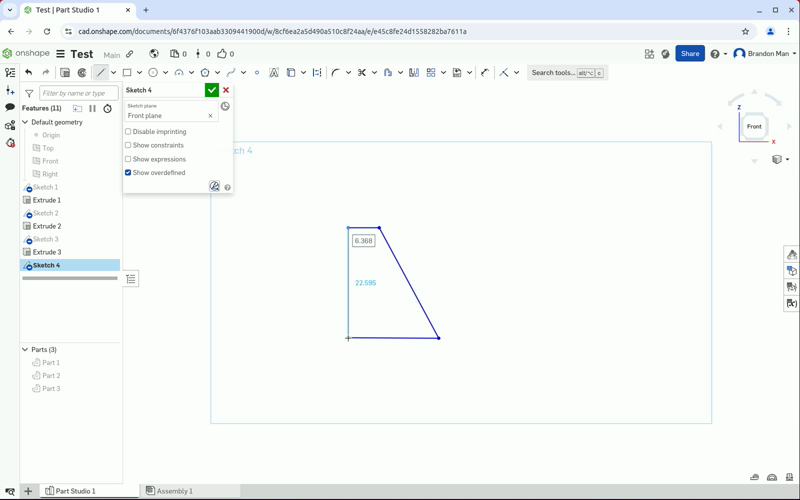
click(348, 337)
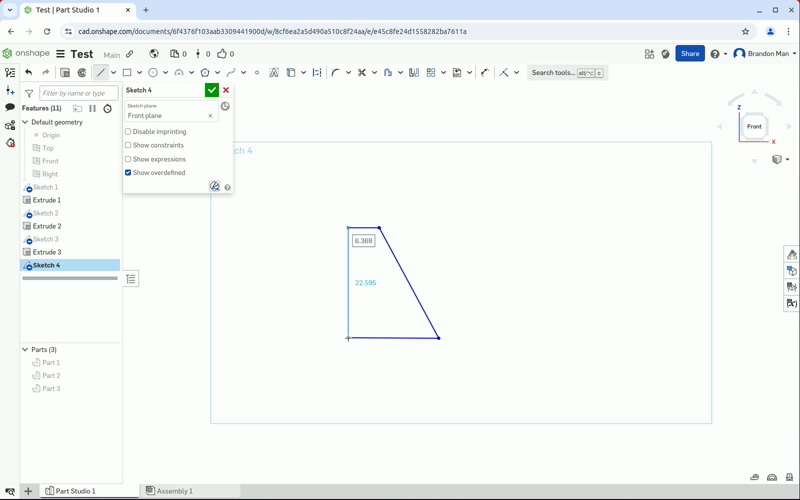
key(esc)
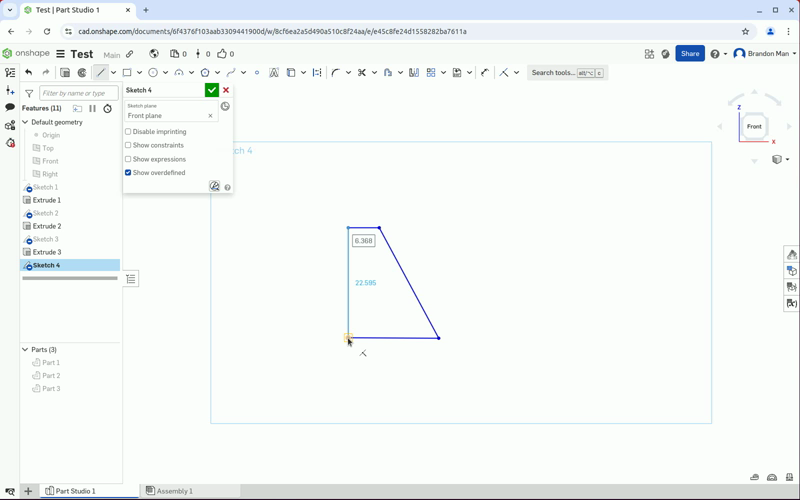
mouse_move(403, 286)
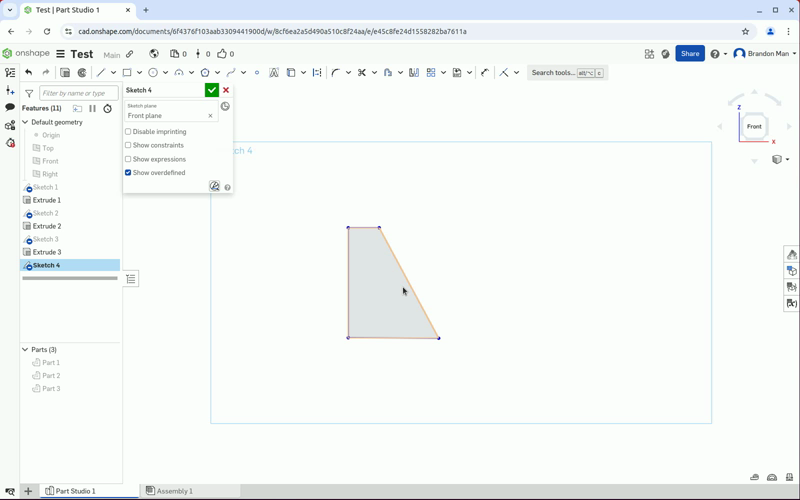
click(403, 286)
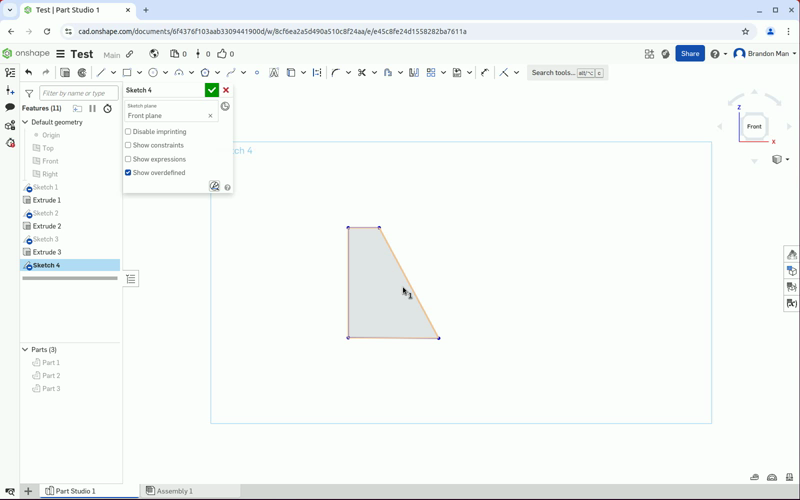
mouse_move(73, 352)
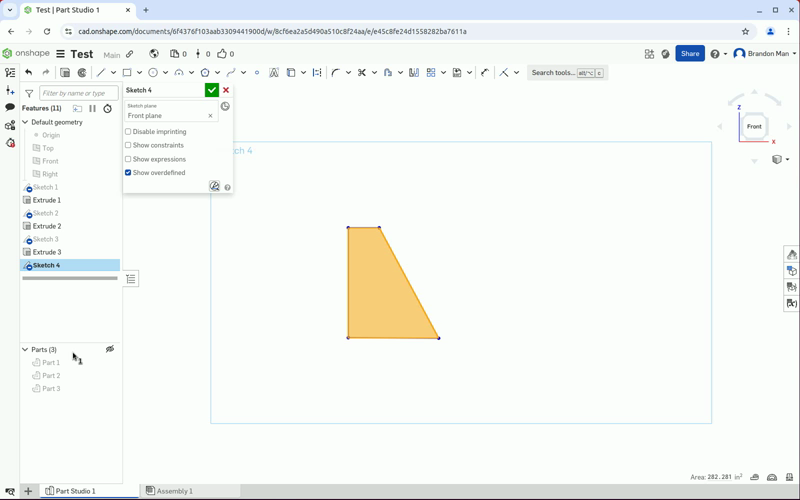
key(shift+y)
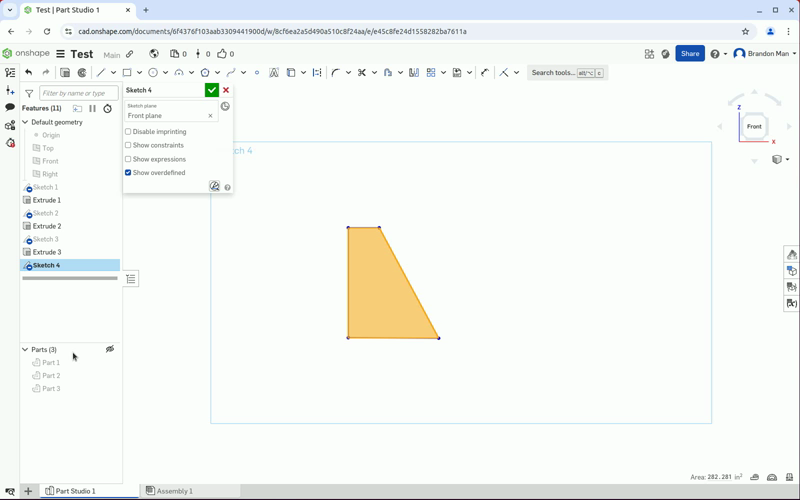
key(shift+e)
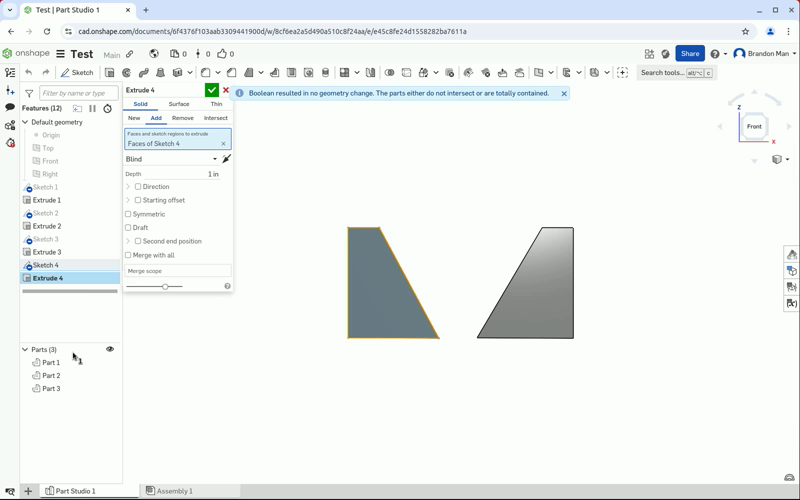
mouse_move(143, 106)
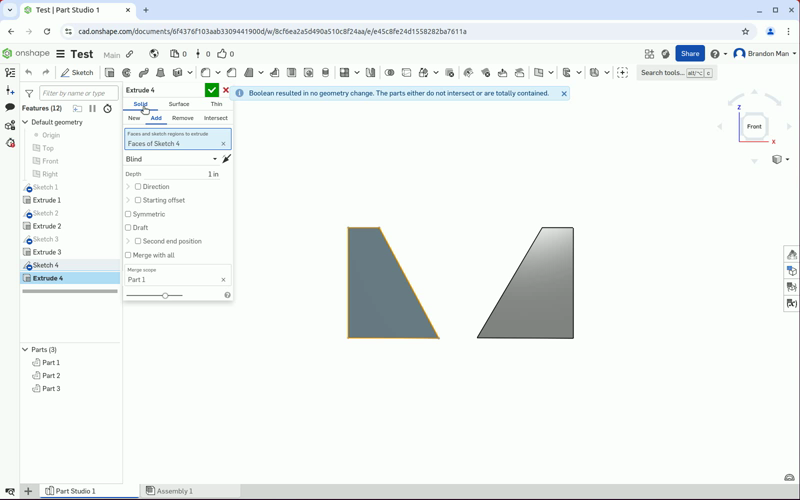
click(143, 106)
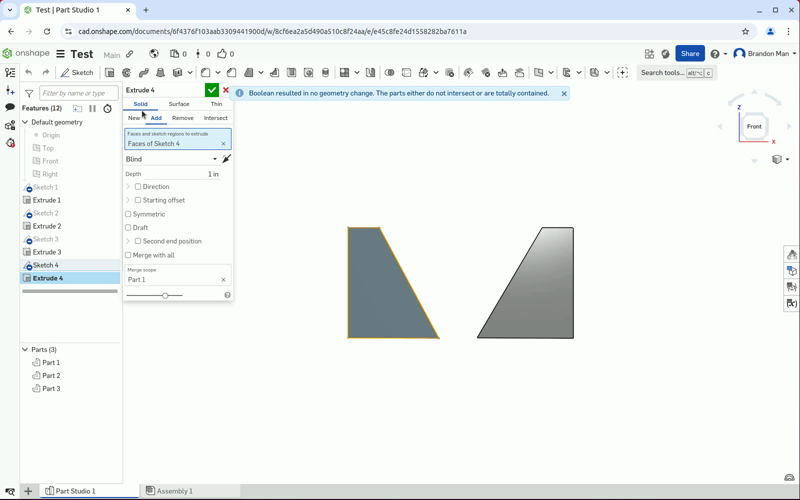
mouse_move(137, 120)
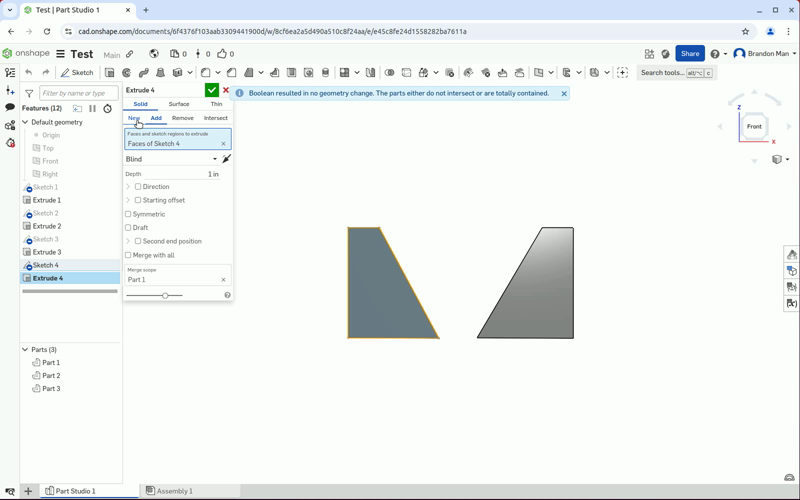
click(137, 120)
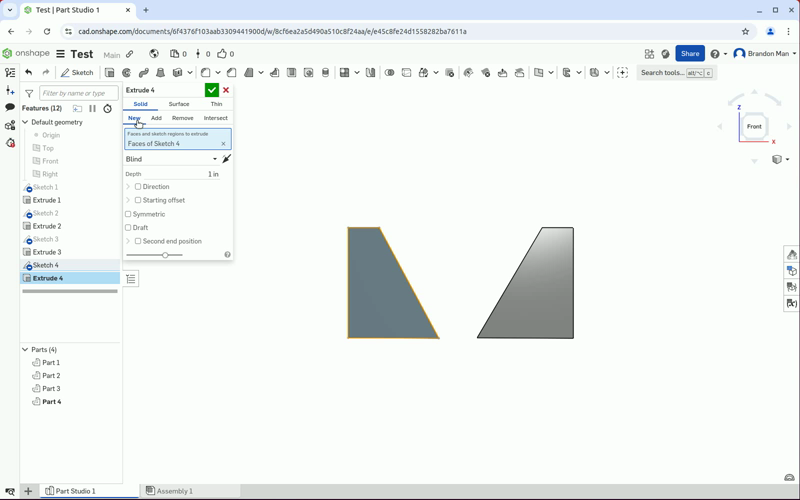
key(tab, 4)
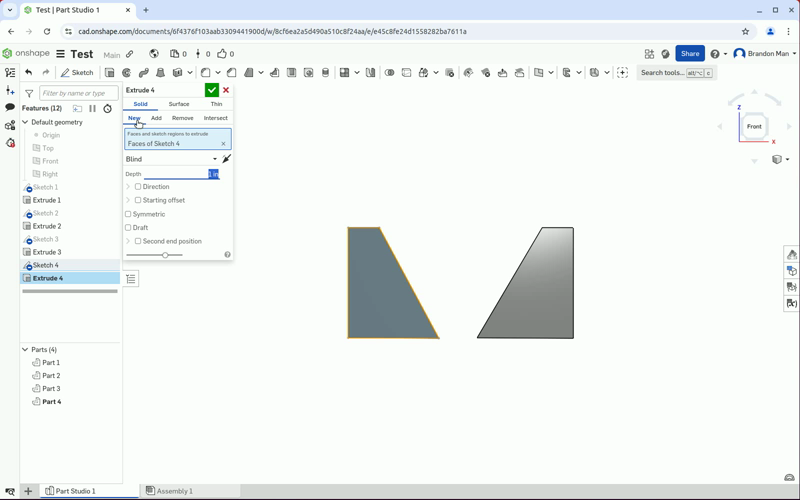
text(-8.184)
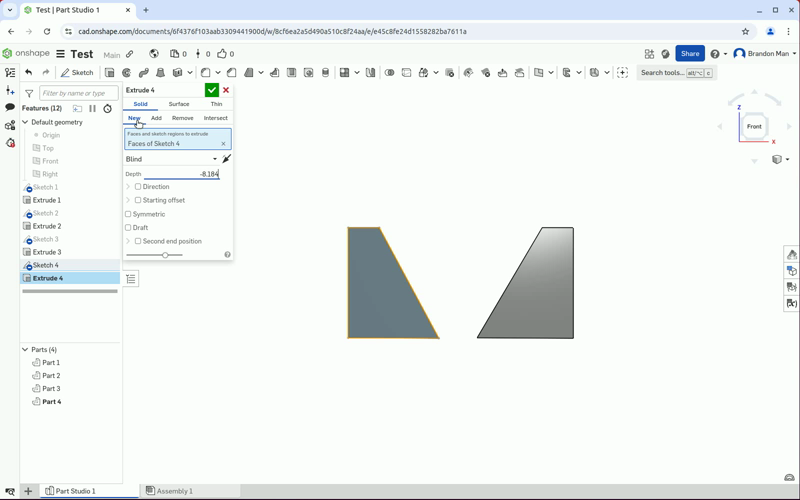
key(enter)
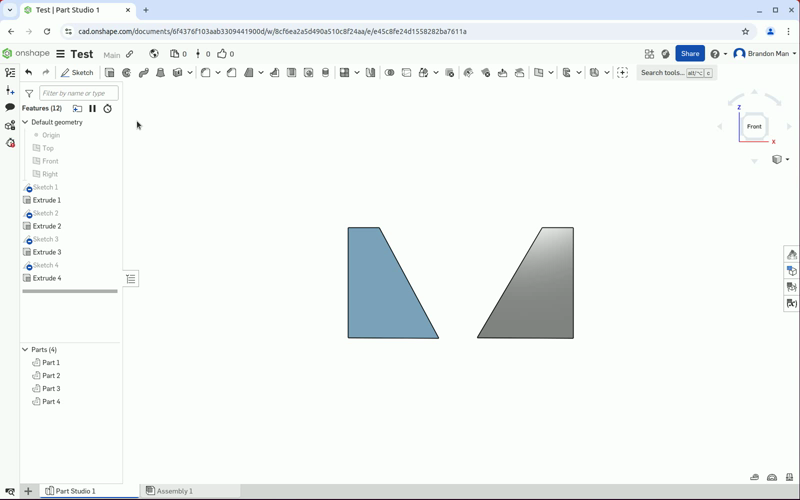
key(shift+h)
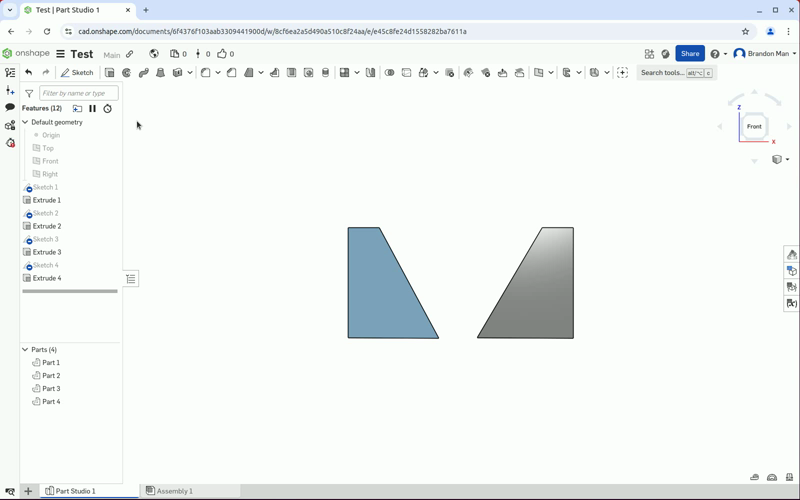
key(shift+h)
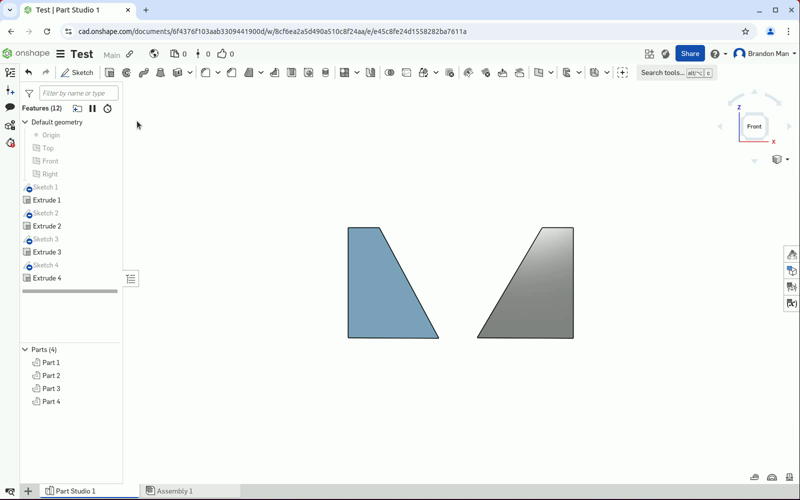
mouse_move(73, 189)
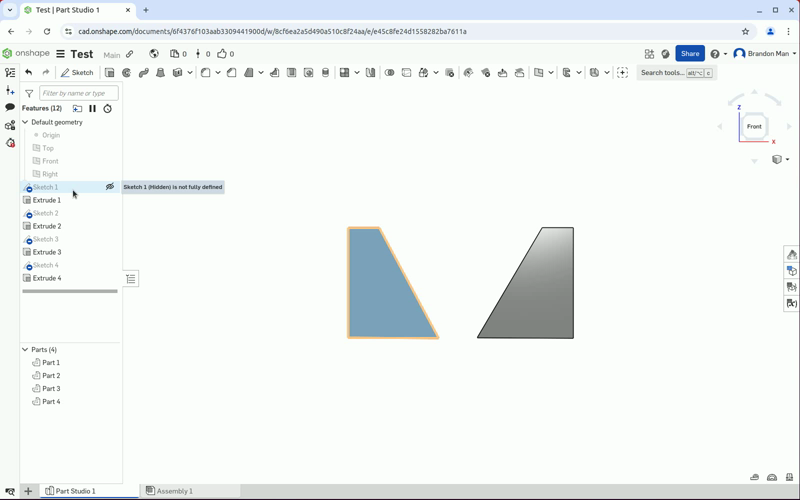
click(73, 189)
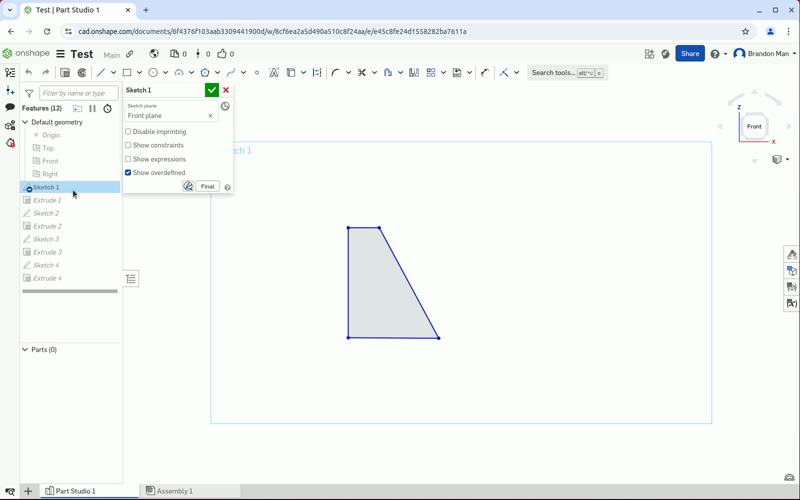
mouse_move(229, 92)
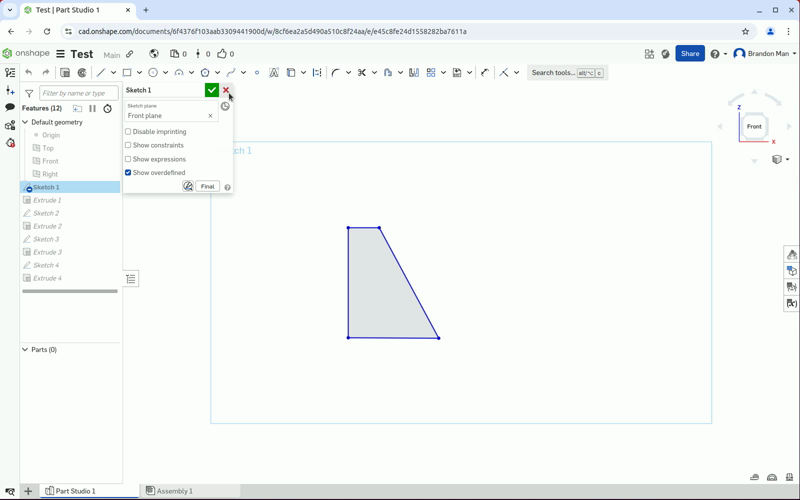
click(229, 92)
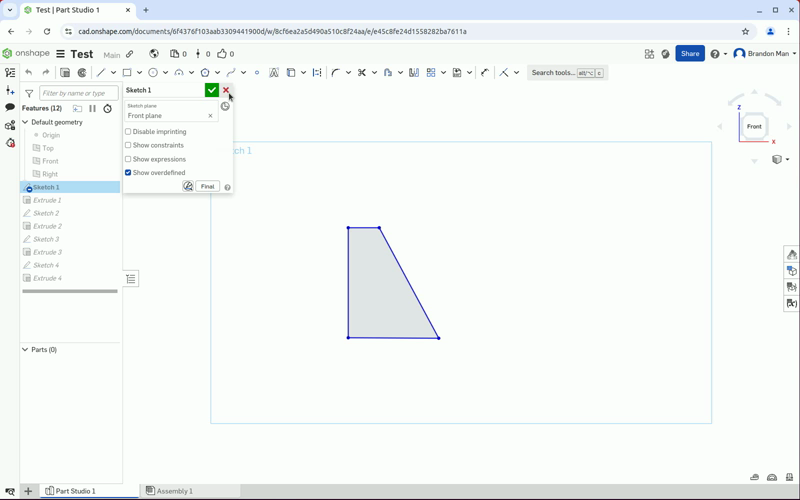
key(shift+s)
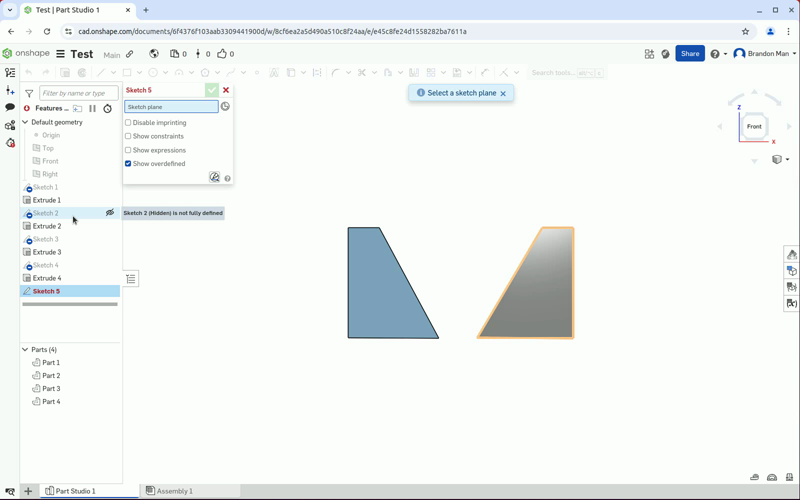
scroll(3)
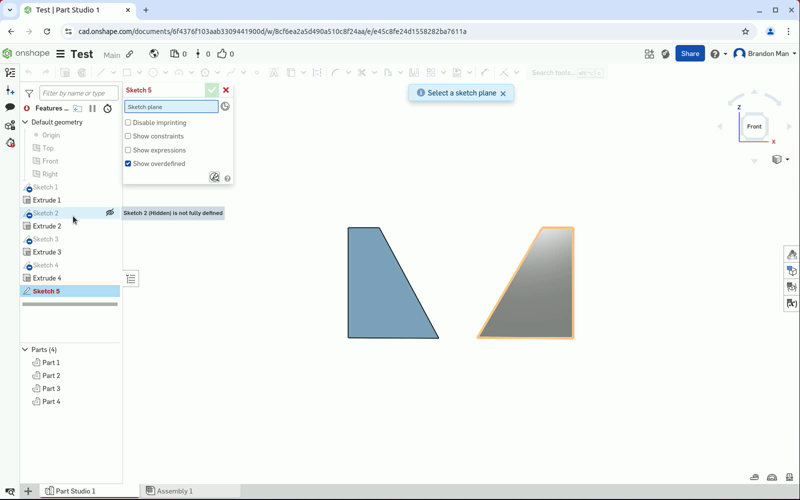
mouse_move(73, 163)
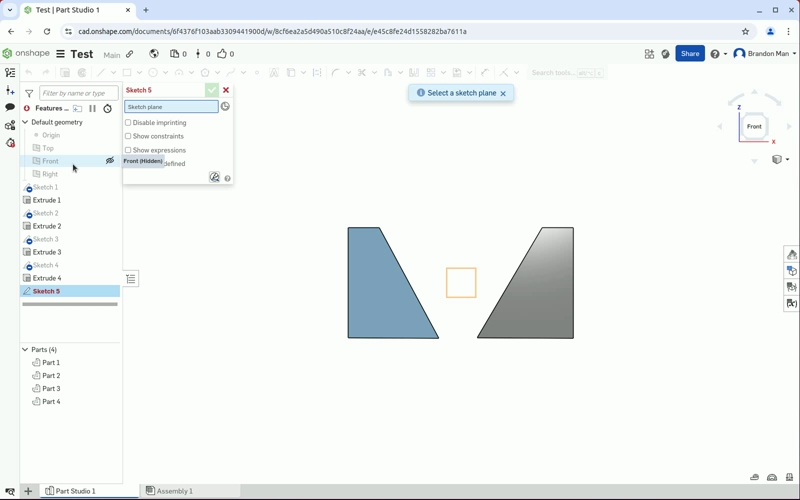
click(73, 163)
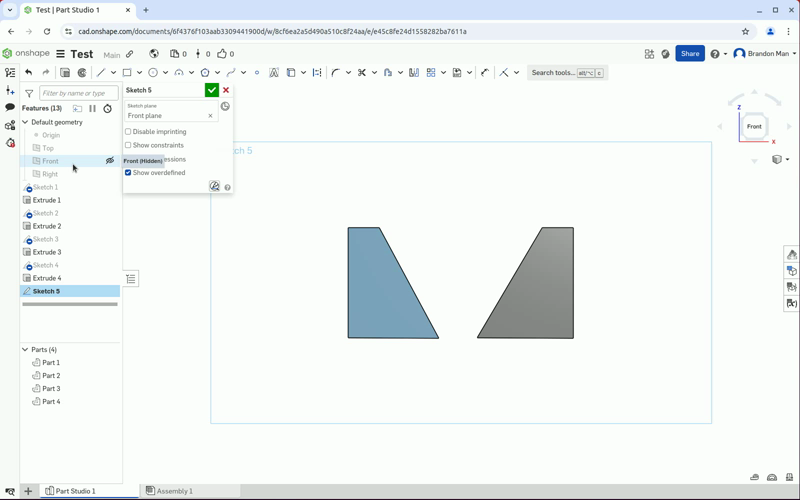
mouse_move(73, 352)
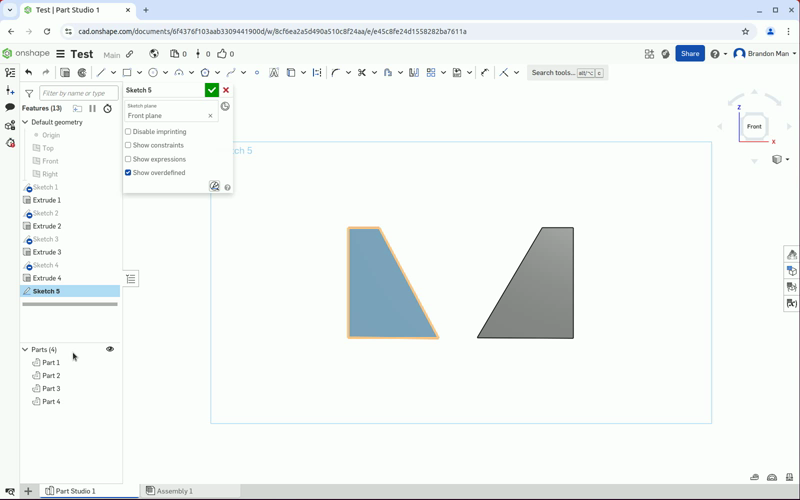
key(y)
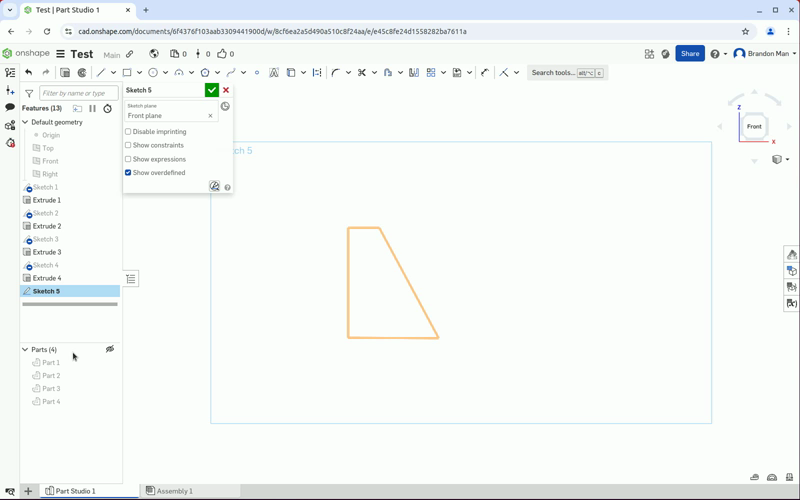
key(l)
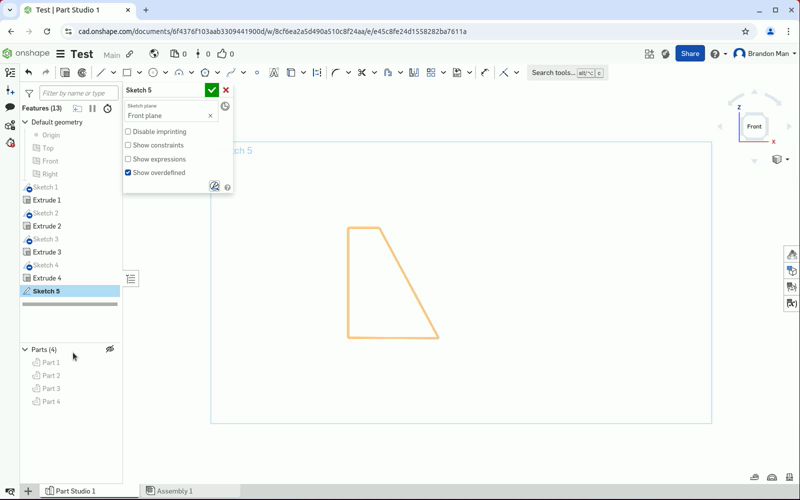
key_down(shift)
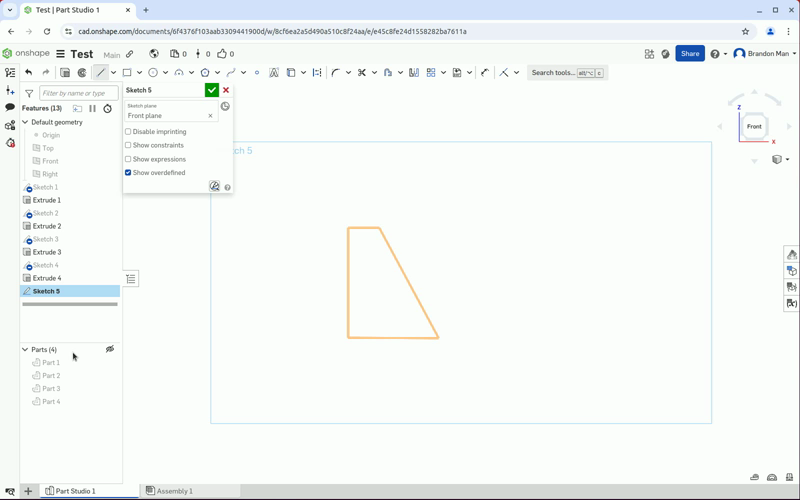
mouse_move(379, 227)
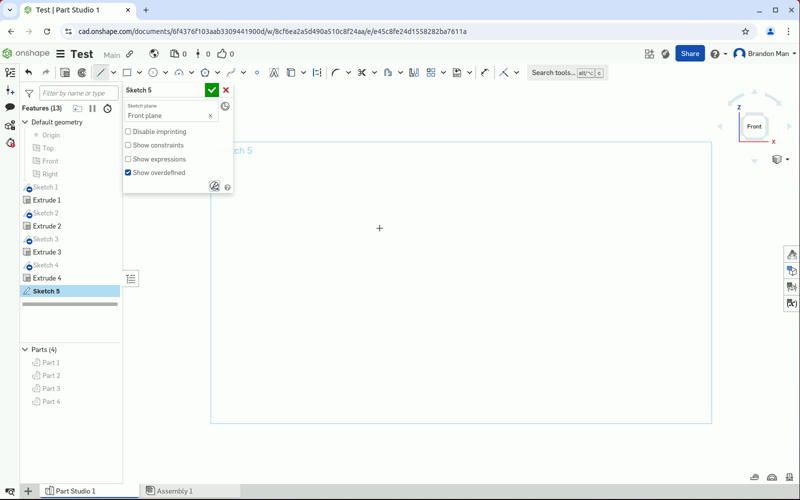
click(379, 227)
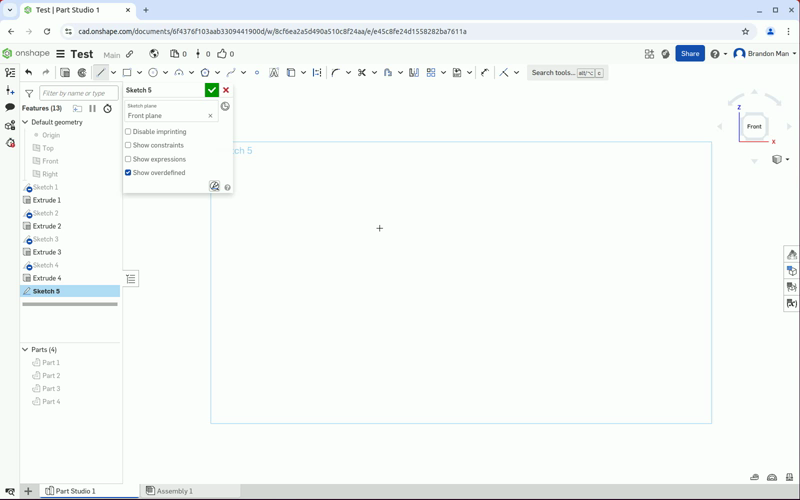
key_up(shift)
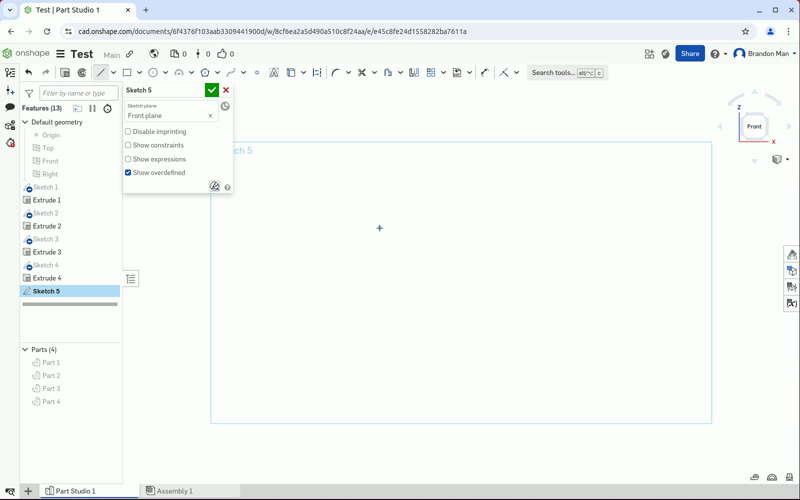
key_down(shift)
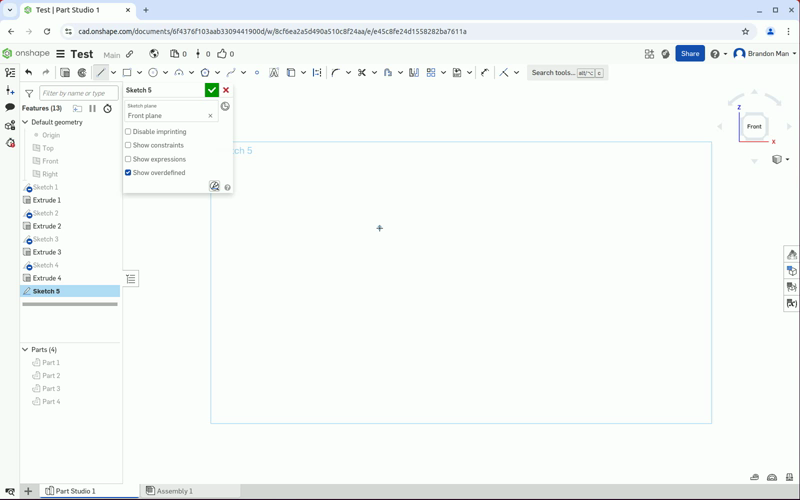
mouse_move(437, 336)
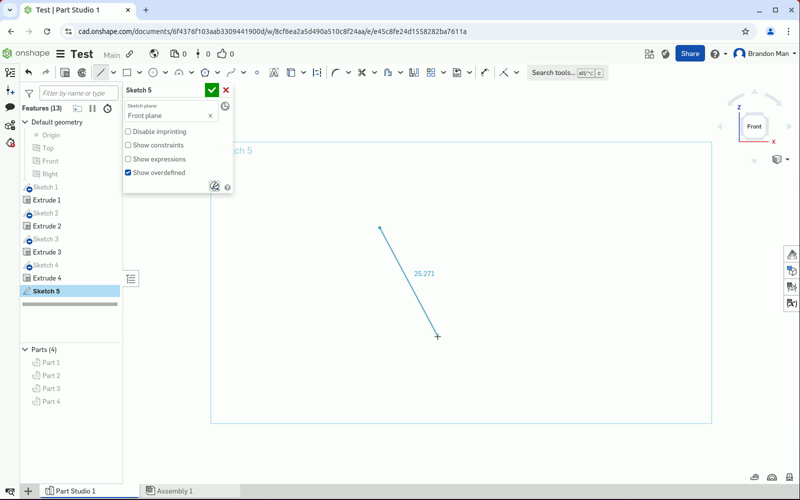
click(437, 336)
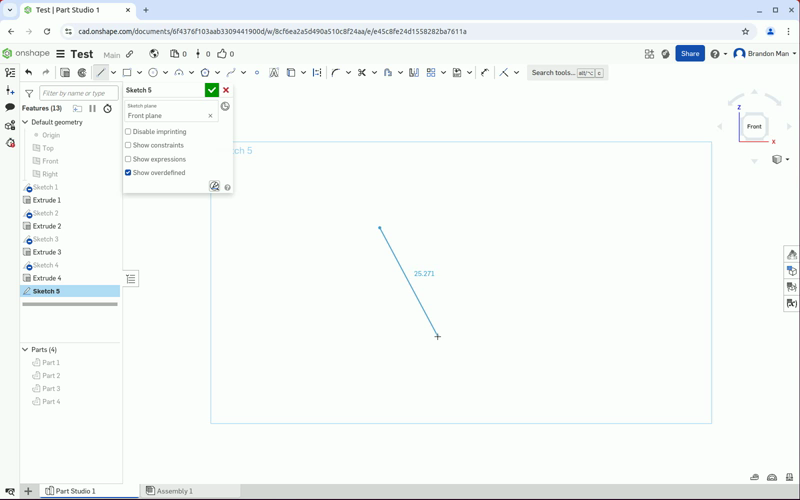
key_up(shift)
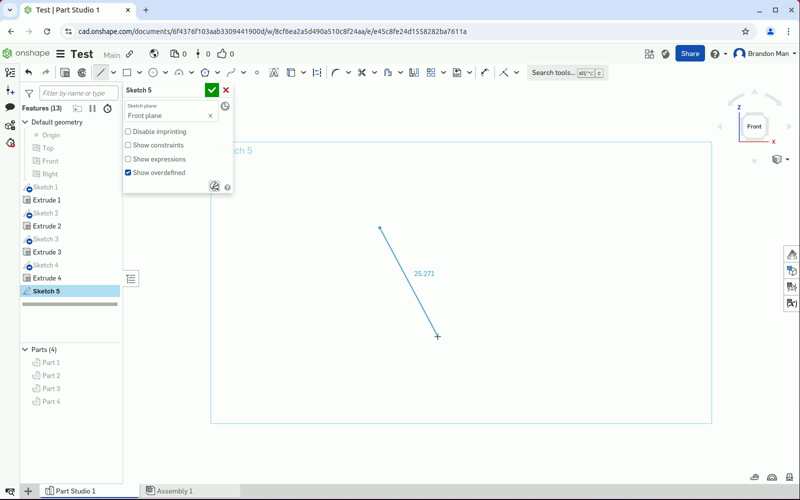
key_down(shift)
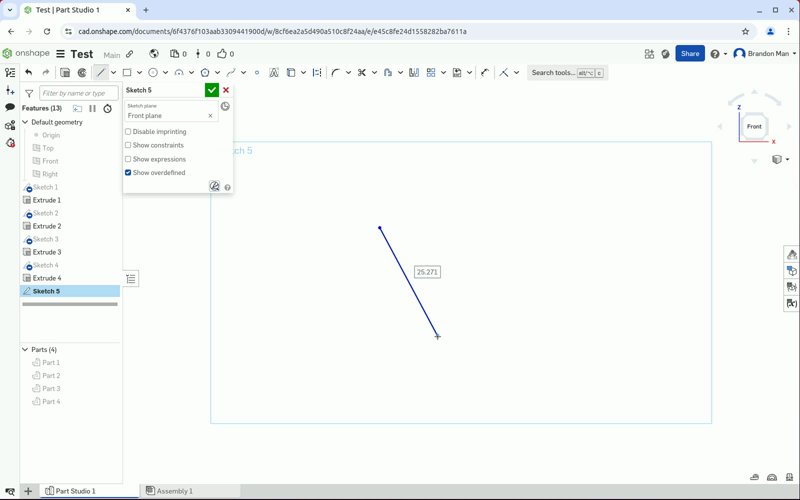
mouse_move(467, 336)
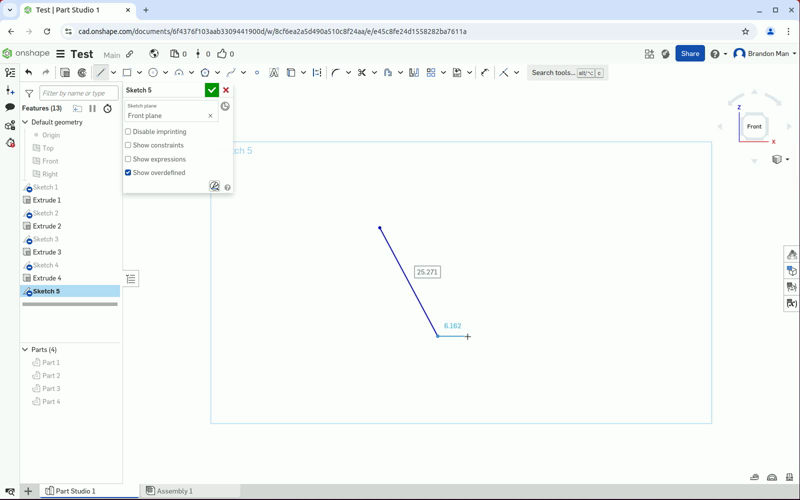
mouse_move(476, 336)
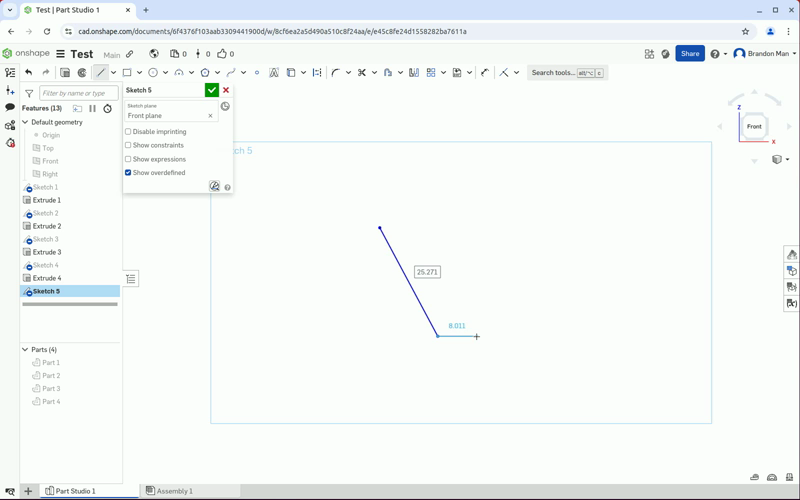
click(476, 336)
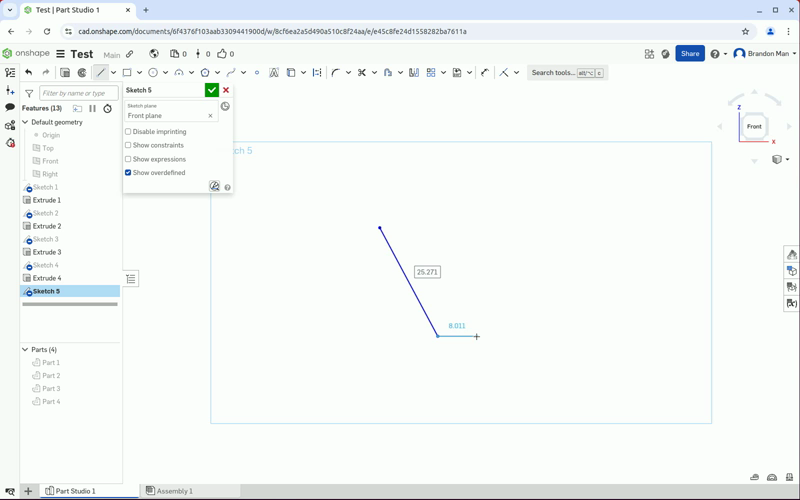
key_up(shift)
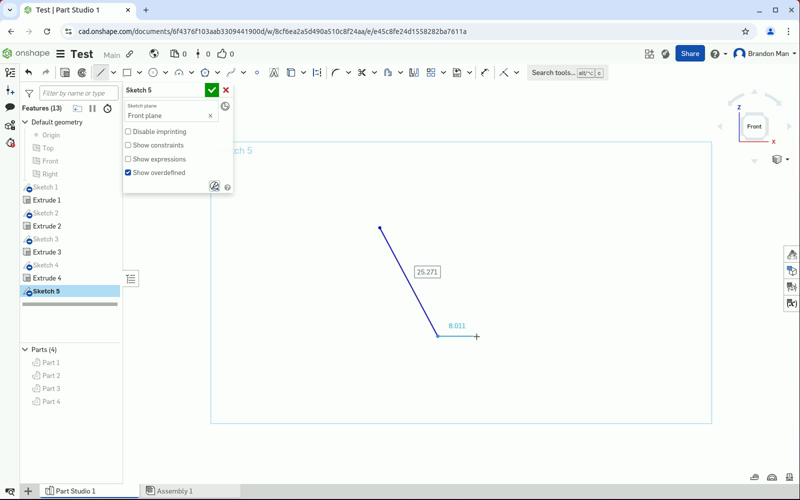
key_down(shift)
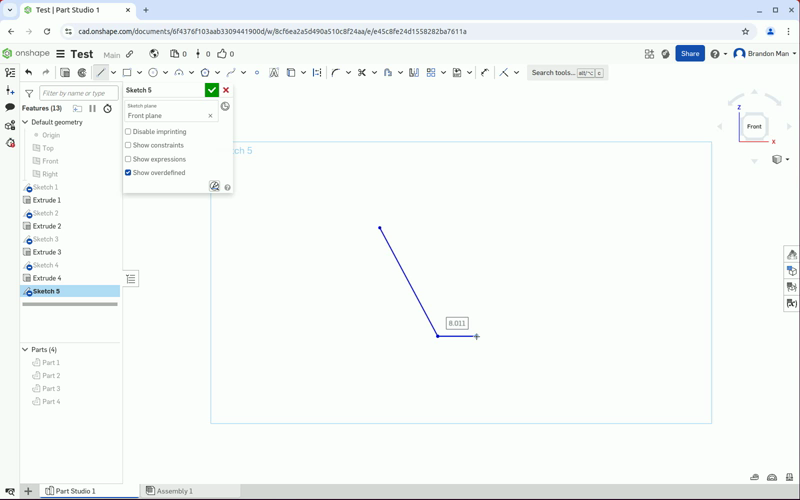
mouse_move(541, 228)
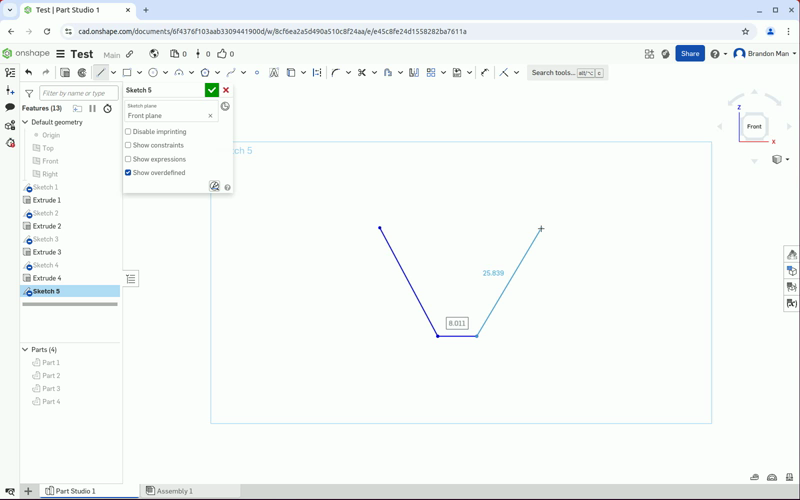
click(541, 228)
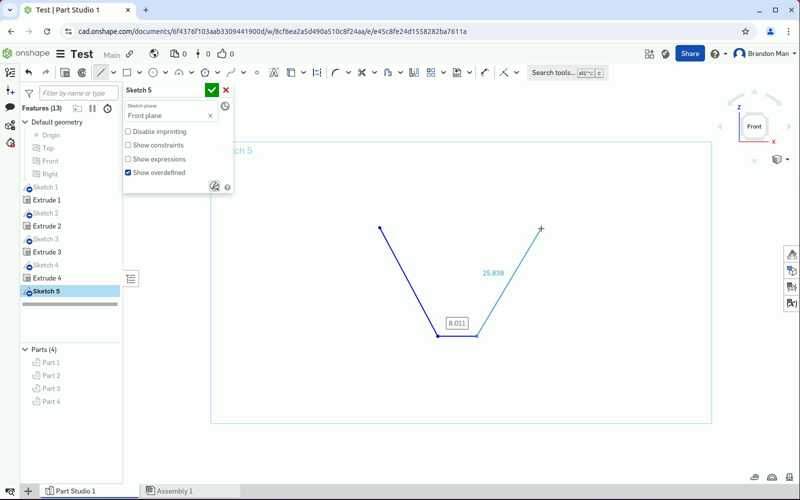
key_up(shift)
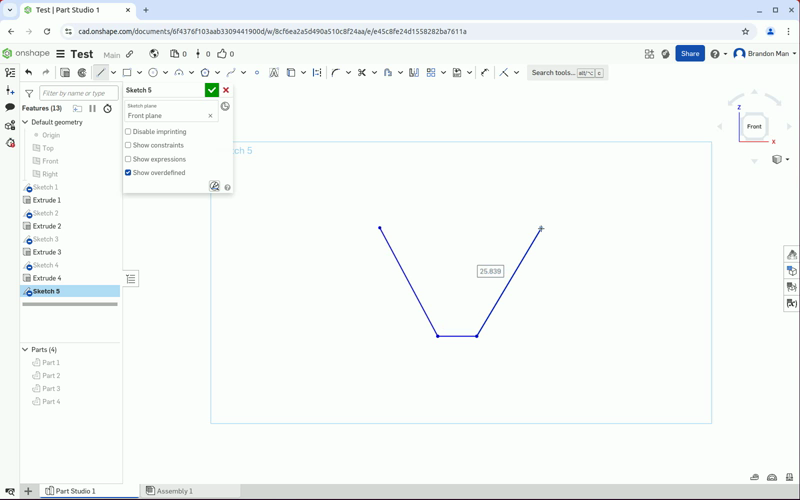
key_down(shift)
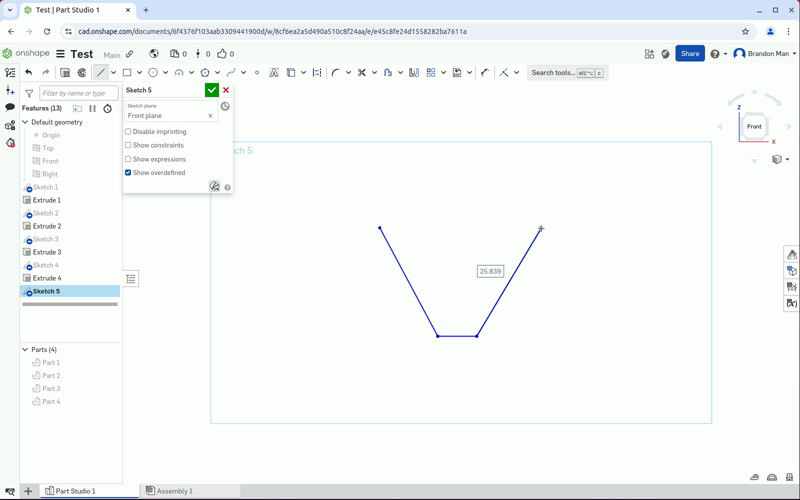
mouse_move(379, 227)
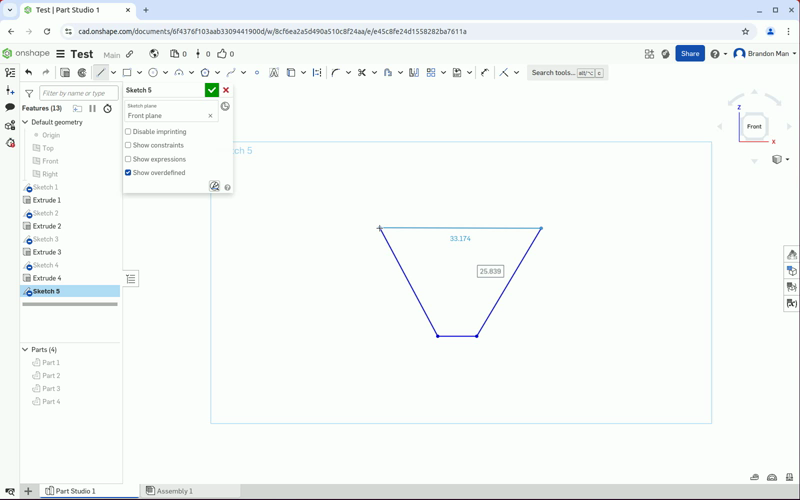
key_up(shift)
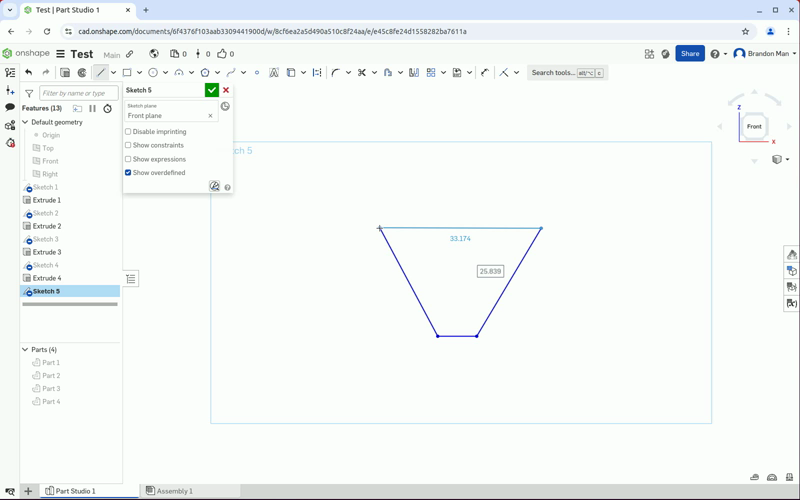
click(379, 227)
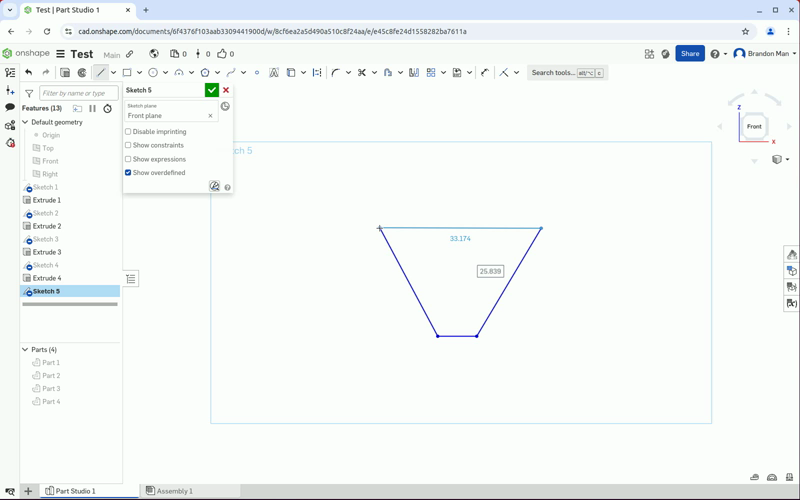
key(esc)
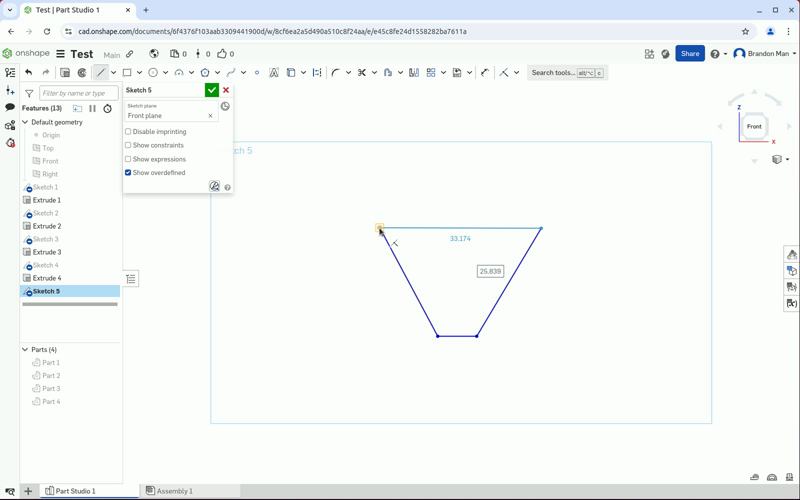
mouse_move(488, 245)
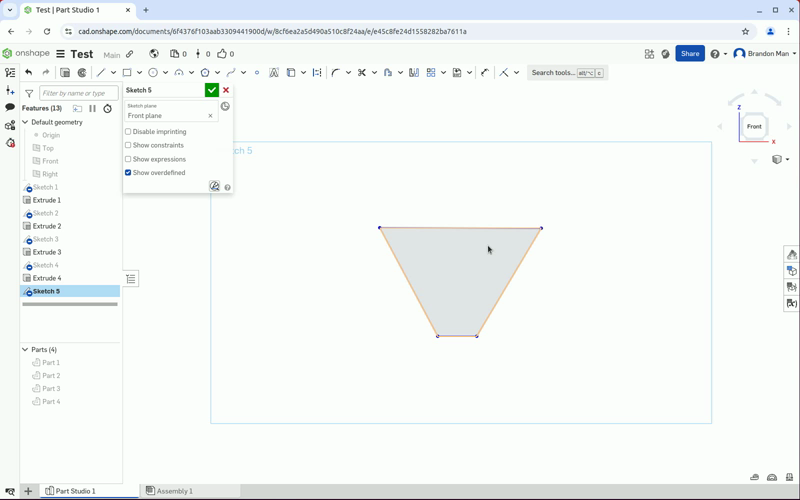
click(488, 245)
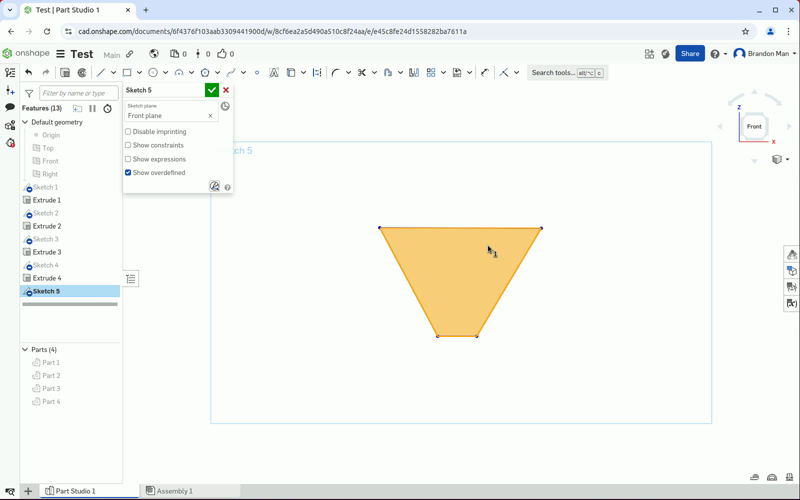
mouse_move(73, 352)
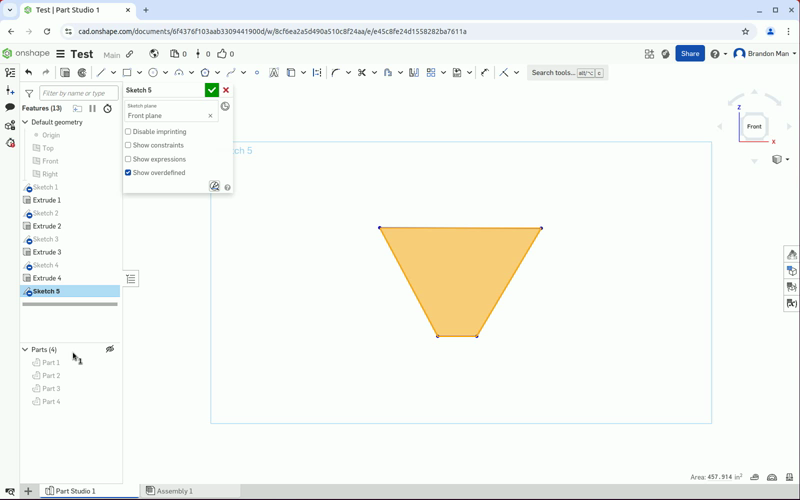
key(shift+y)
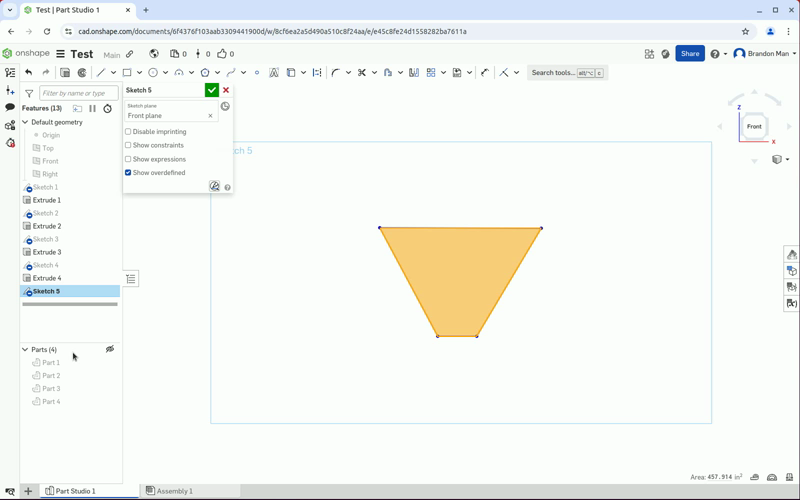
key(shift+e)
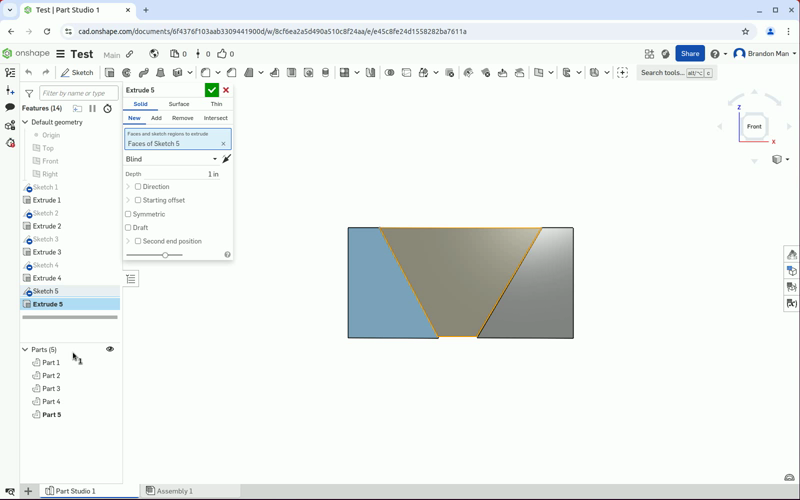
mouse_move(143, 106)
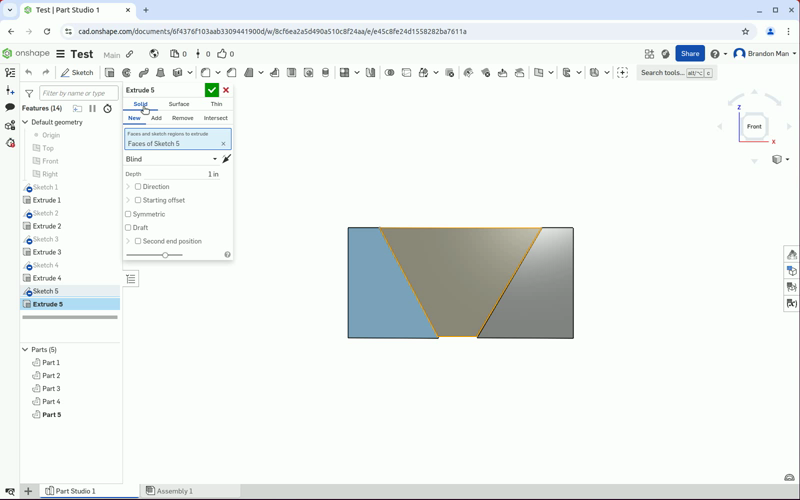
click(143, 106)
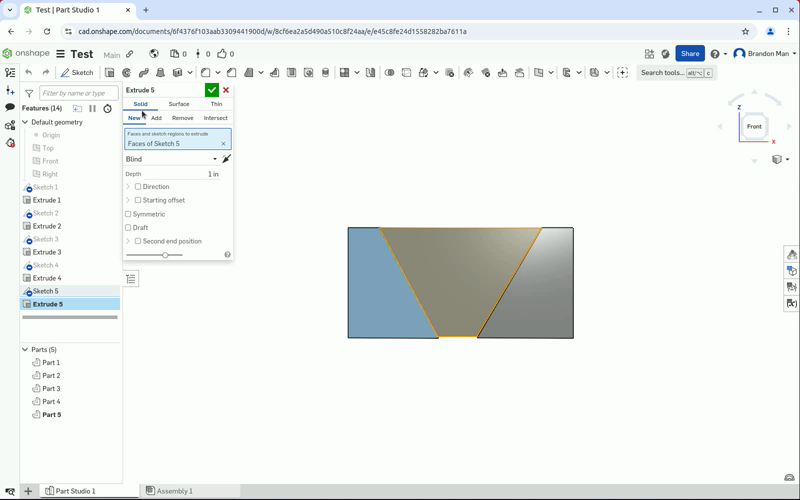
mouse_move(137, 120)
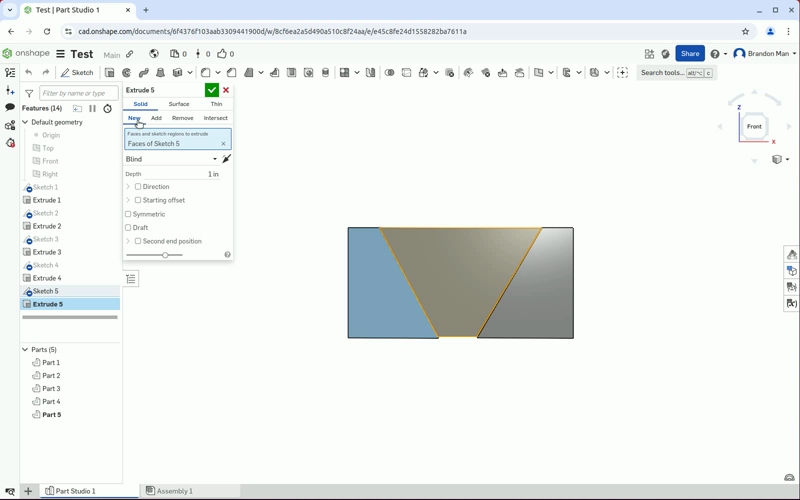
click(137, 120)
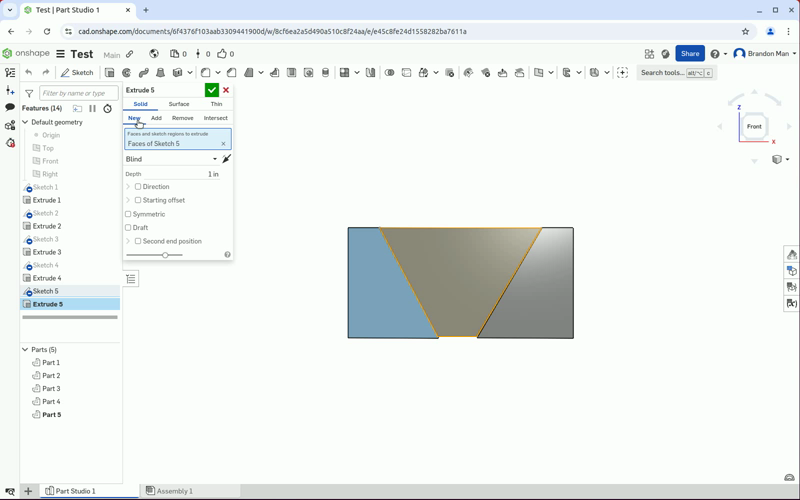
key(tab, 4)
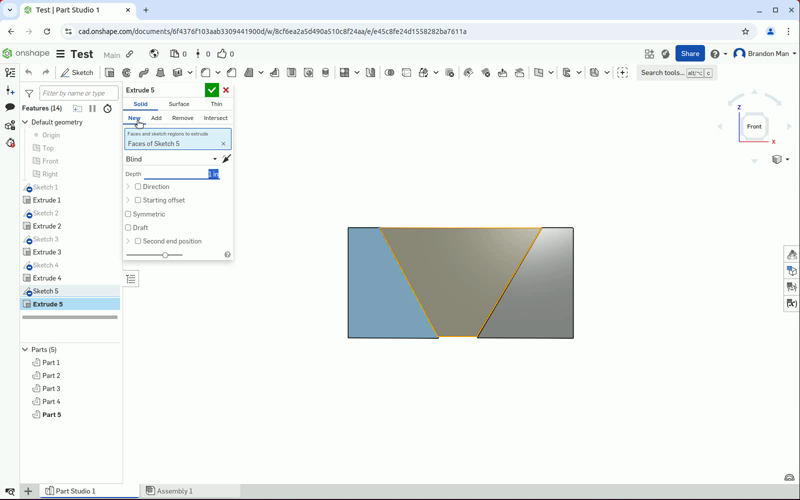
text(-8.184)
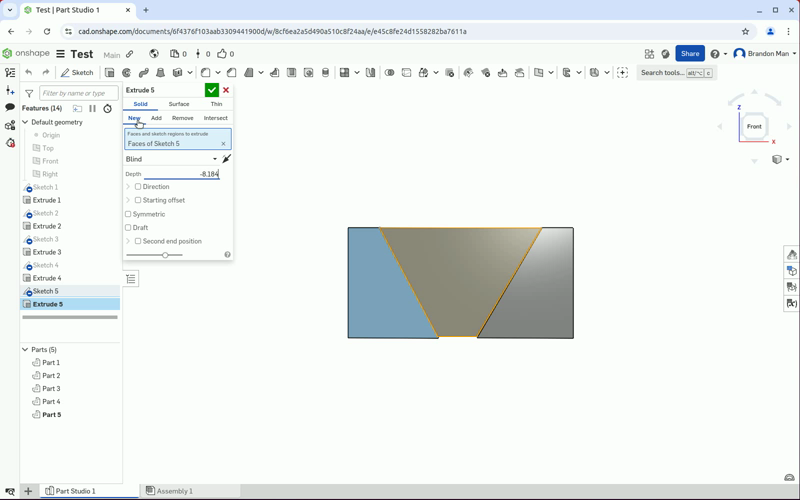
key(enter)
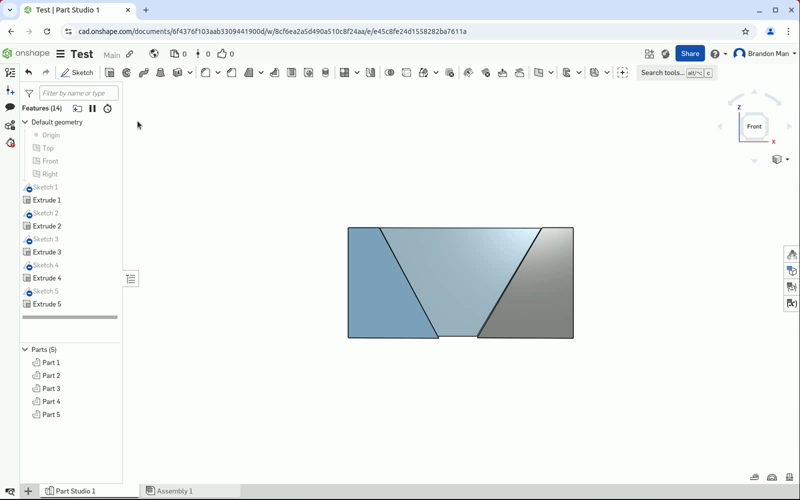
key(shift+h)
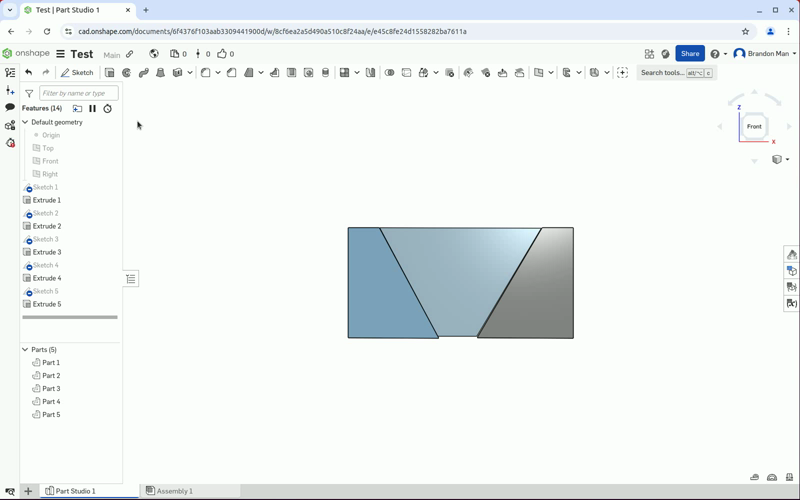
key(shift+h)
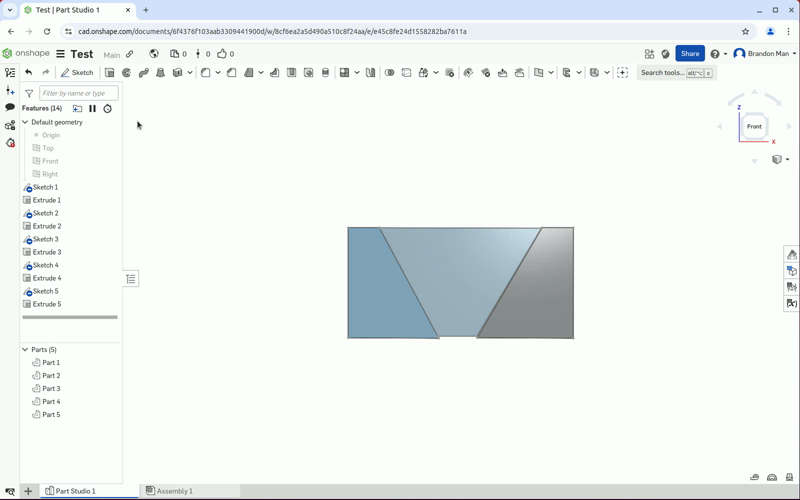
key(shift+7)
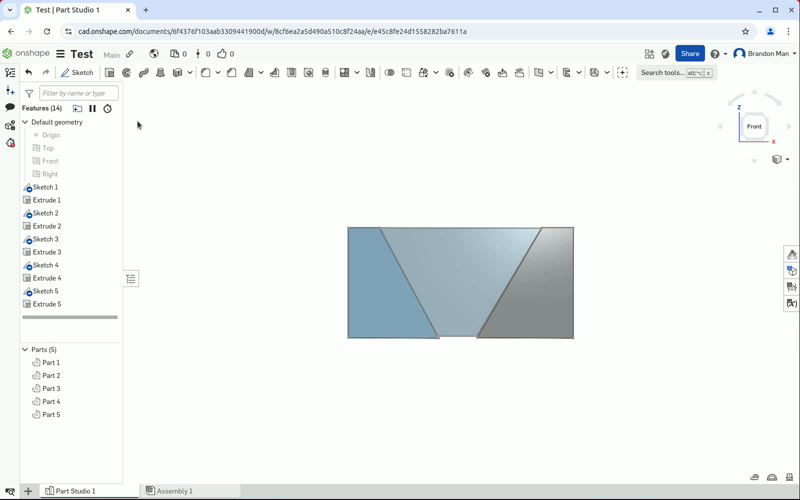
key(left, 2)
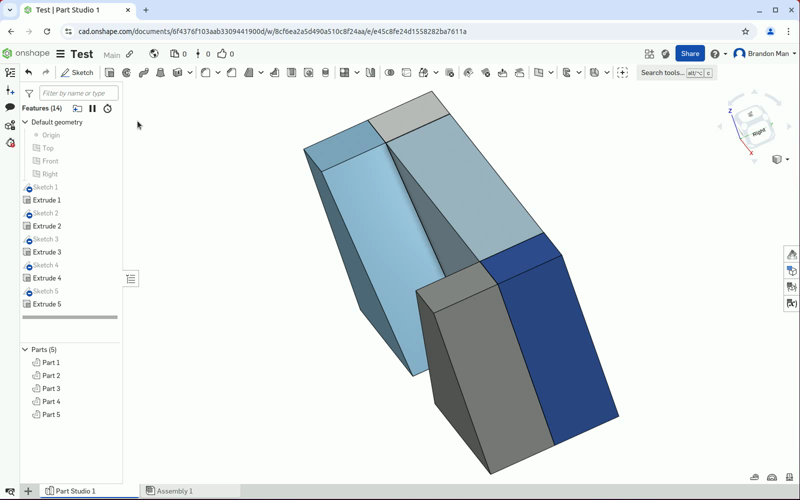
key(down, 2)
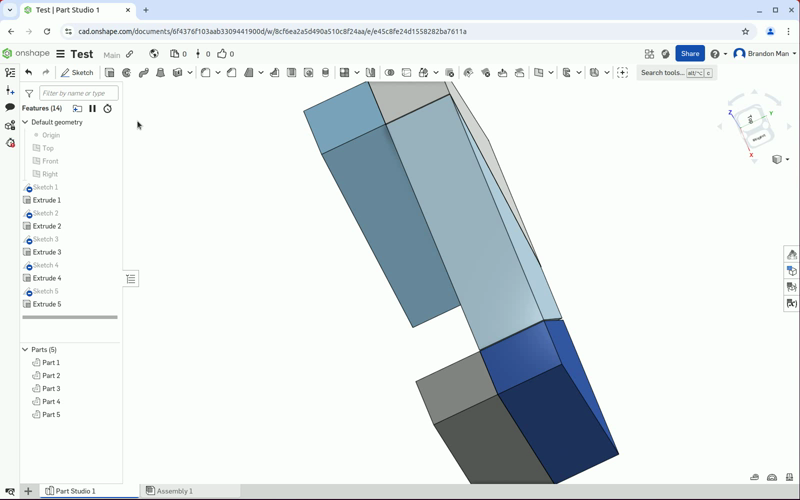
key(up, 2)
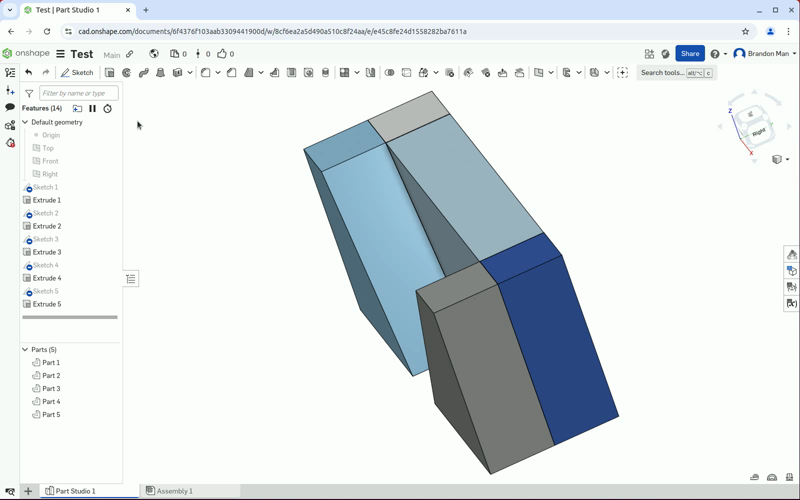
key(right, 2)
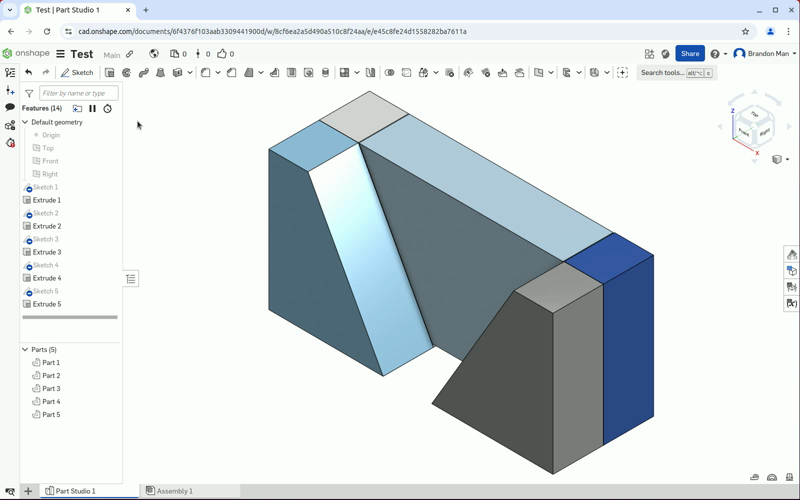
mouse_move(73, 189)
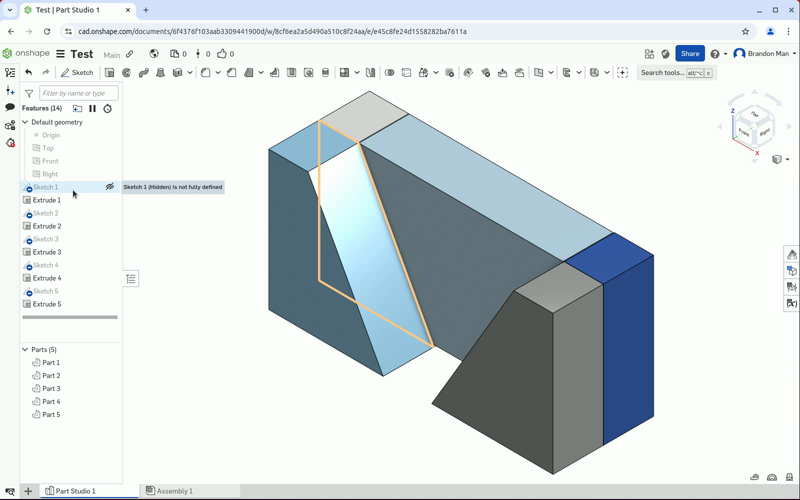
click(73, 189)